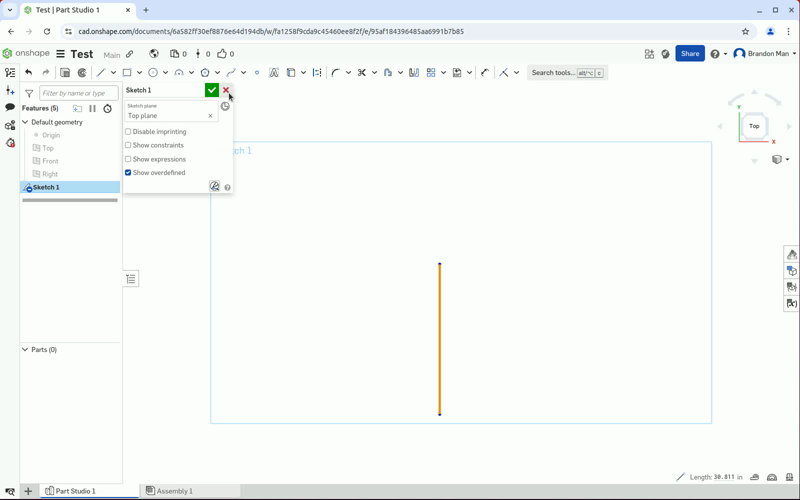
key(shift+h)
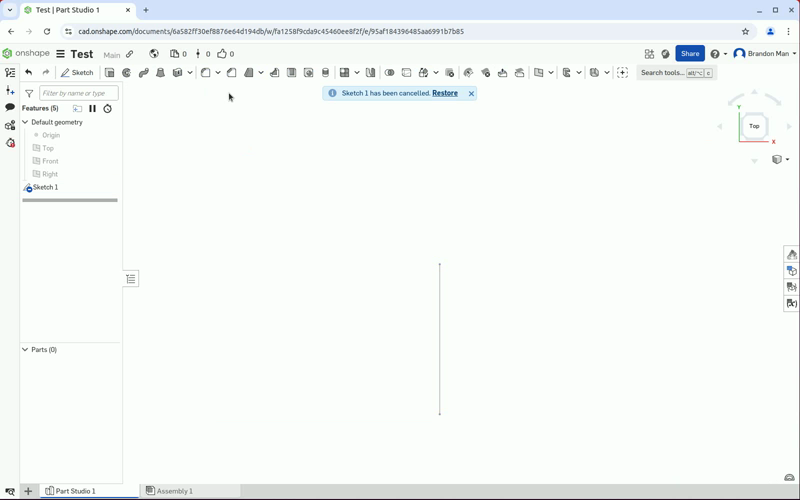
key(shift+s)
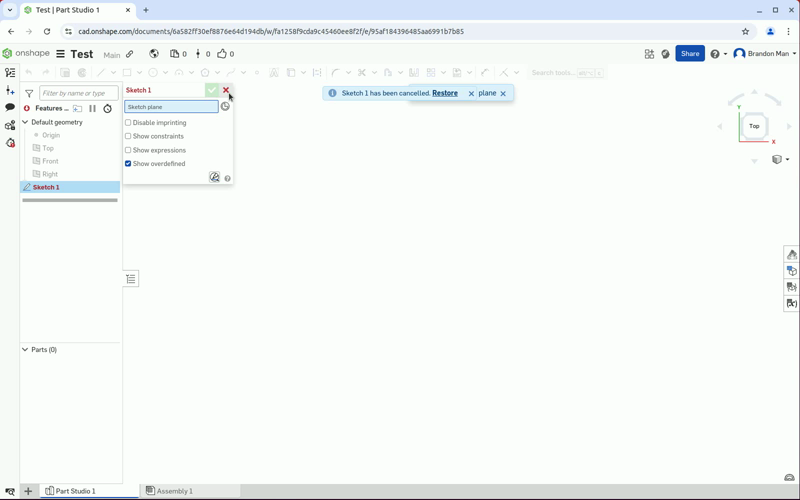
mouse_move(73, 150)
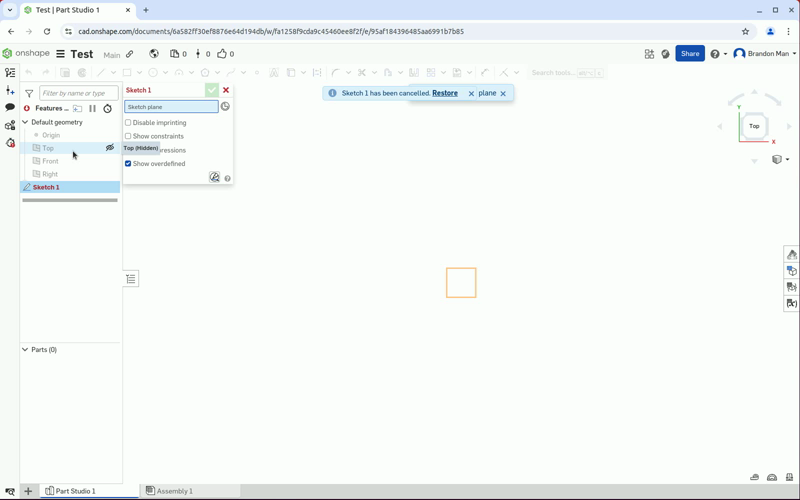
click(73, 150)
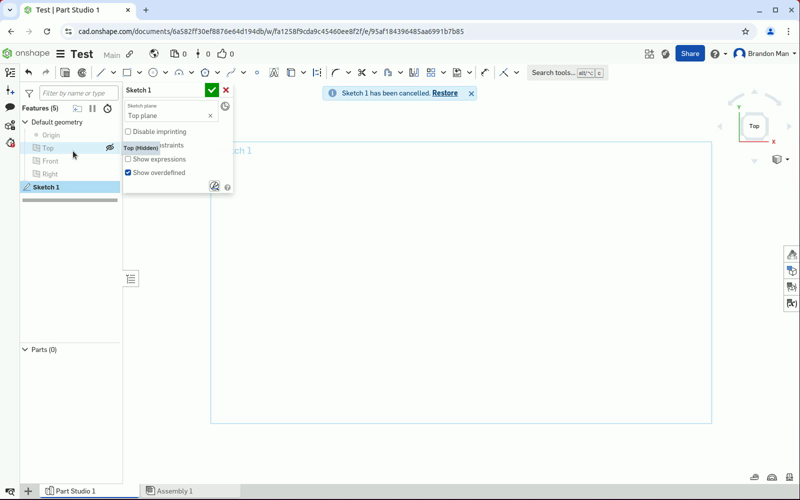
mouse_move(73, 352)
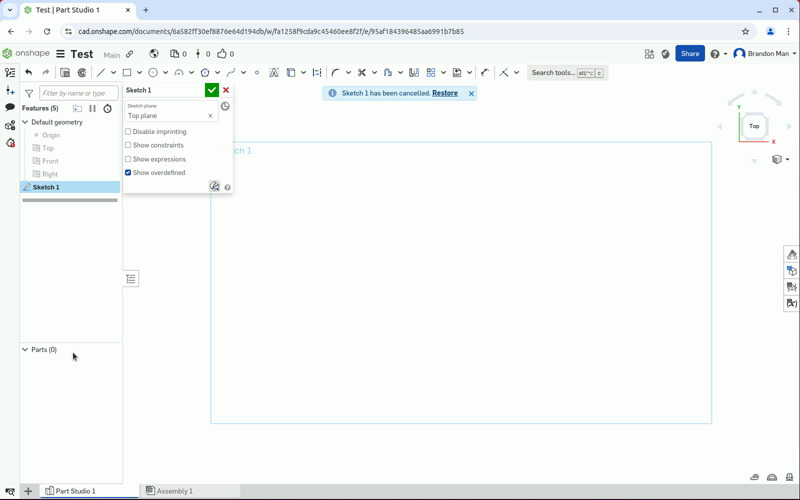
key(y)
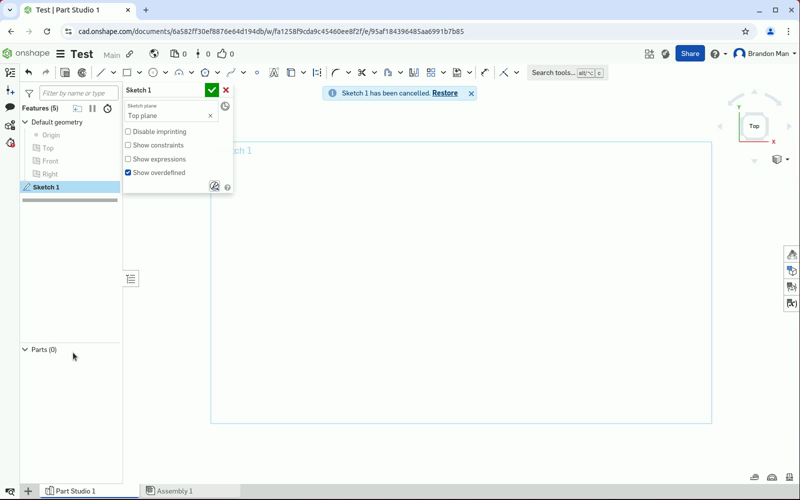
key(l)
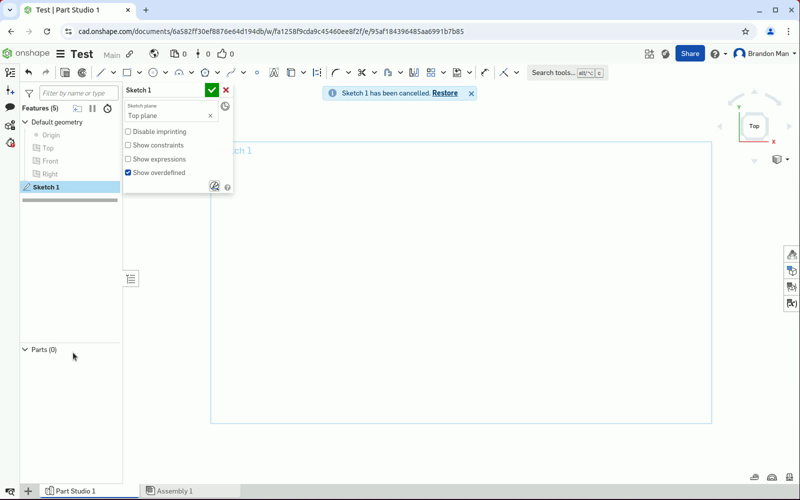
key_down(shift)
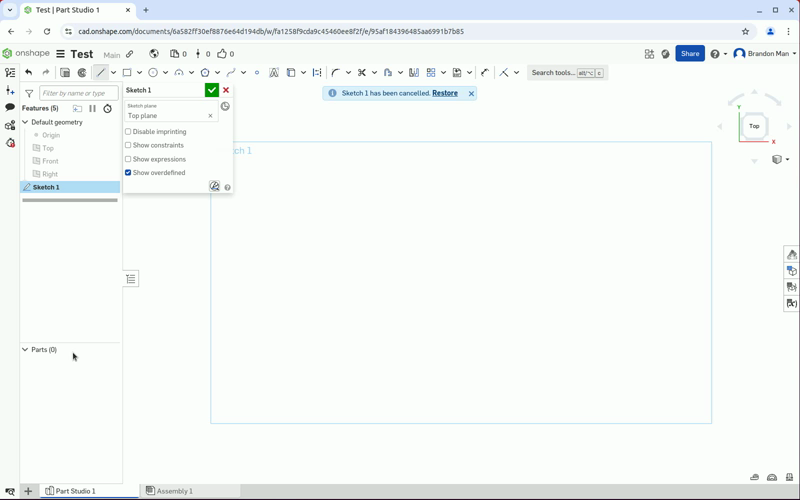
mouse_move(436, 316)
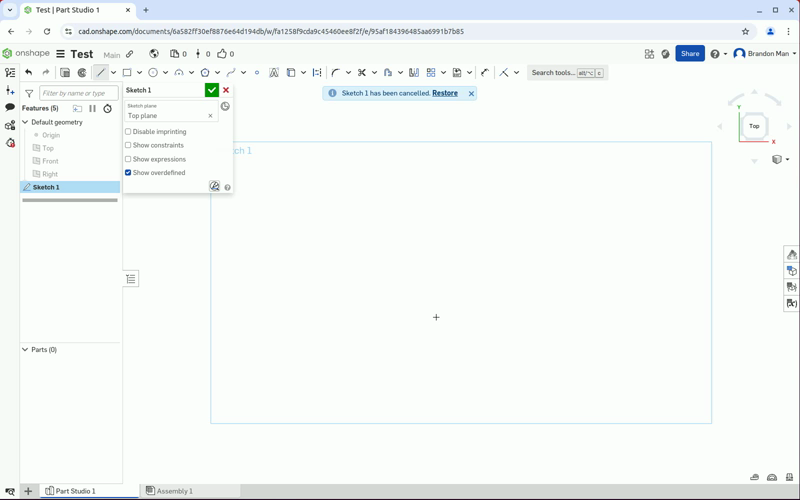
click(436, 316)
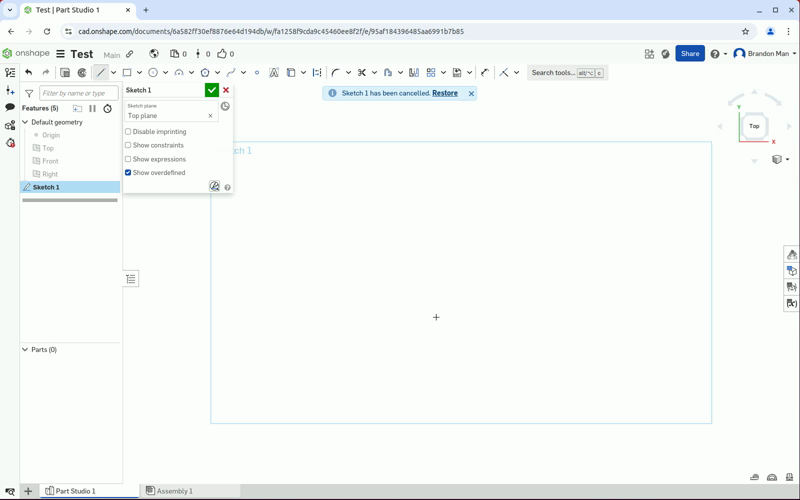
key_up(shift)
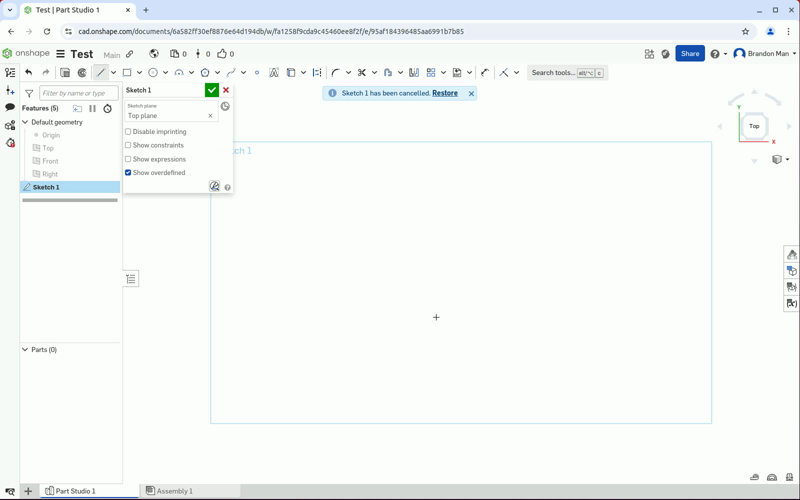
key_down(shift)
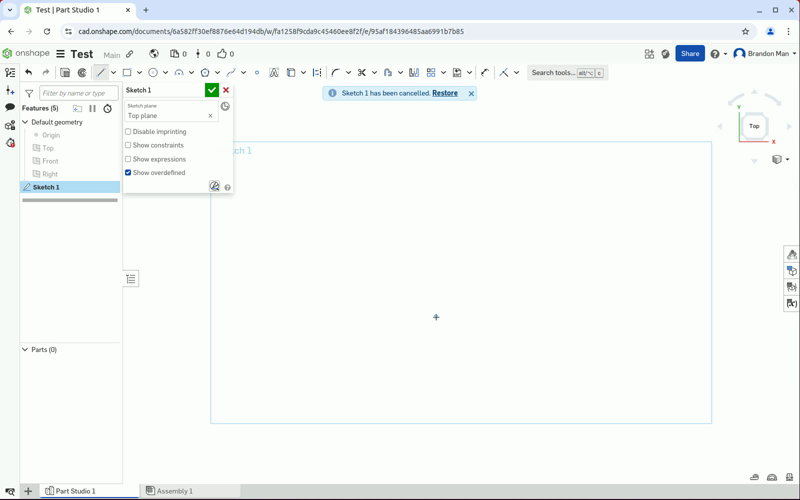
mouse_move(466, 316)
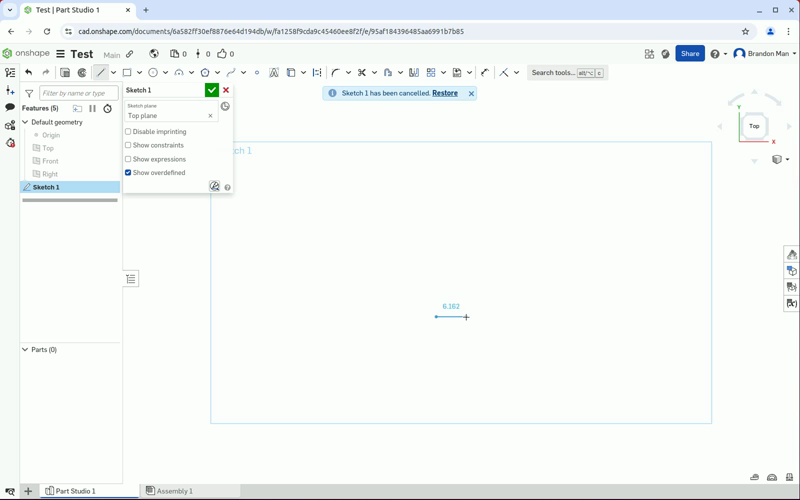
mouse_move(486, 316)
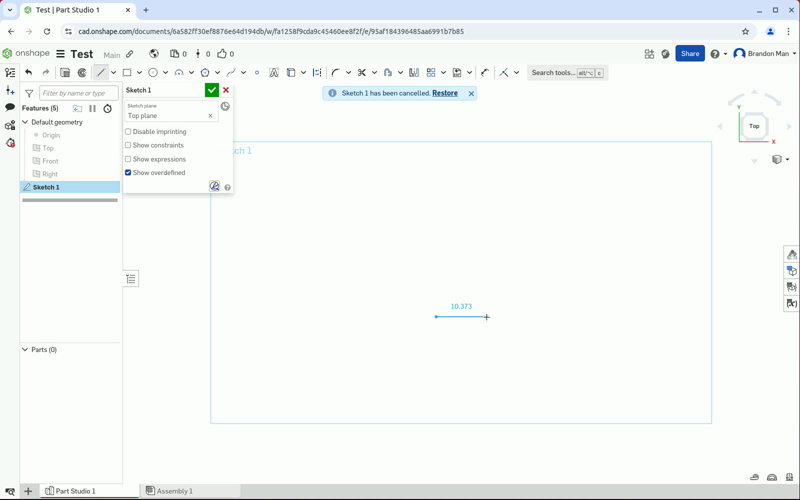
click(486, 316)
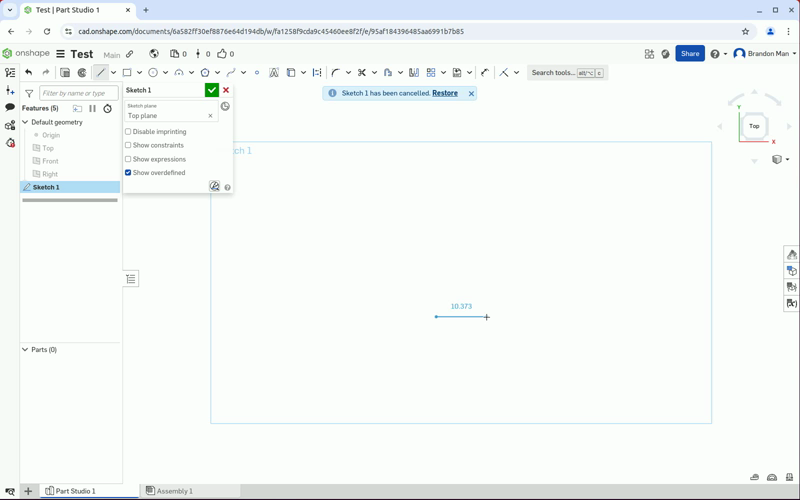
key_up(shift)
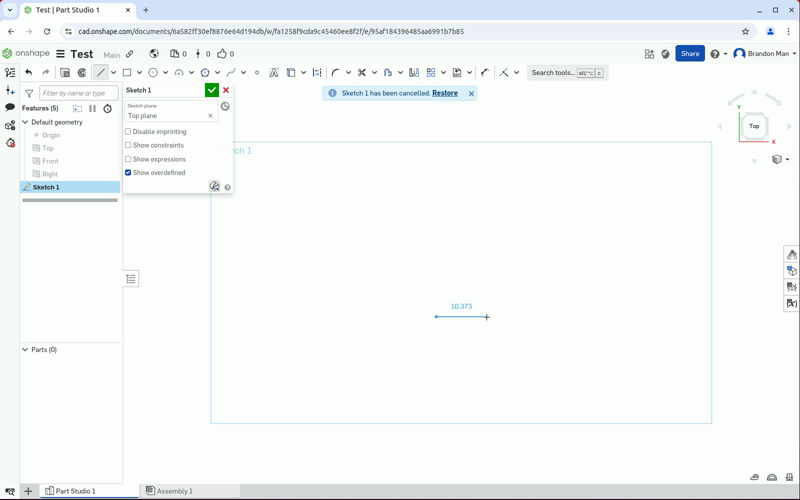
key_down(shift)
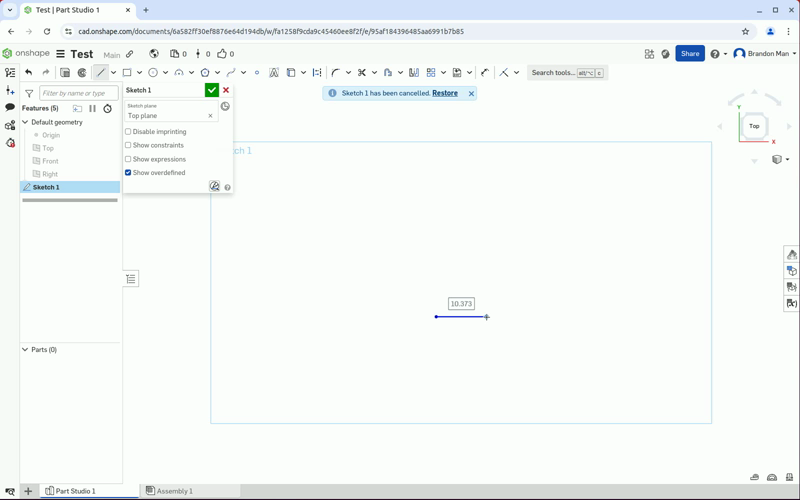
mouse_move(486, 170)
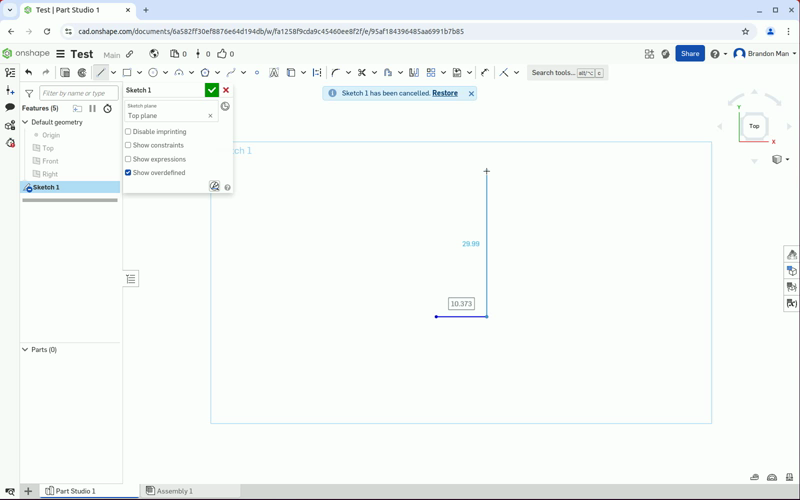
click(486, 170)
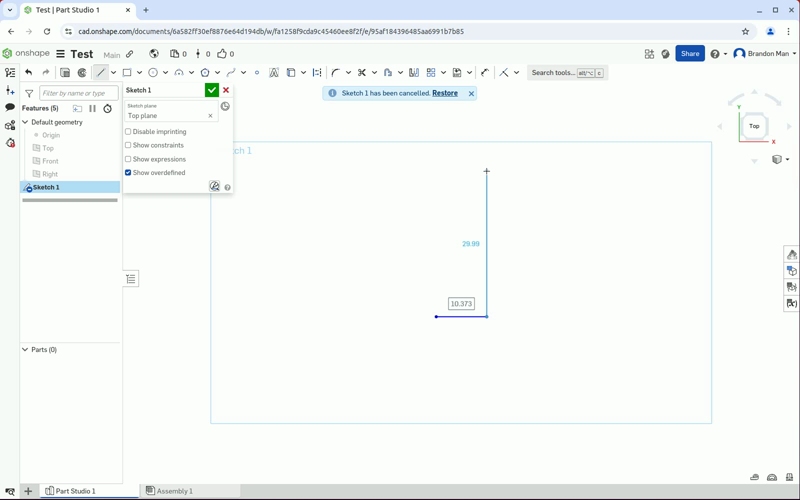
key_up(shift)
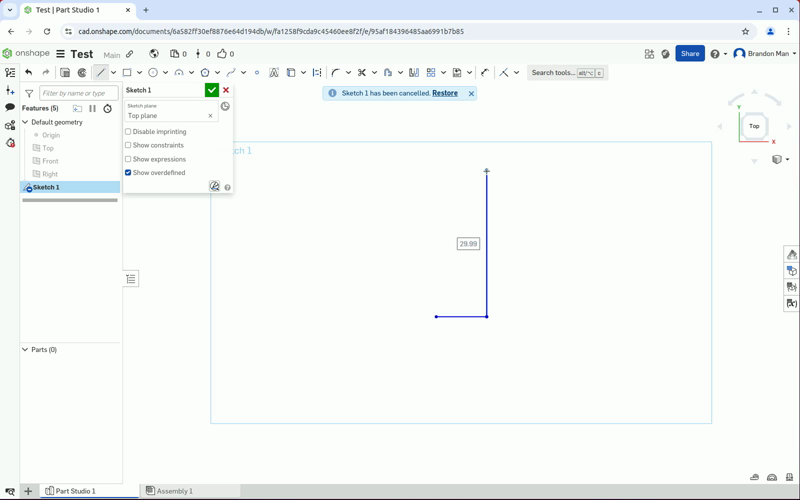
key_down(shift)
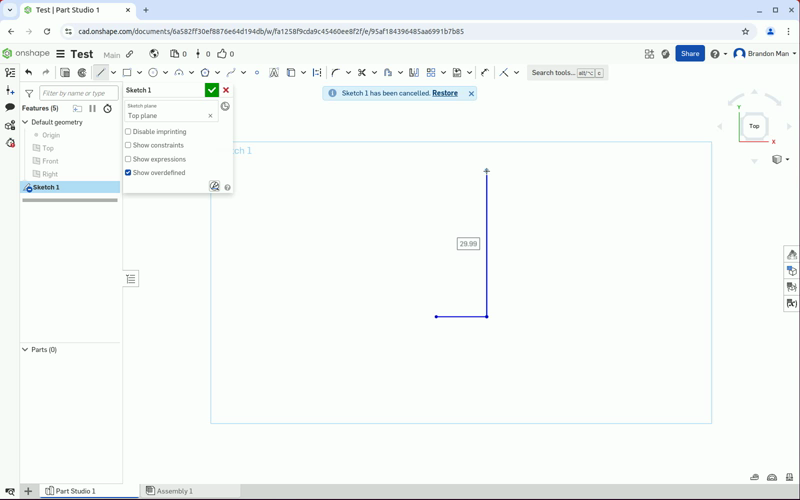
mouse_move(516, 170)
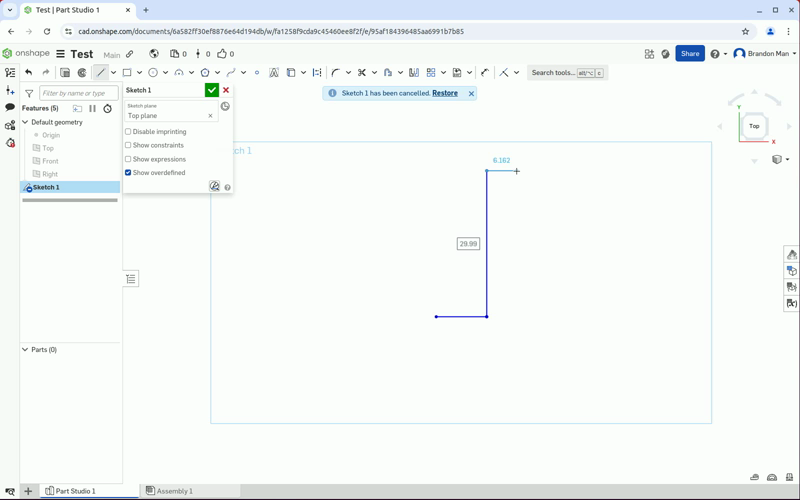
mouse_move(436, 170)
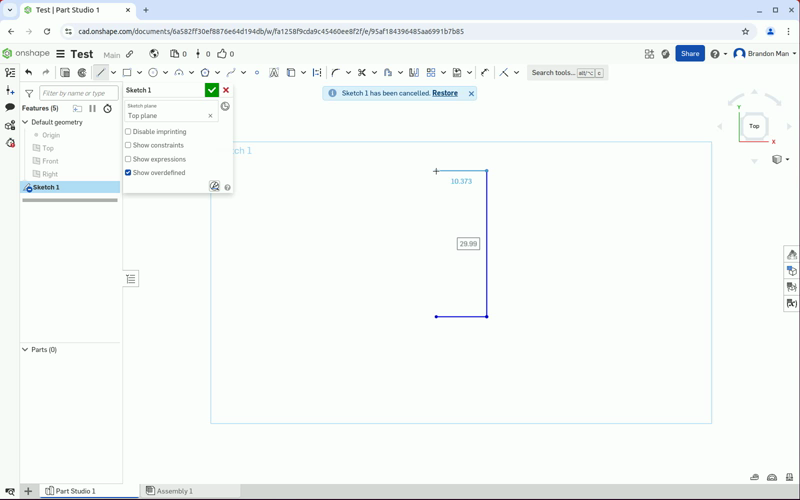
click(436, 170)
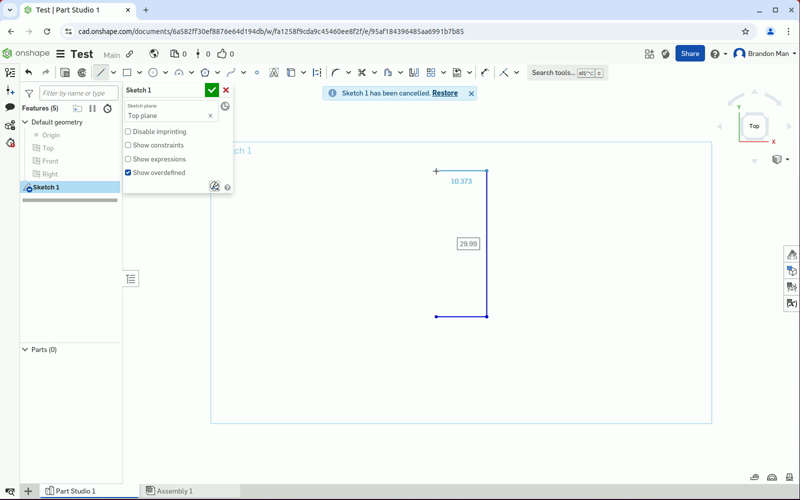
key_up(shift)
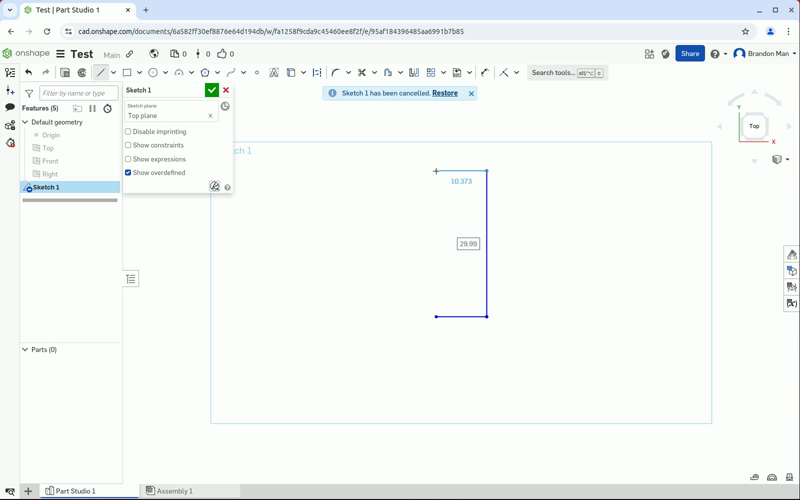
key_down(shift)
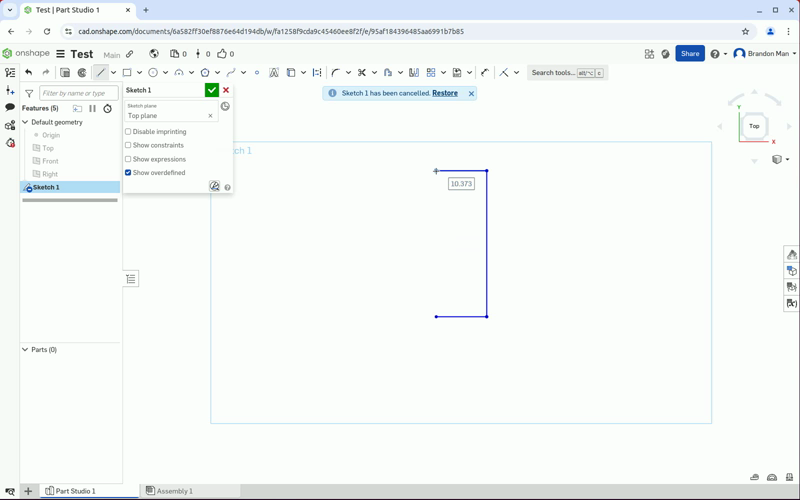
mouse_move(436, 316)
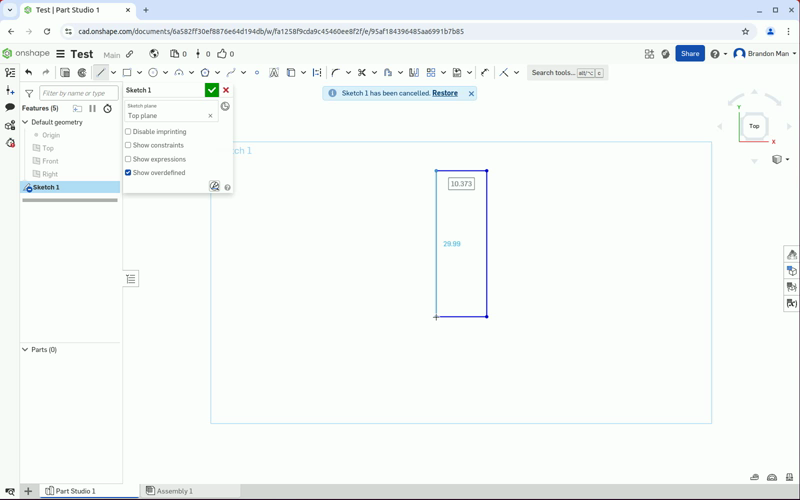
key_up(shift)
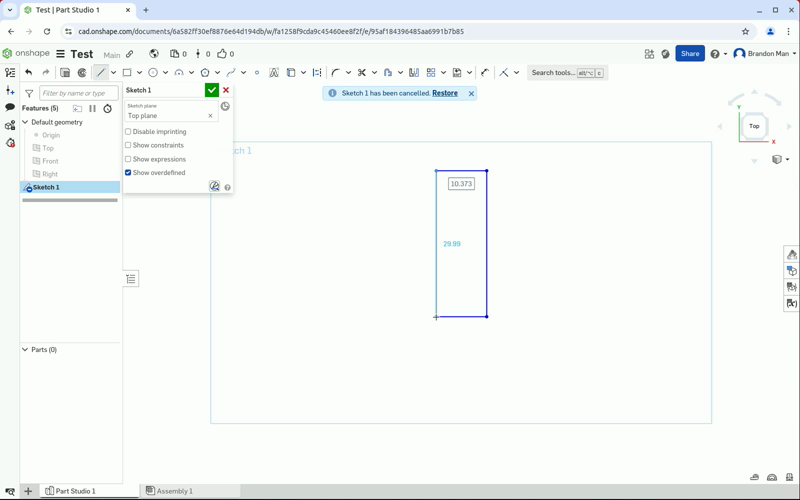
click(436, 316)
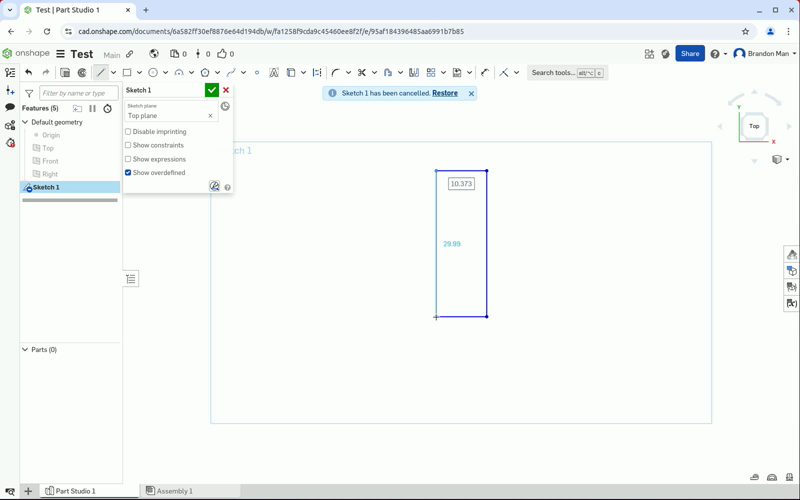
key(esc)
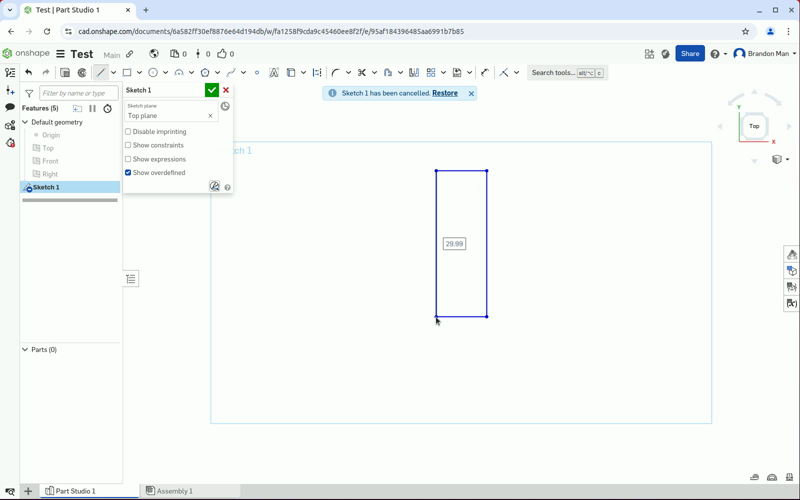
mouse_move(453, 306)
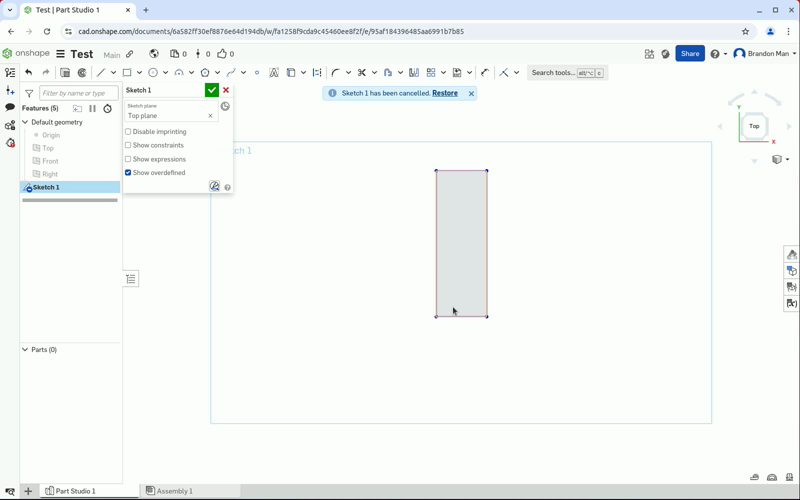
click(453, 306)
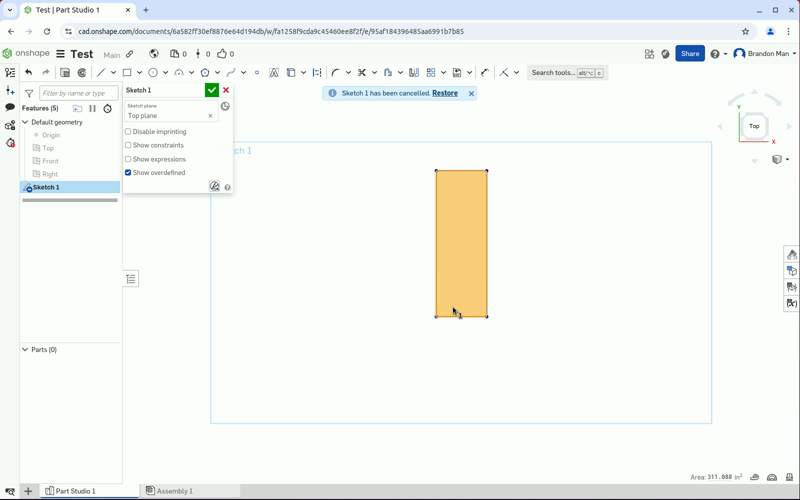
mouse_move(73, 352)
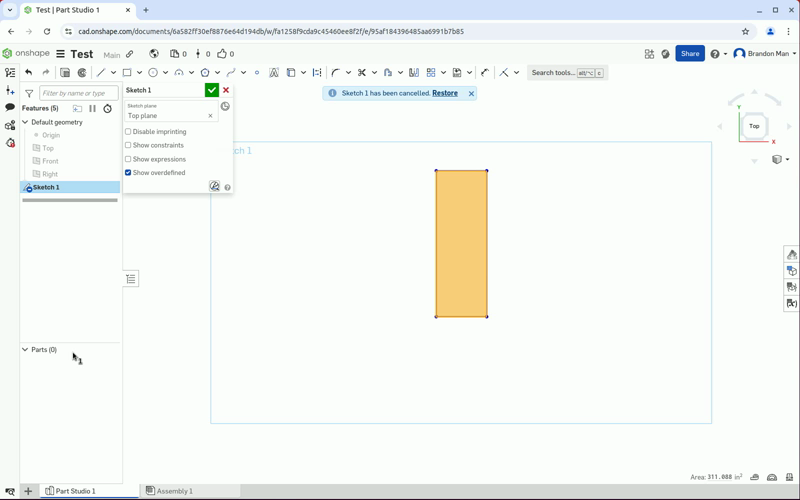
key(shift+y)
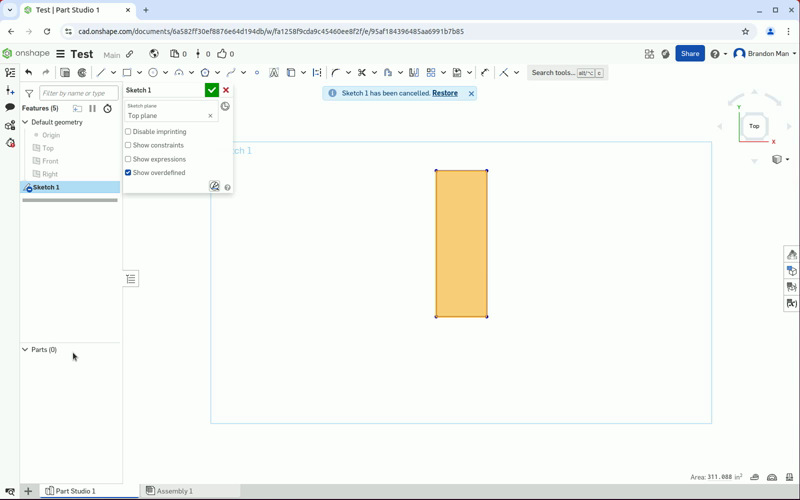
key(shift+e)
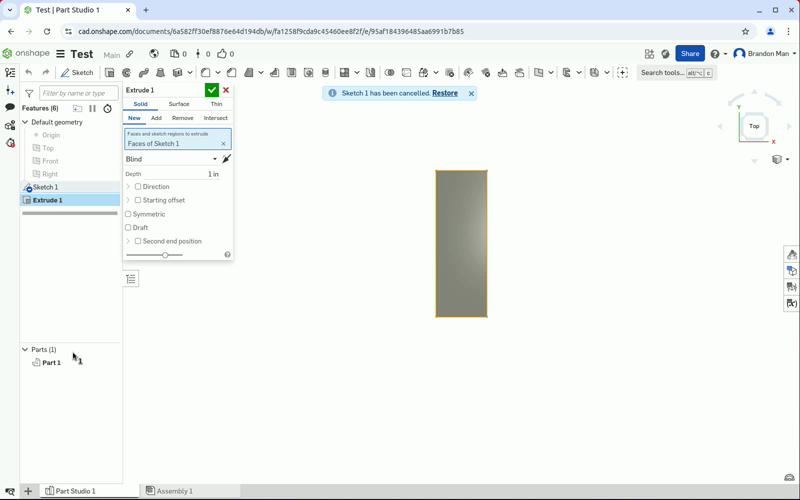
mouse_move(143, 106)
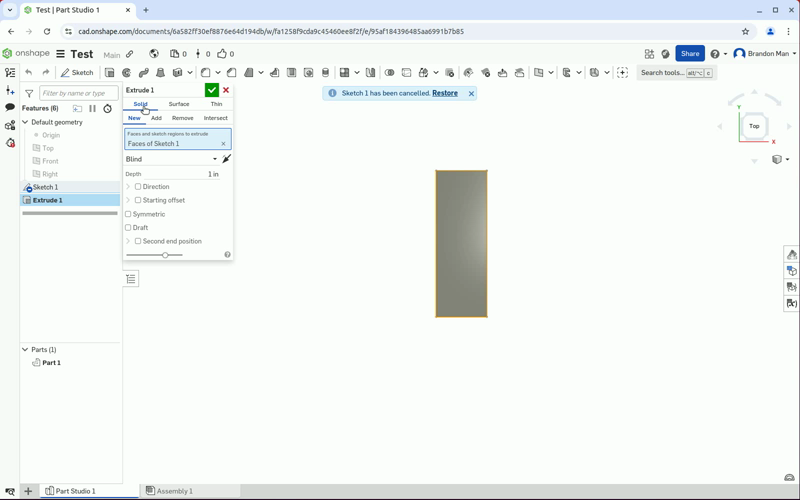
click(143, 106)
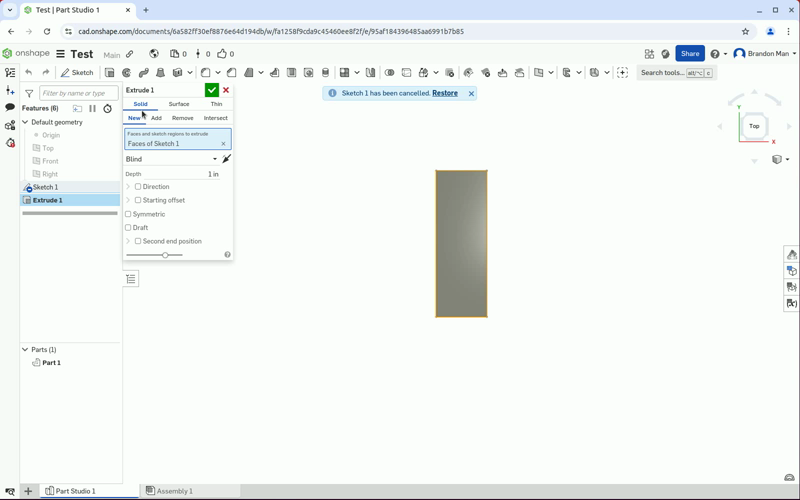
mouse_move(137, 120)
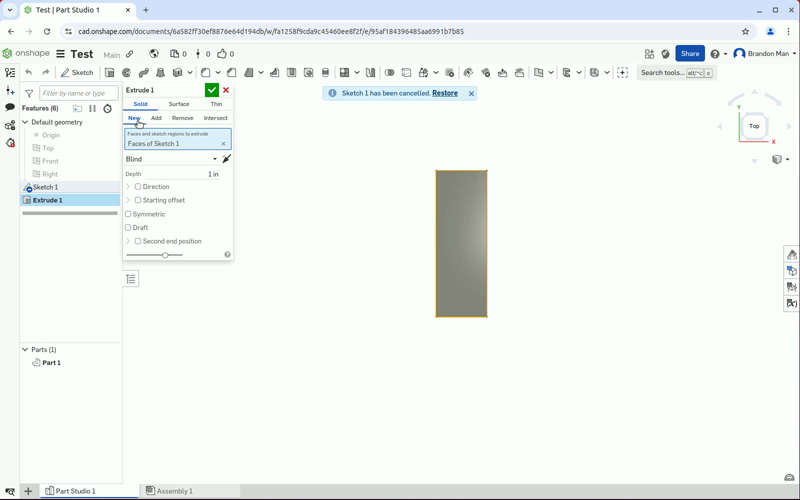
click(137, 120)
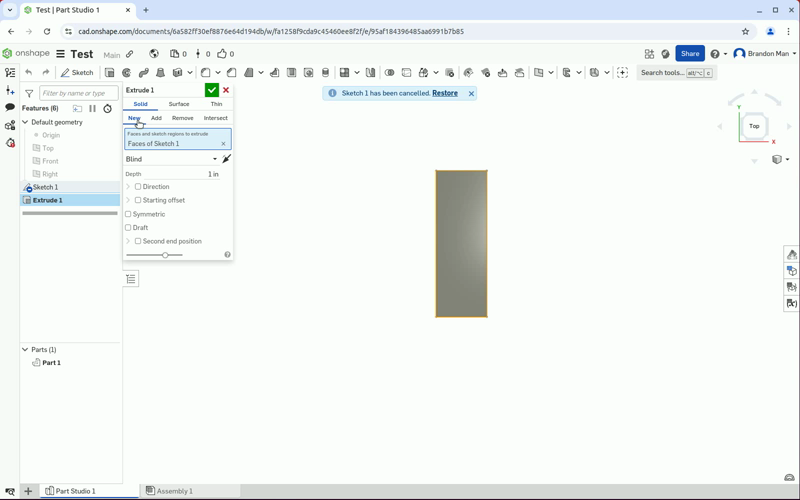
key(tab, 4)
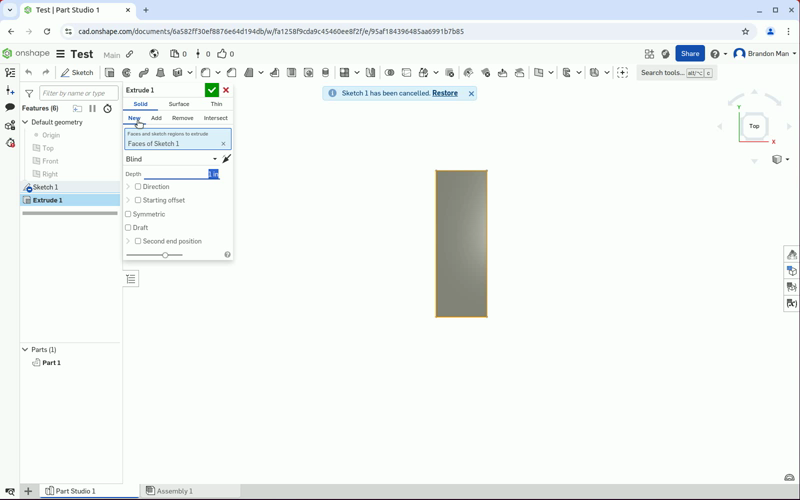
text(0.481)
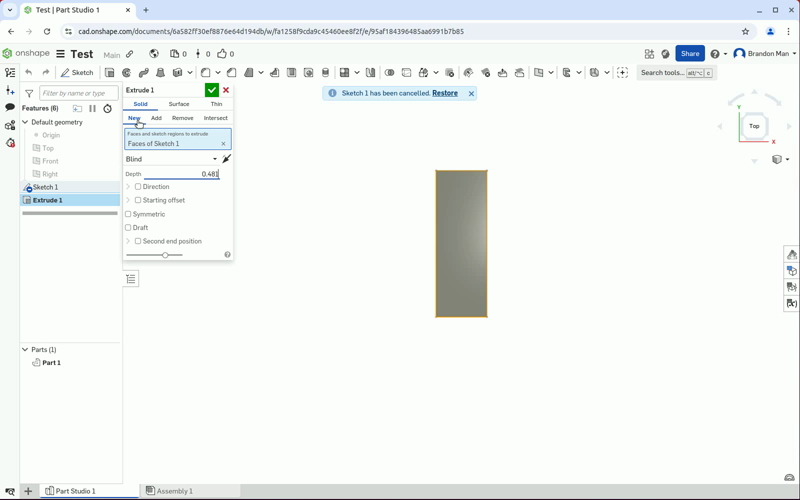
key(enter)
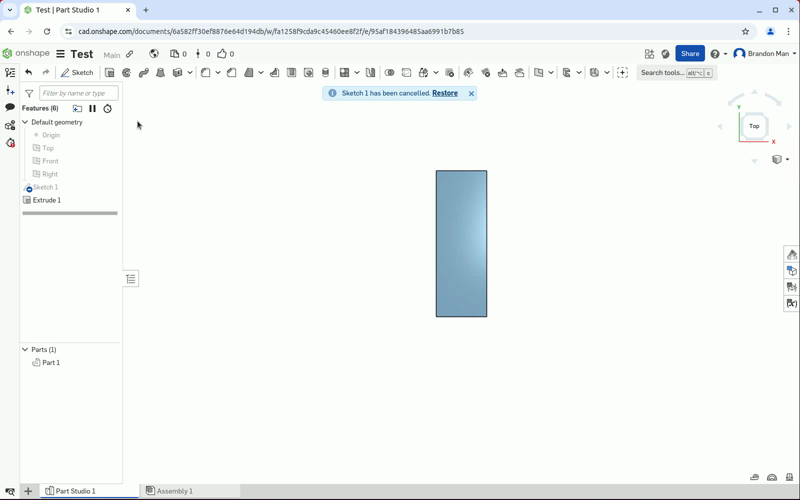
key(shift+h)
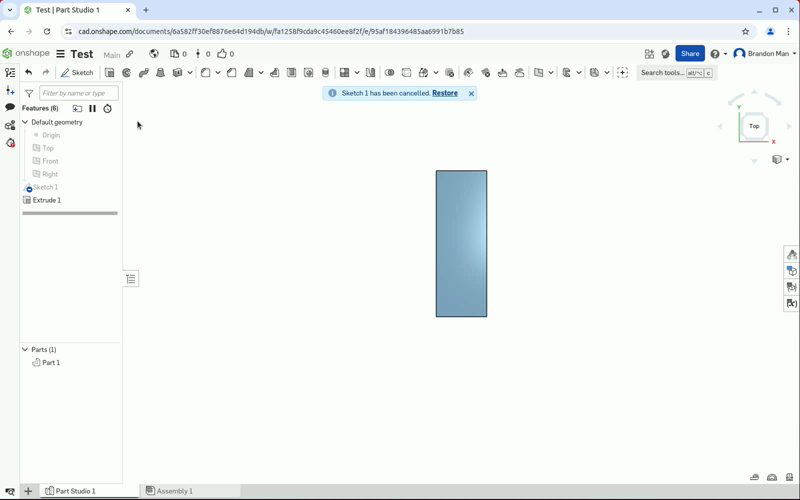
key(shift+h)
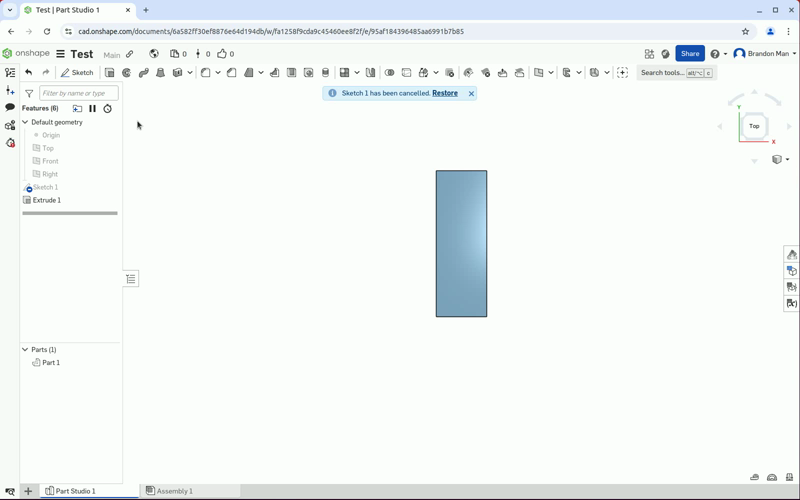
mouse_move(73, 189)
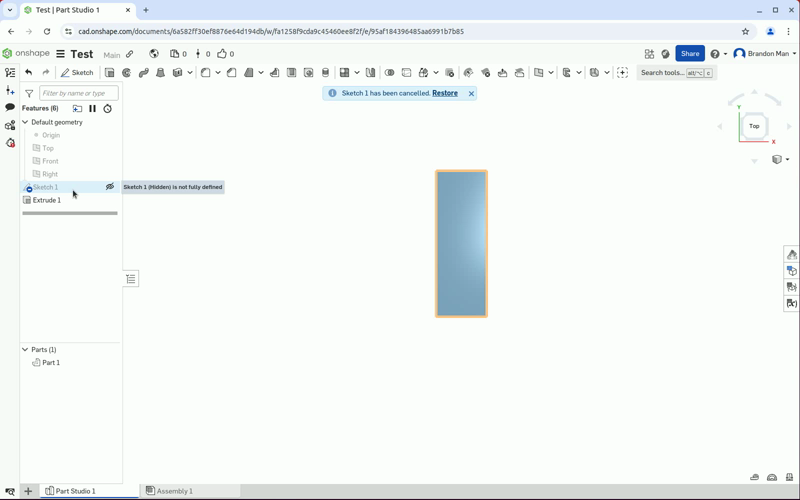
click(73, 189)
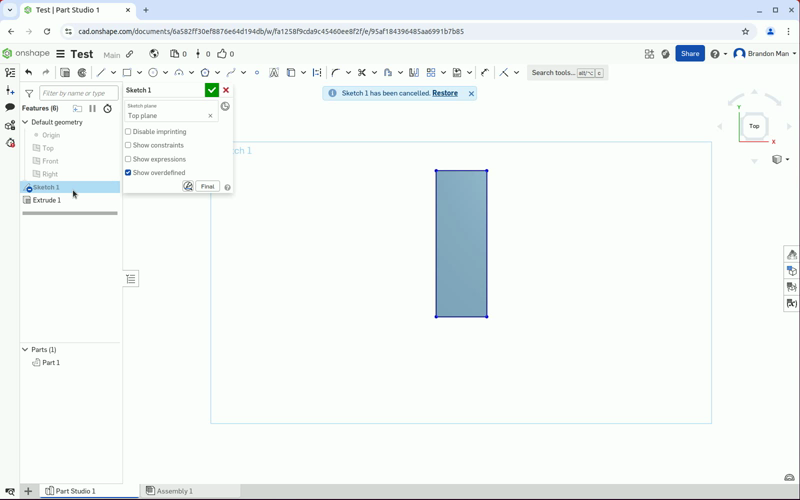
mouse_move(229, 92)
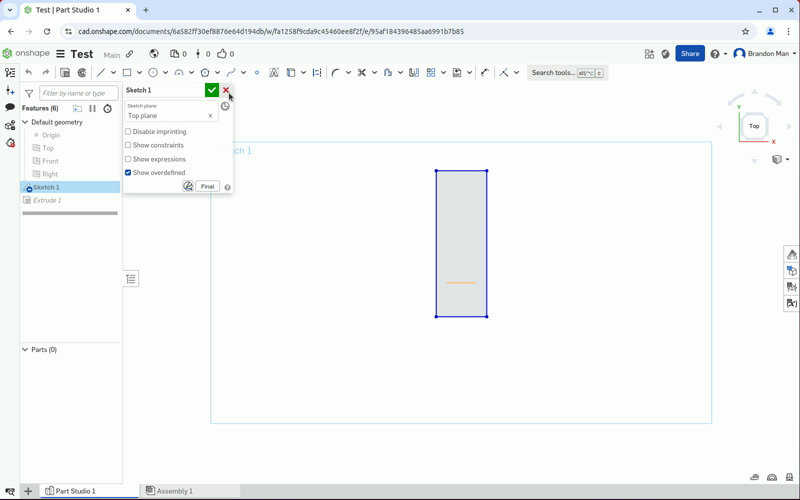
click(229, 92)
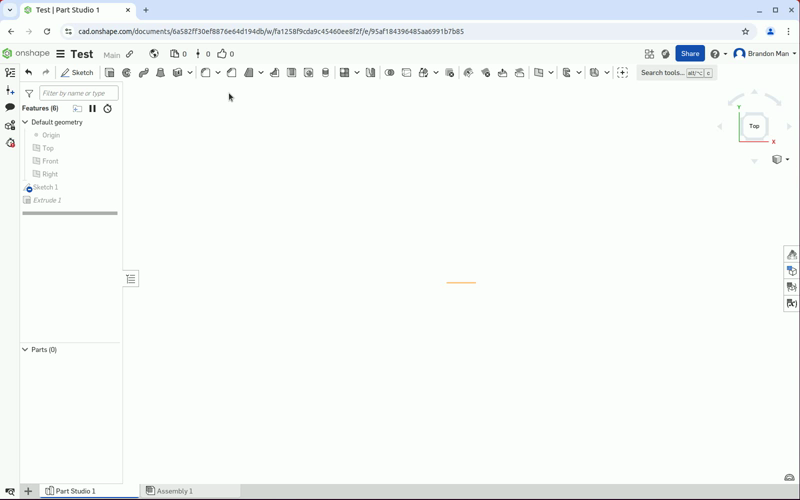
mouse_move(541, 75)
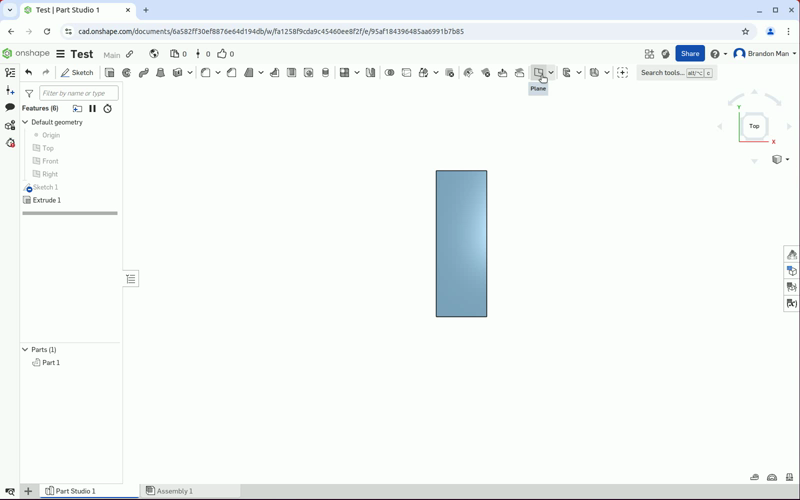
click(541, 75)
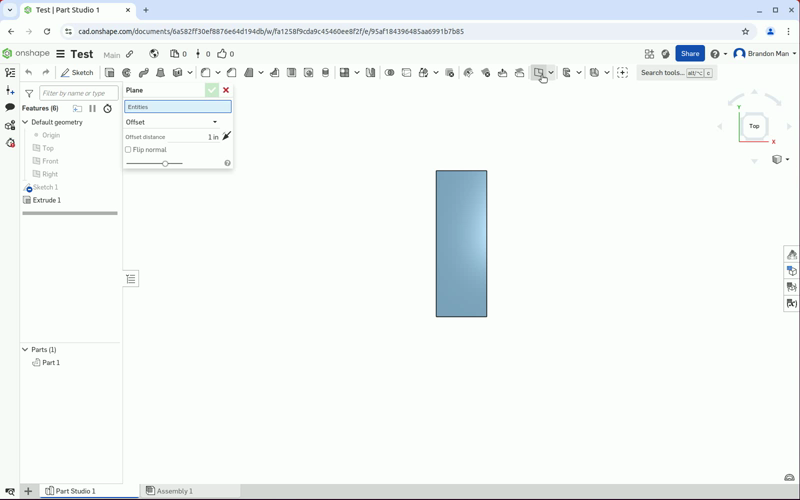
mouse_move(73, 150)
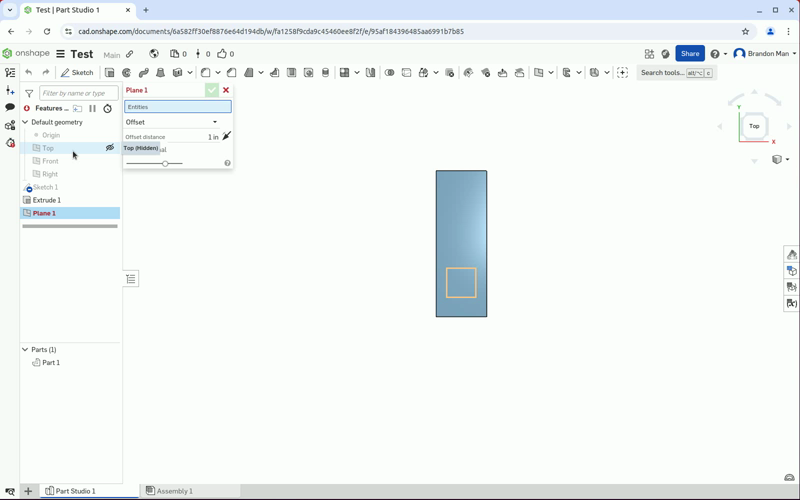
click(73, 150)
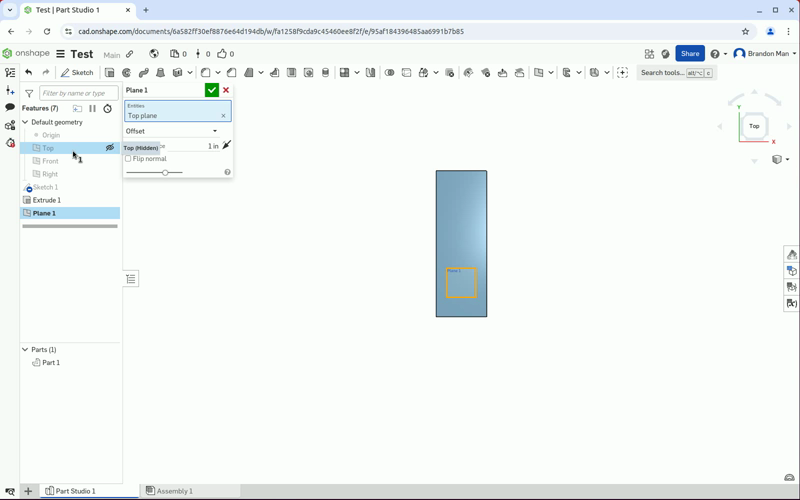
key(tab, 2)
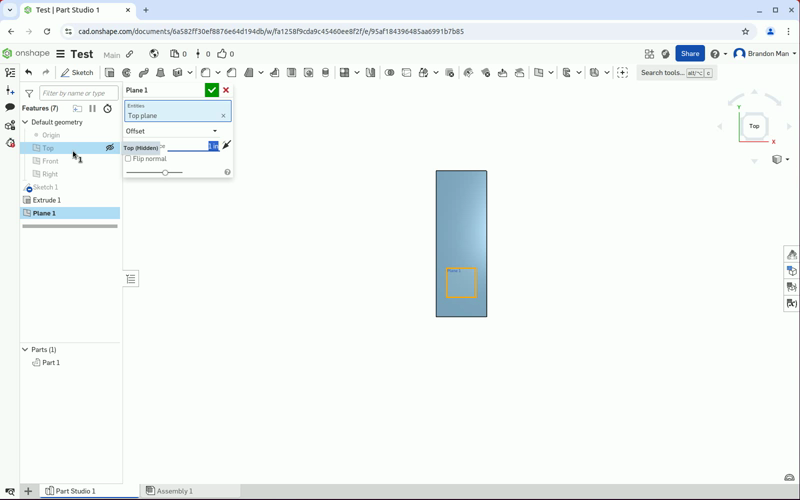
text(0.493)
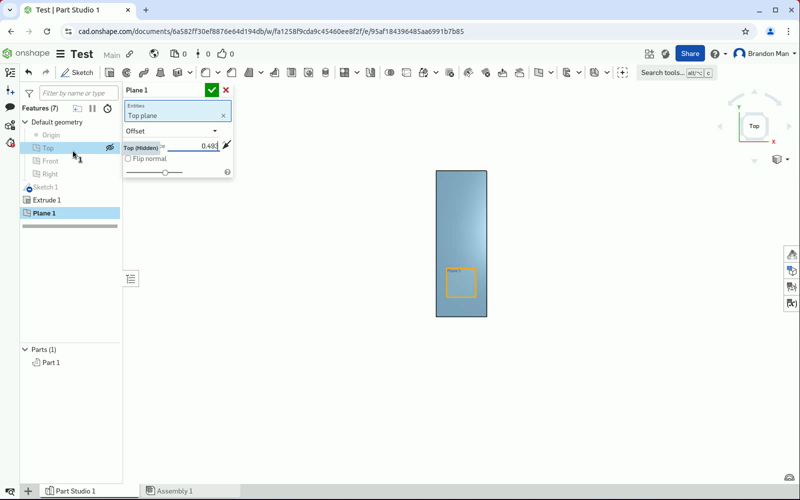
key(enter, 2)
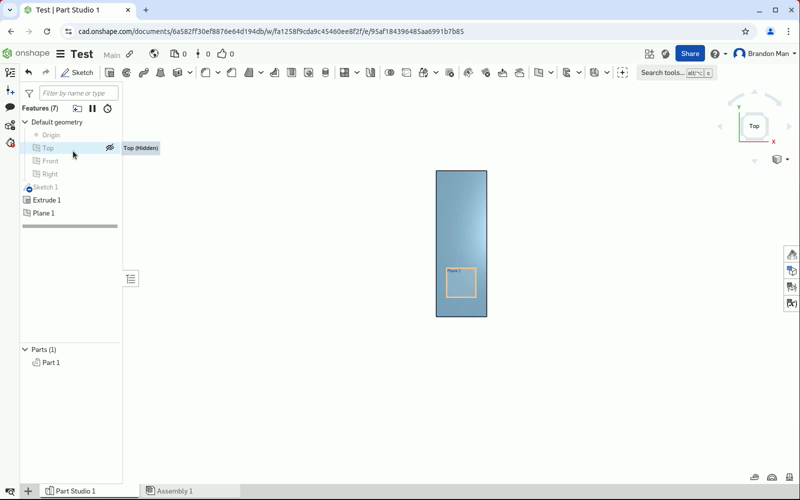
key(shift+s)
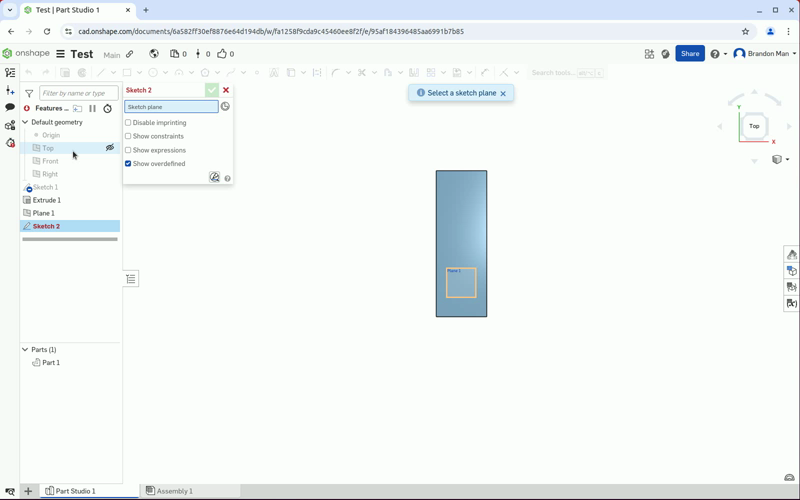
mouse_move(73, 215)
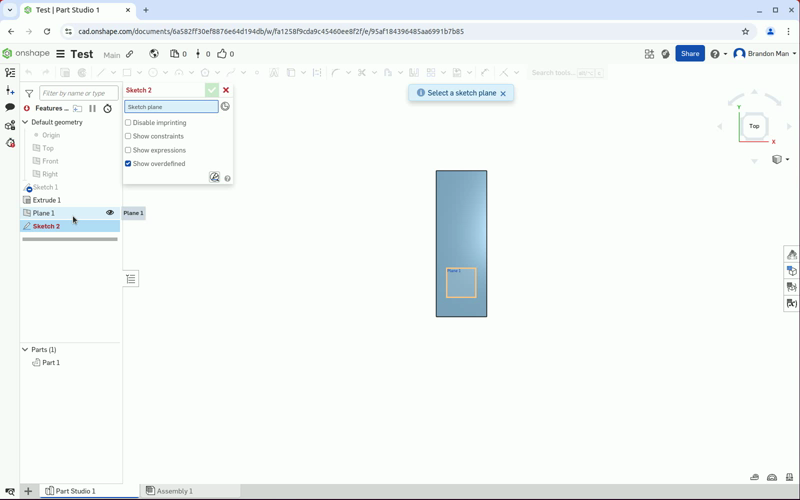
click(73, 215)
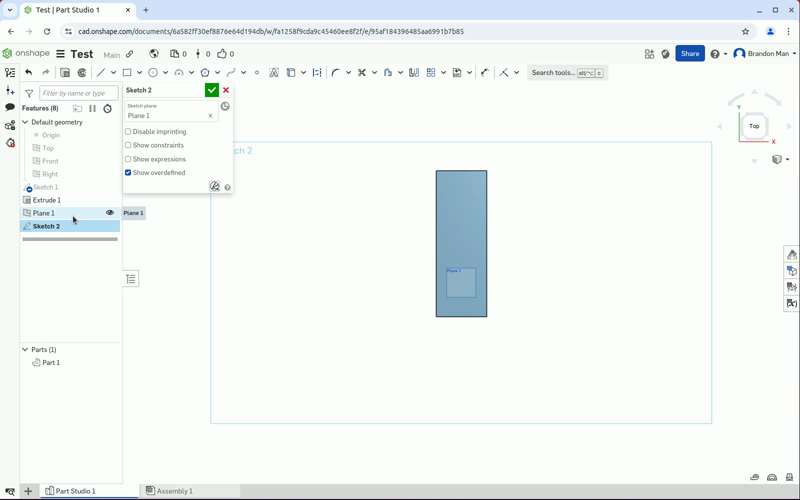
mouse_move(73, 352)
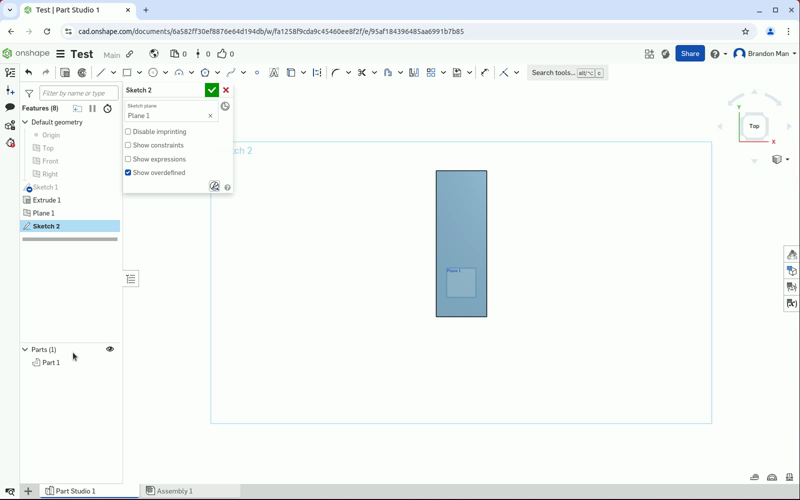
key(y)
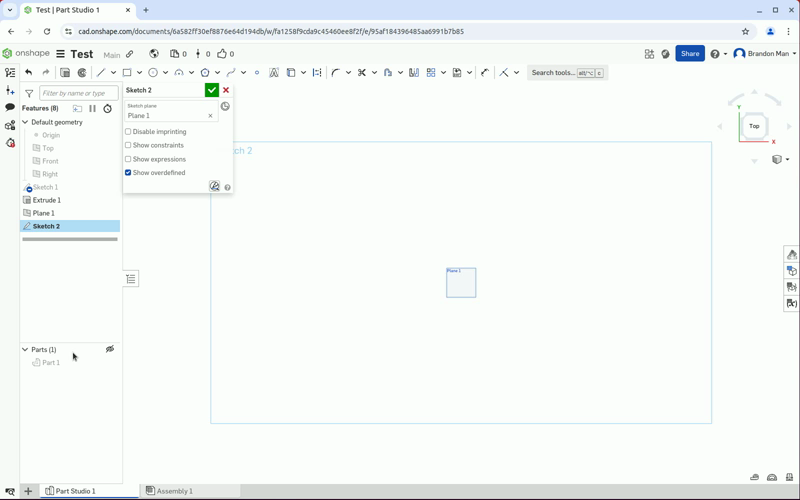
key(l)
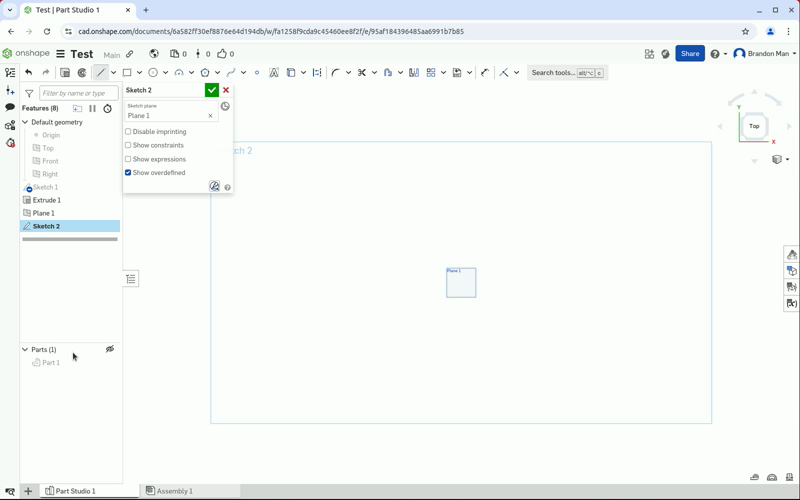
key_down(shift)
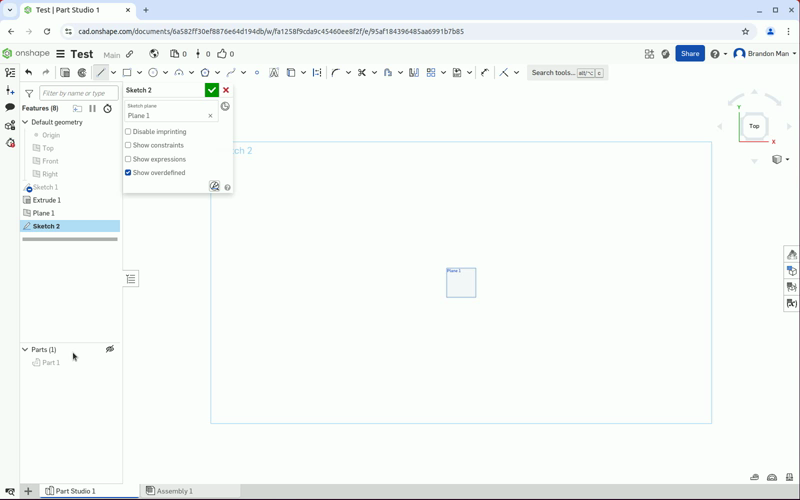
mouse_move(436, 316)
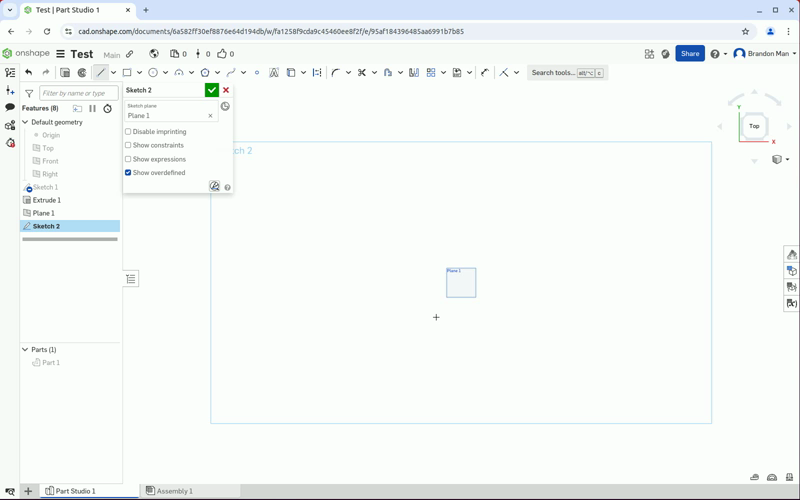
click(436, 316)
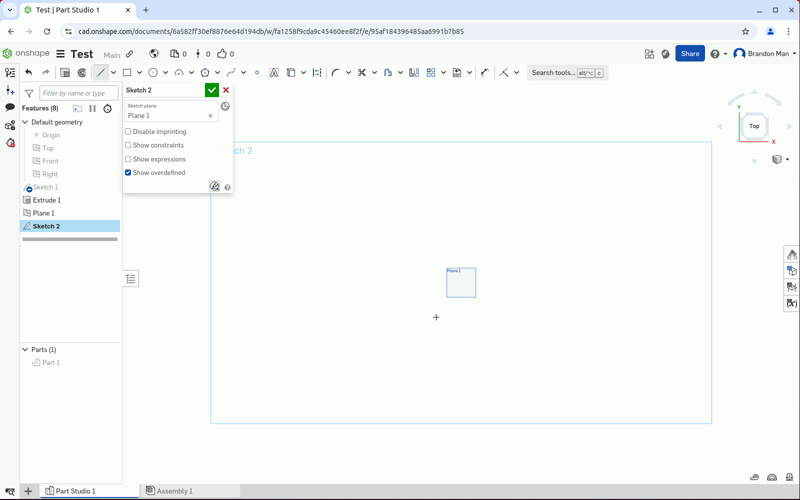
key_up(shift)
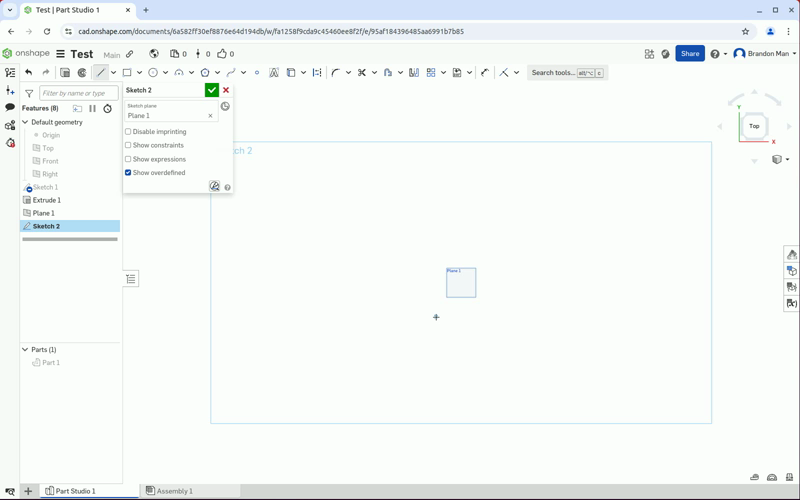
key_down(shift)
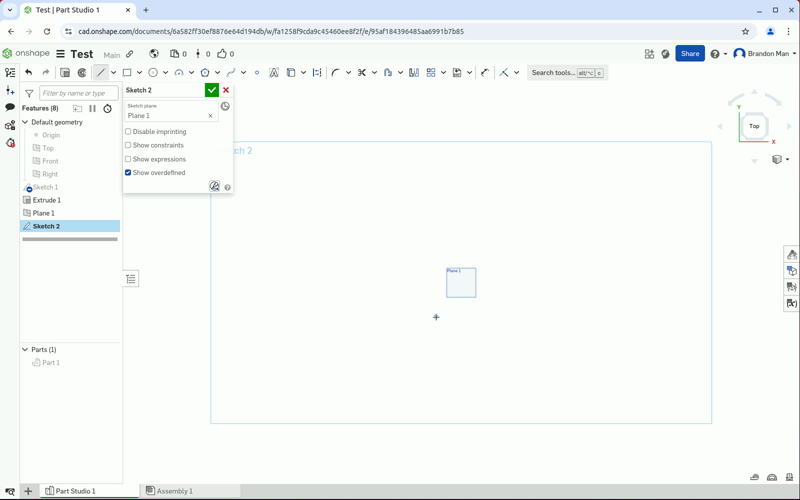
mouse_move(466, 316)
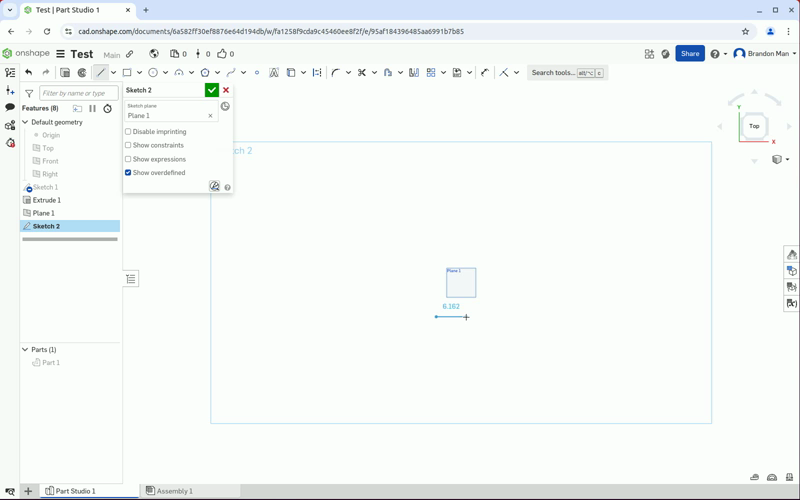
mouse_move(487, 316)
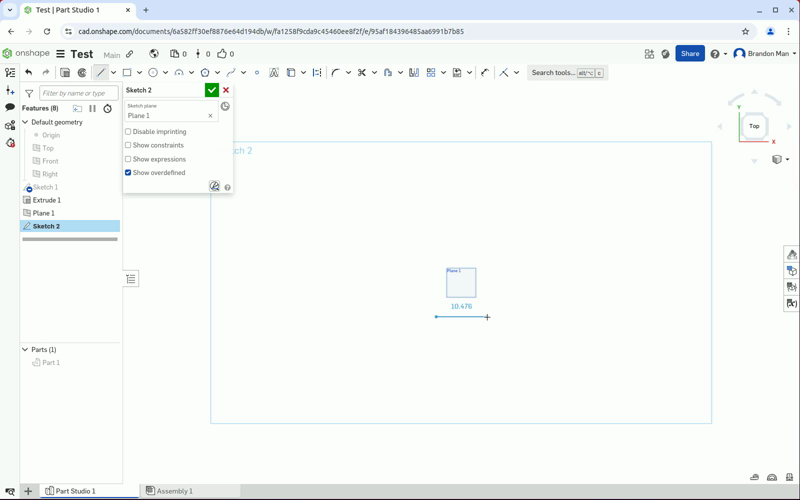
click(487, 316)
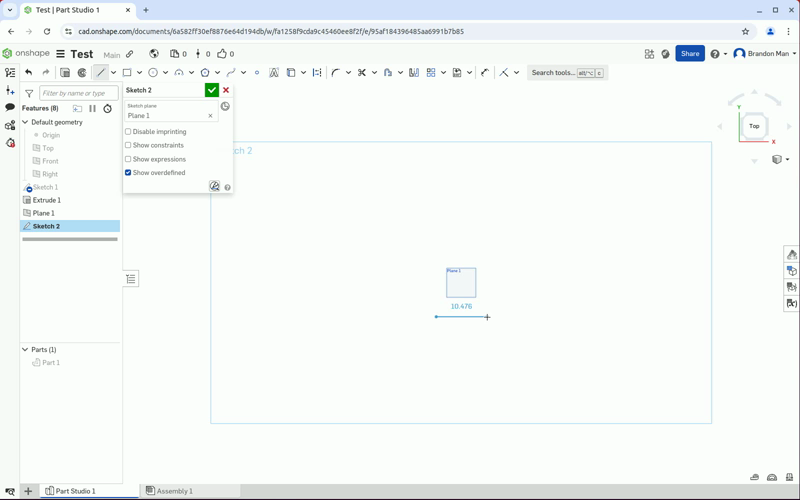
key_up(shift)
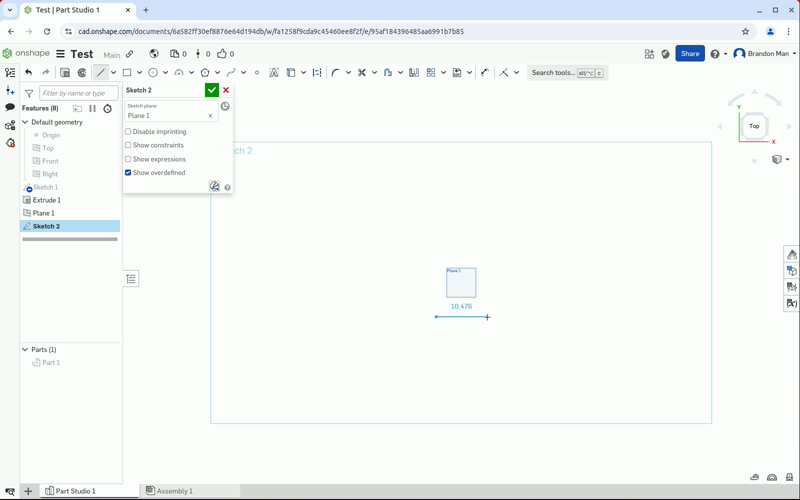
key_down(shift)
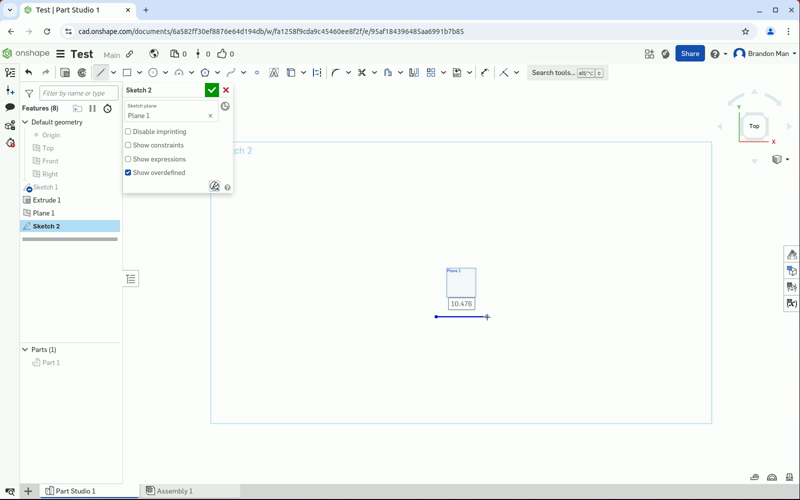
mouse_move(517, 316)
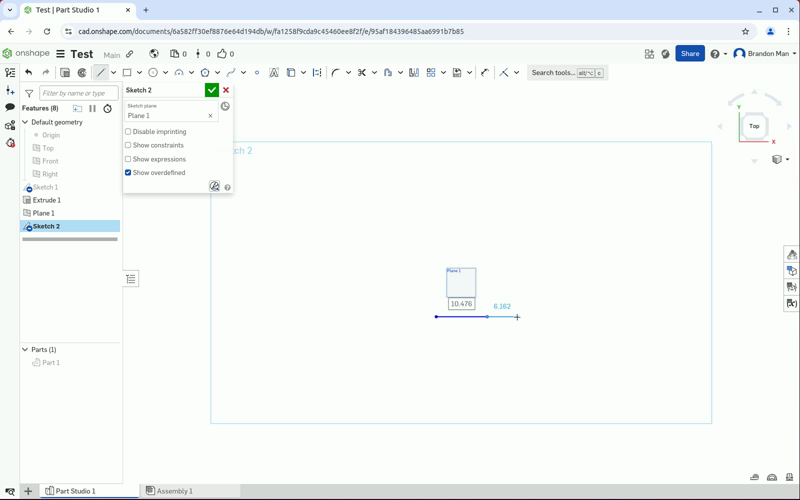
mouse_move(487, 279)
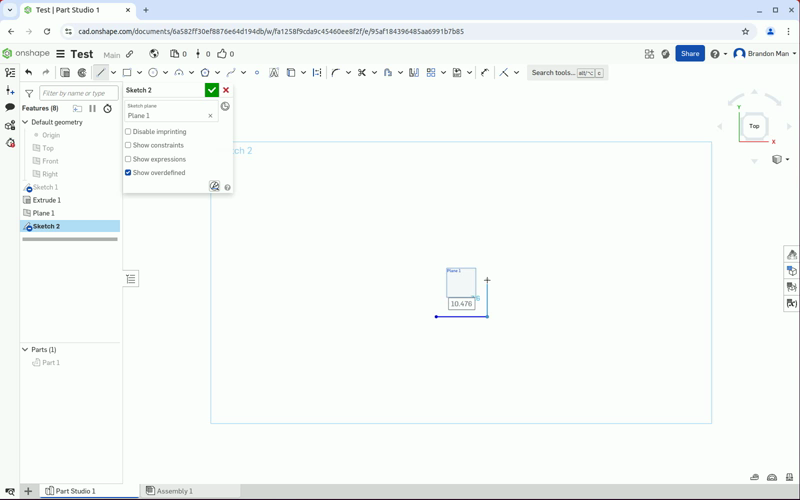
click(487, 279)
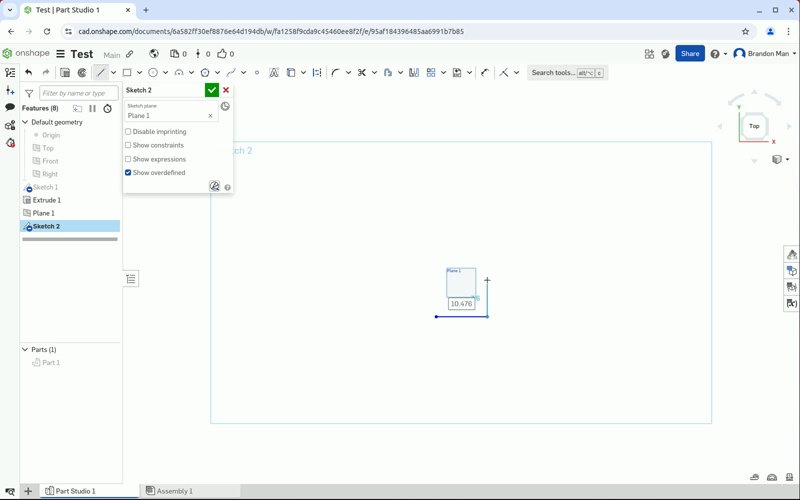
key_up(shift)
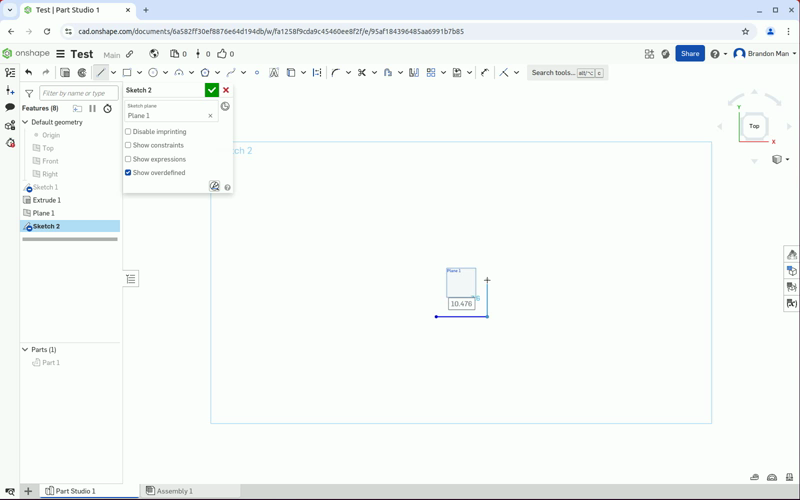
key_down(shift)
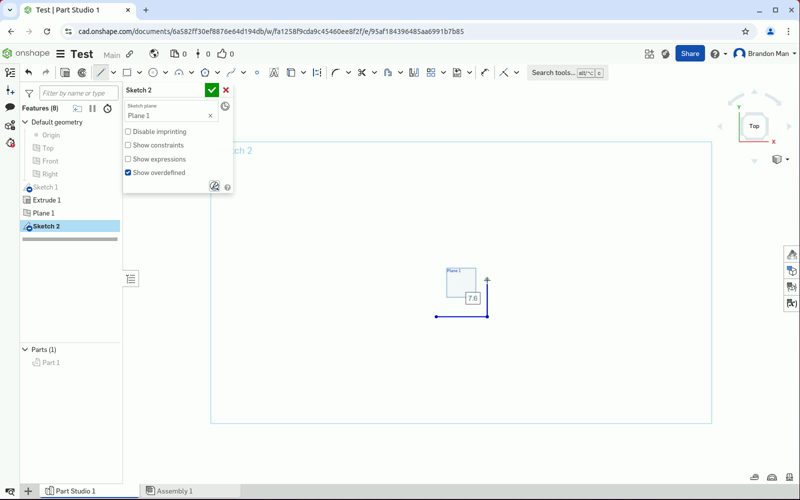
mouse_move(517, 279)
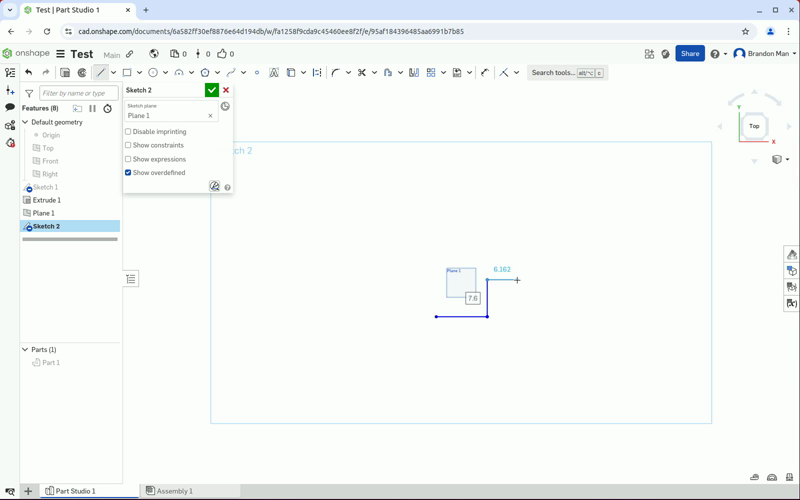
mouse_move(436, 279)
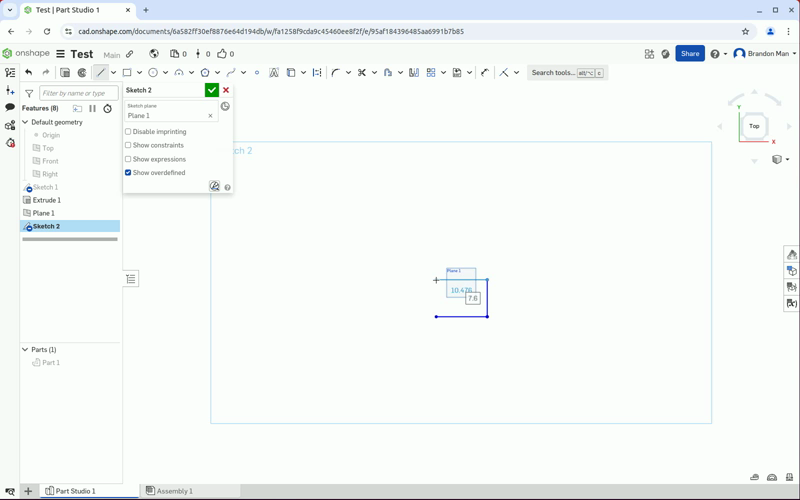
click(436, 279)
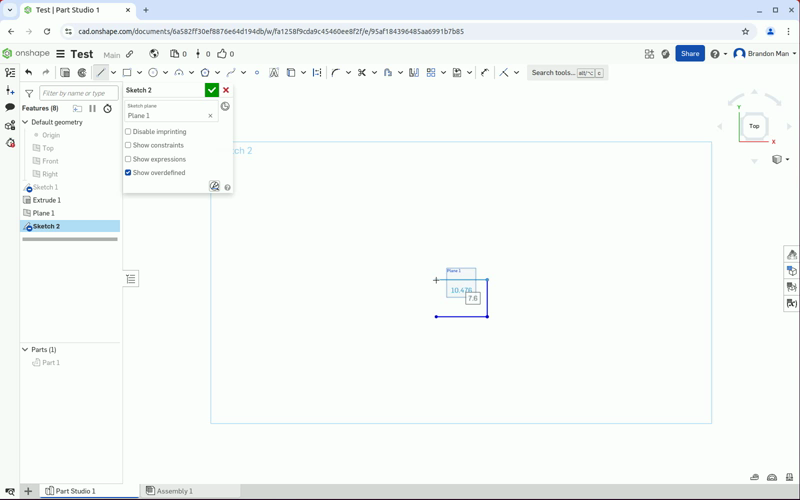
key_up(shift)
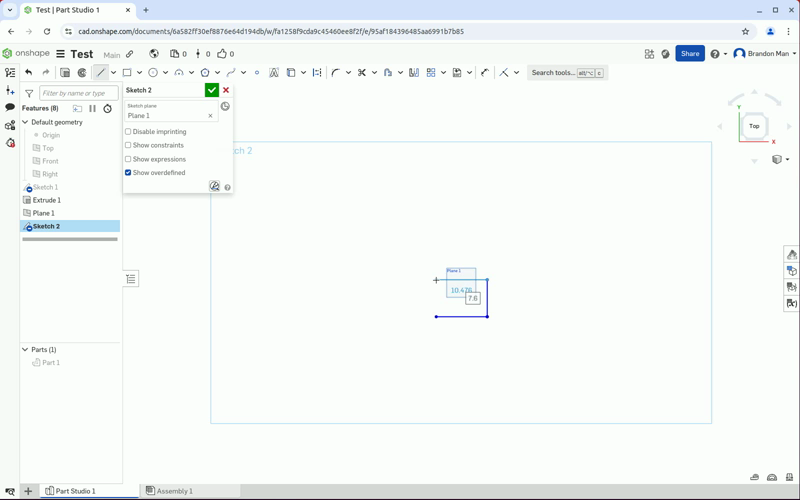
mouse_move(466, 279)
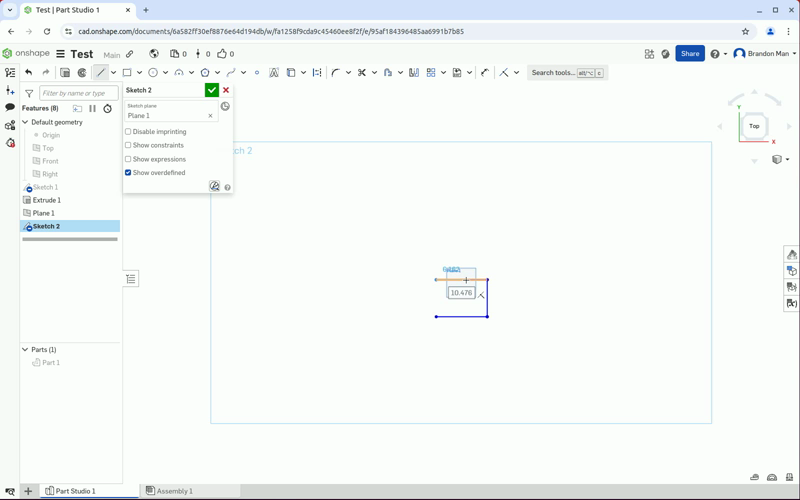
key_down(shift)
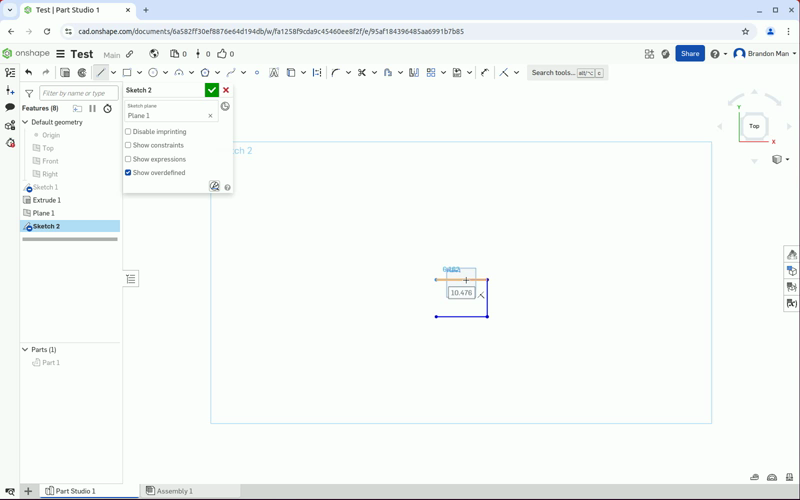
mouse_move(436, 316)
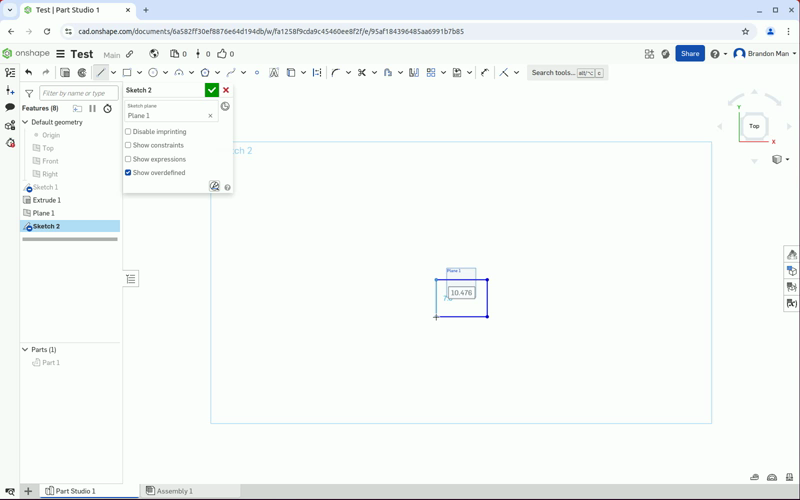
key_up(shift)
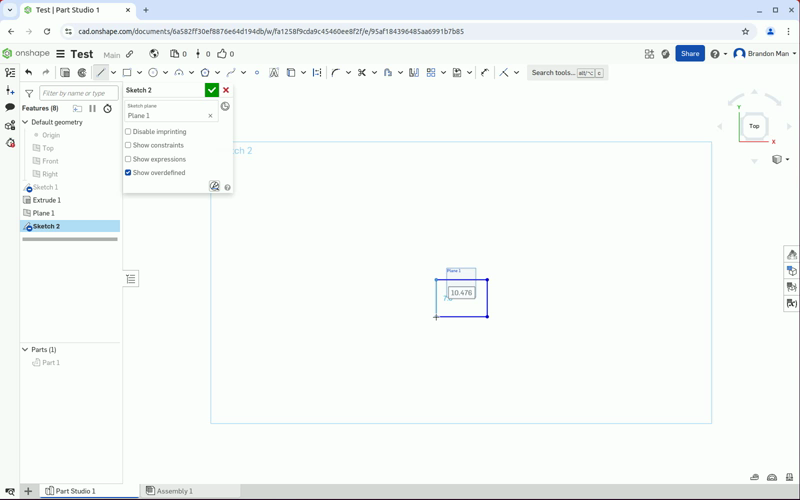
click(436, 316)
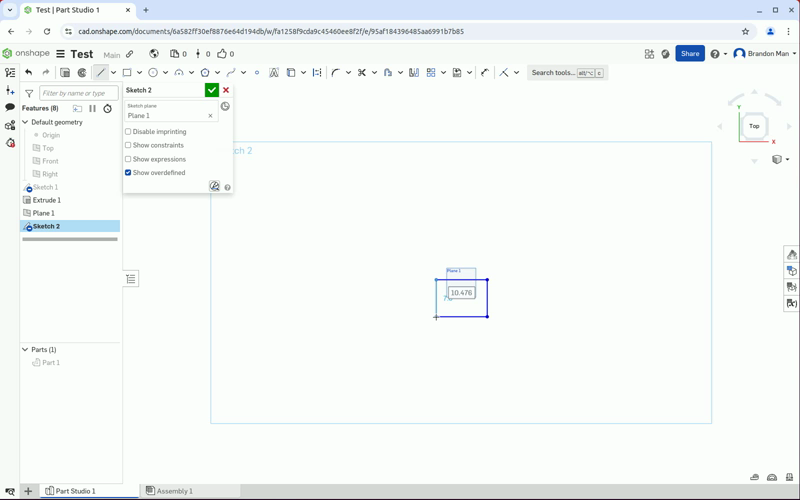
key(esc)
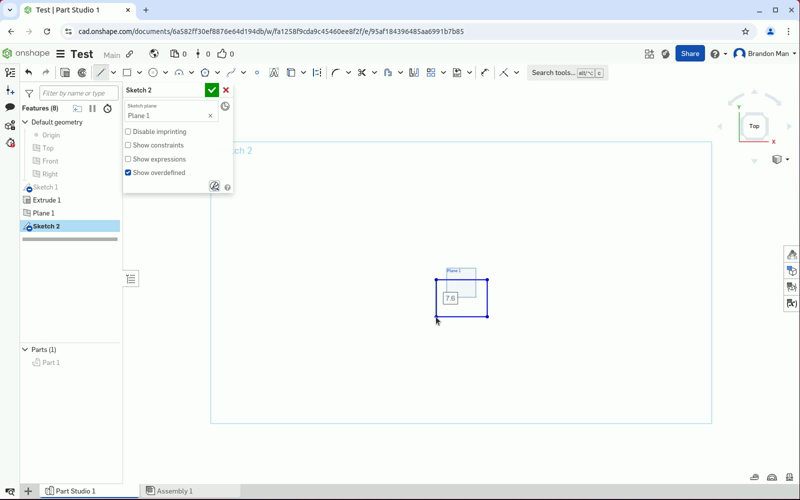
mouse_move(448, 306)
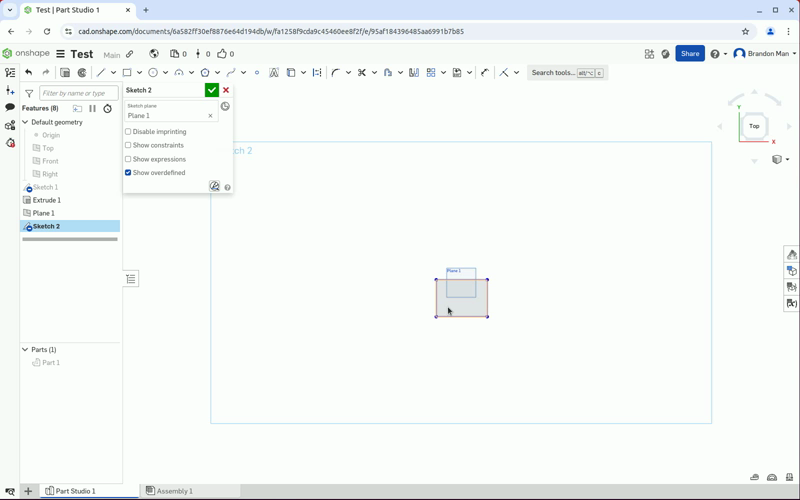
click(448, 306)
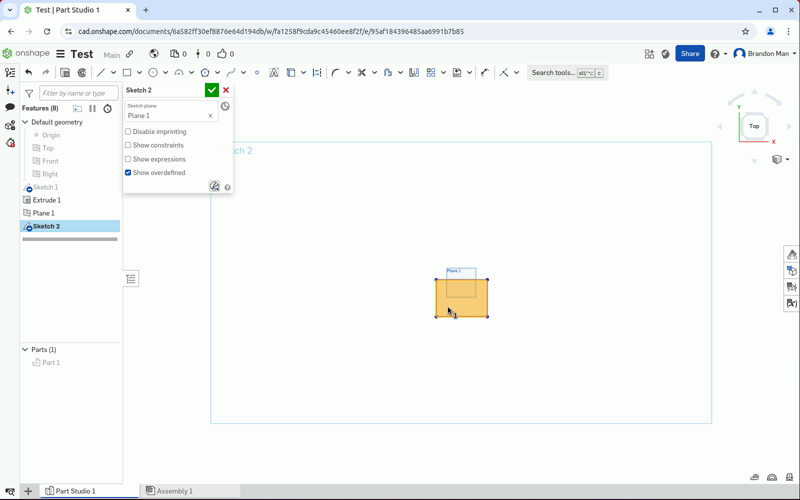
mouse_move(73, 352)
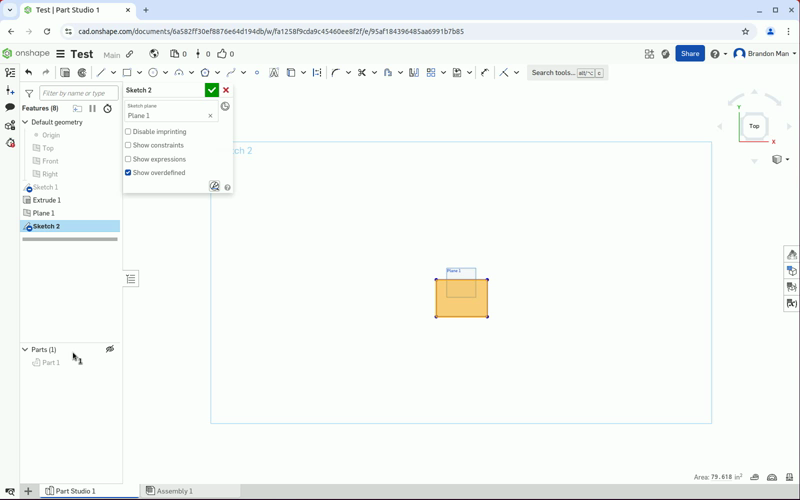
key(shift+y)
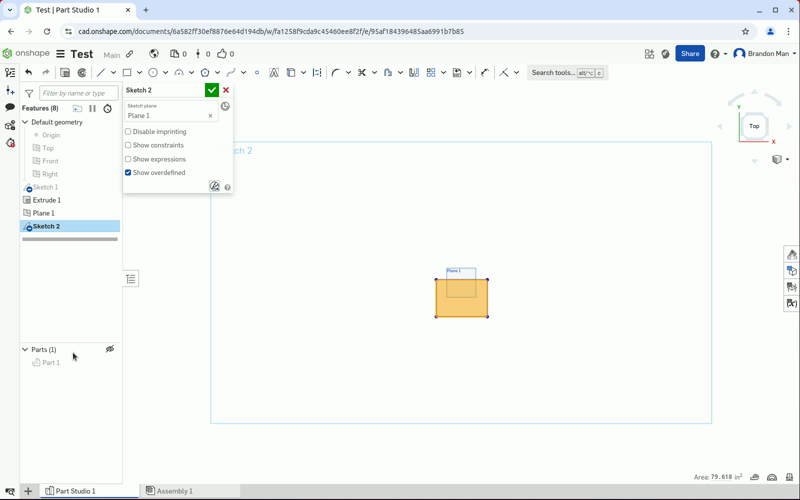
key(shift+e)
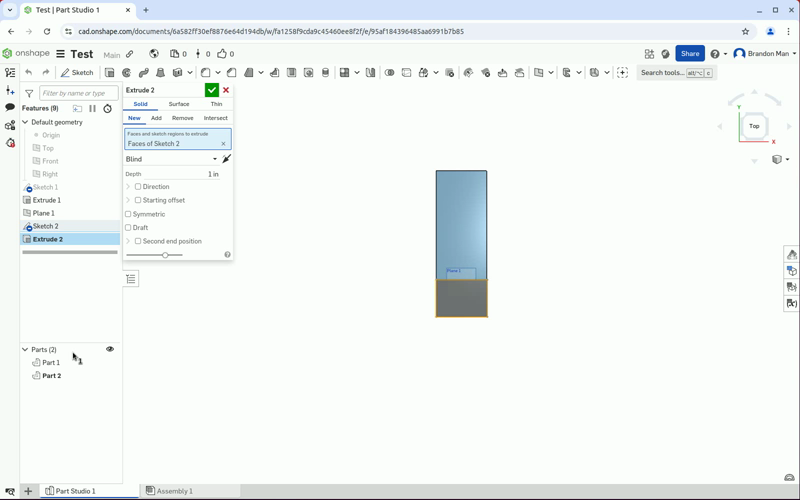
mouse_move(143, 106)
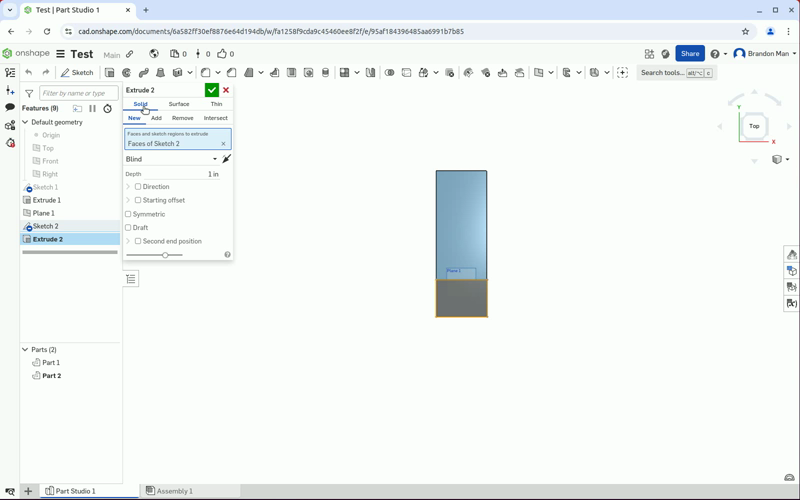
click(143, 106)
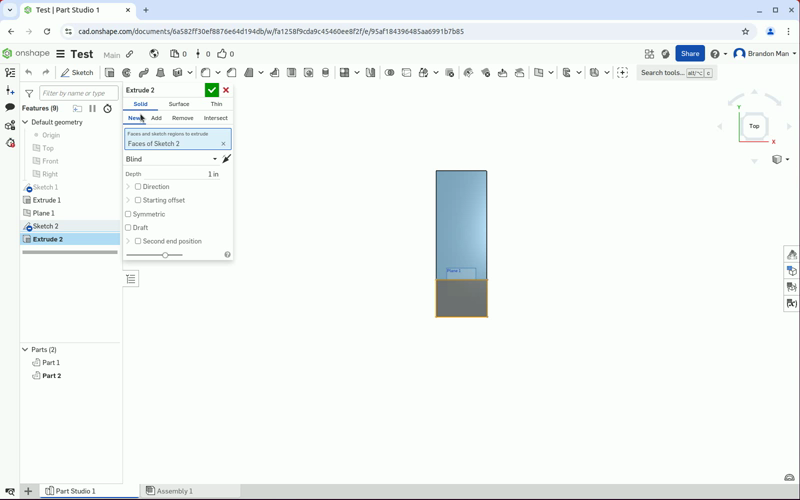
mouse_move(137, 120)
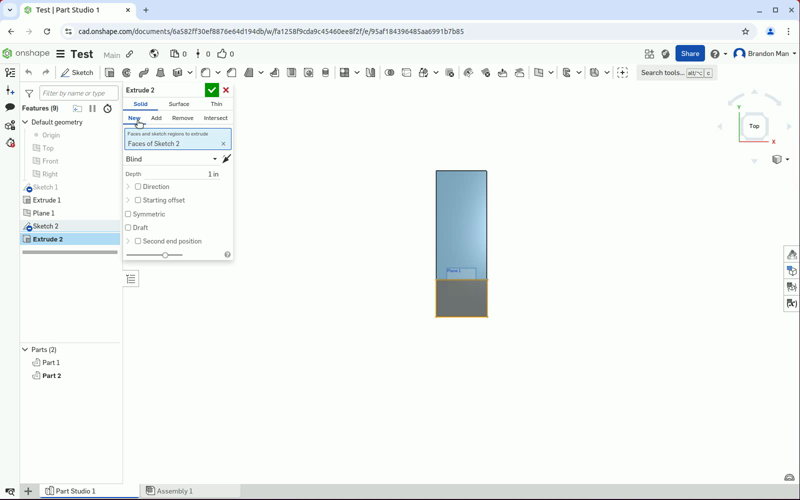
click(137, 120)
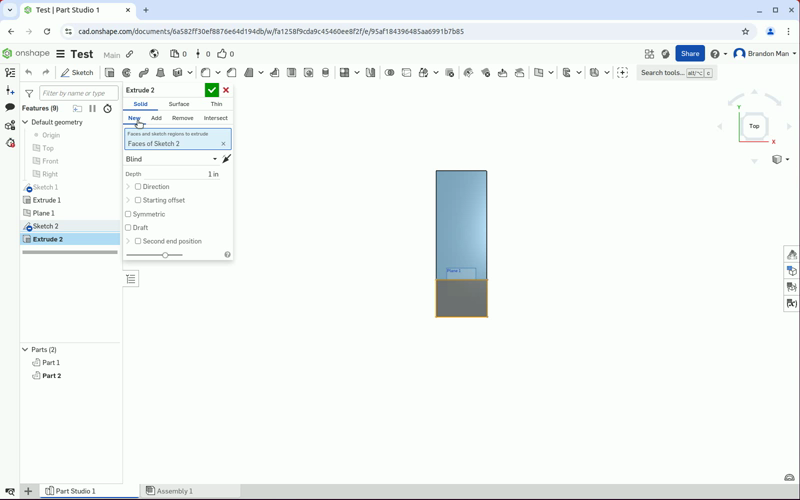
key(tab, 4)
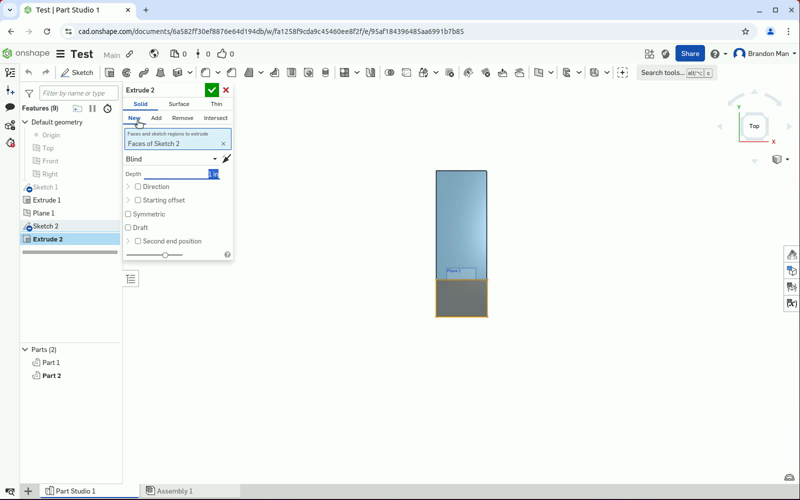
text(0.481)
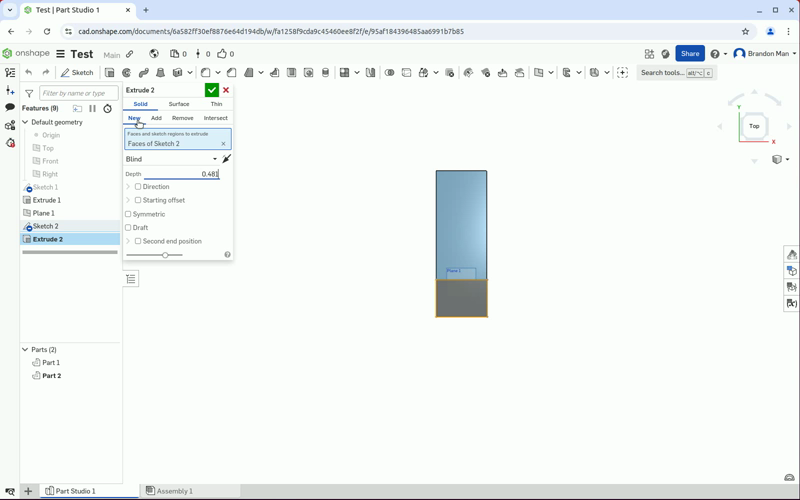
key(enter)
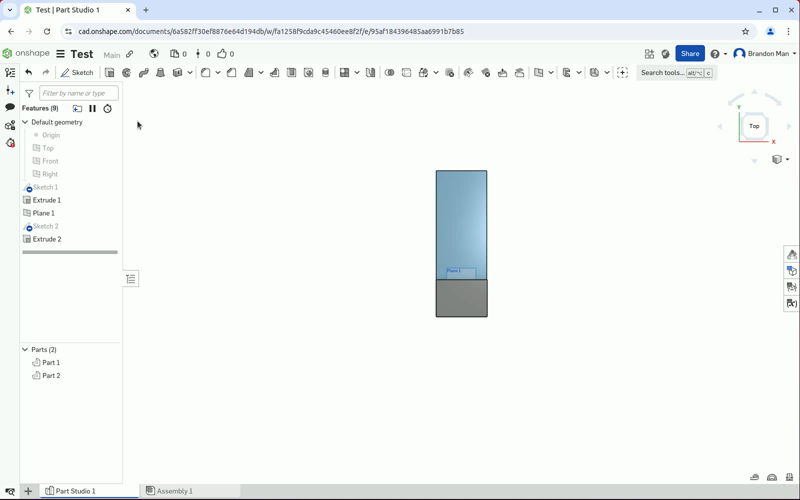
key(shift+h)
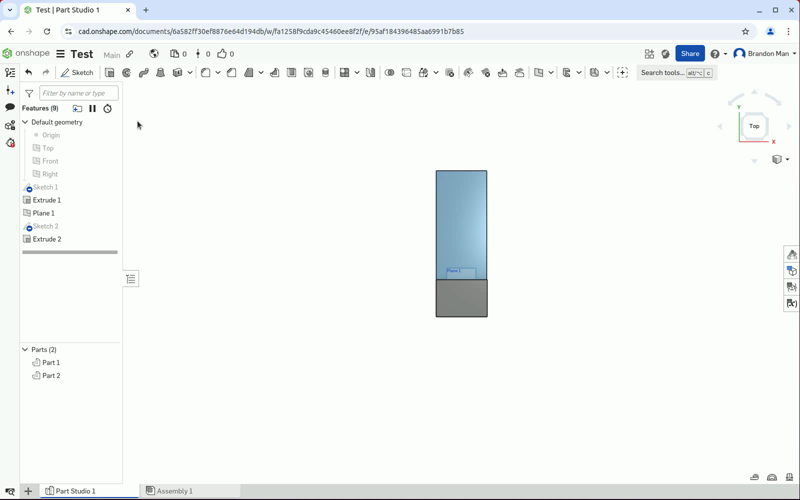
key(shift+h)
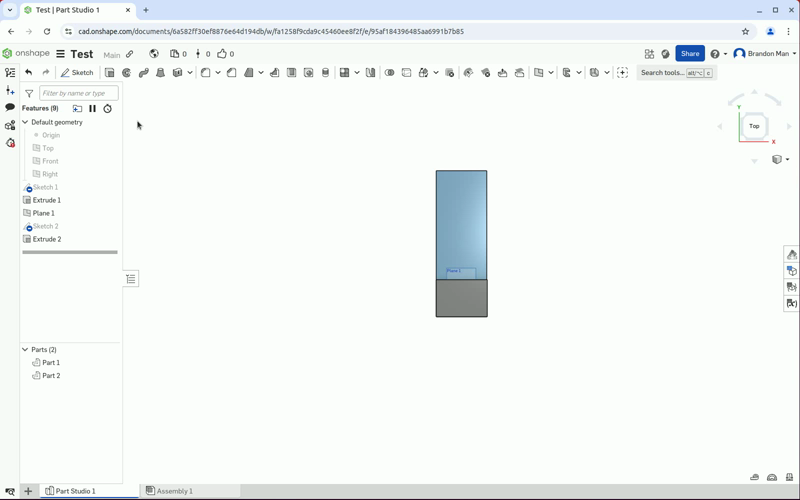
mouse_move(73, 189)
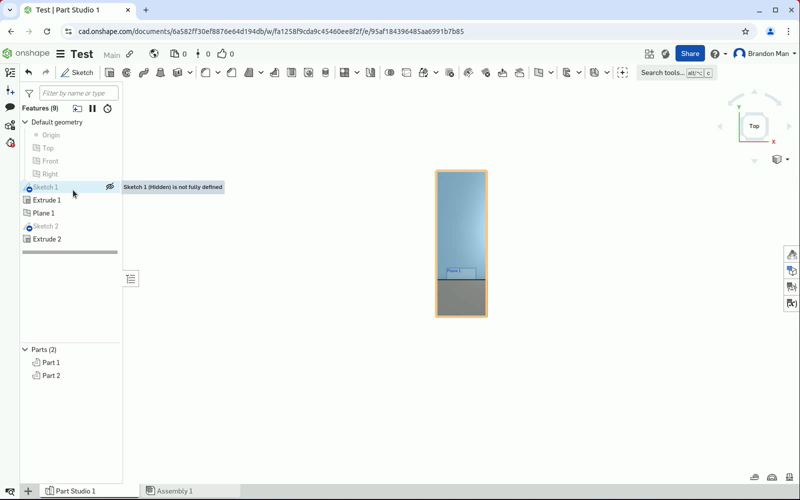
click(73, 189)
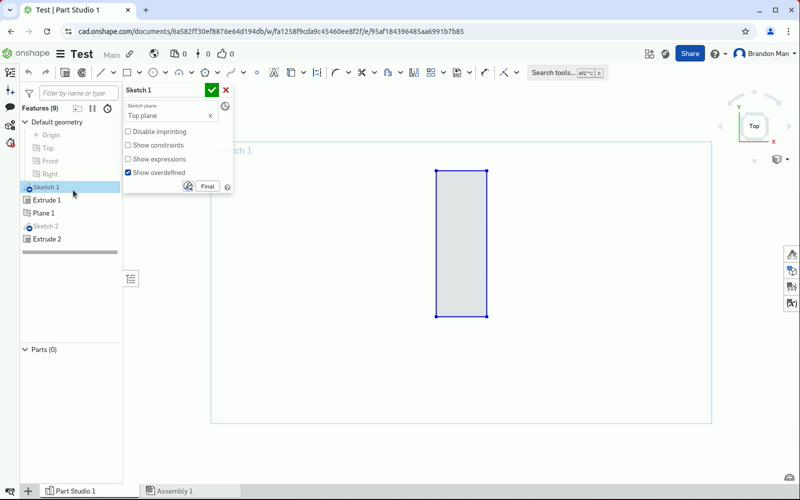
mouse_move(229, 92)
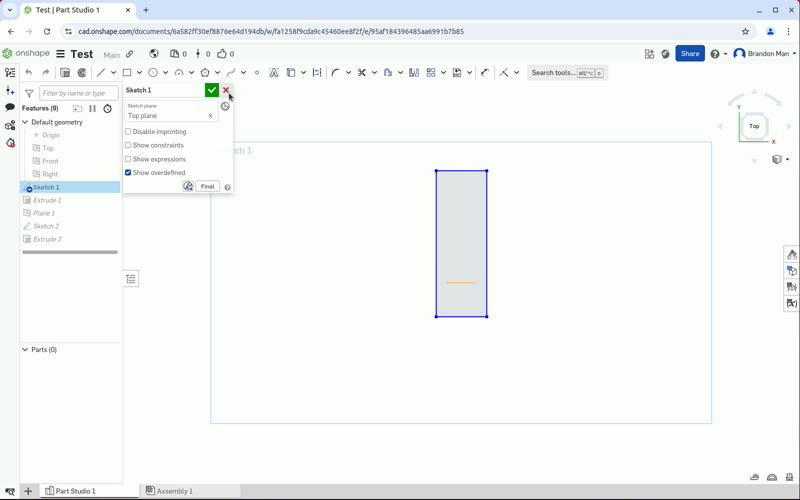
click(229, 92)
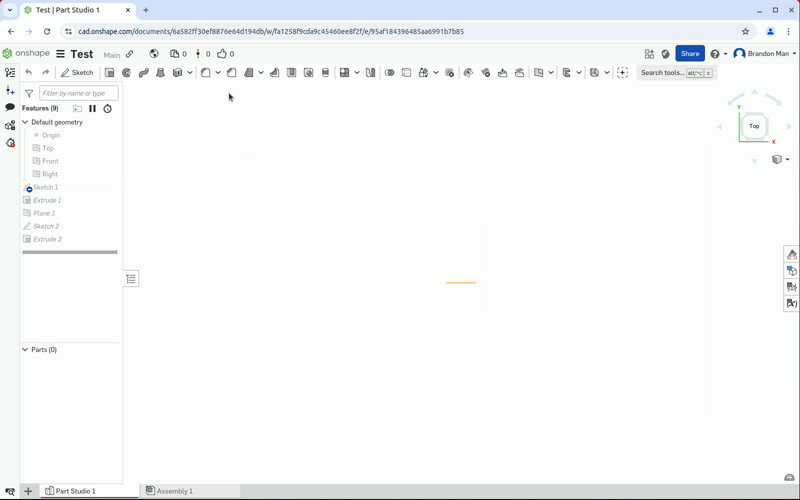
key(shift+s)
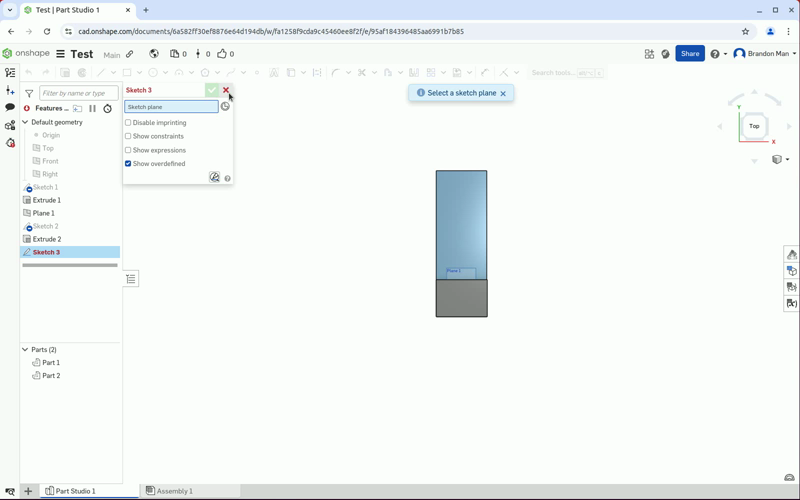
mouse_move(73, 215)
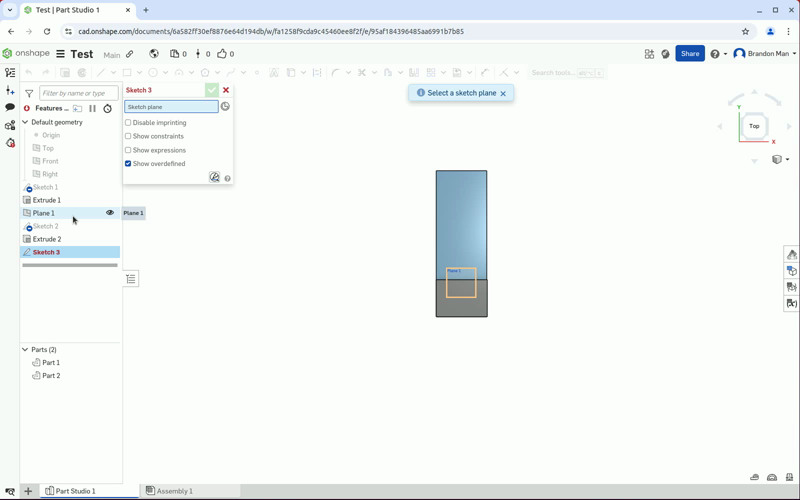
click(73, 215)
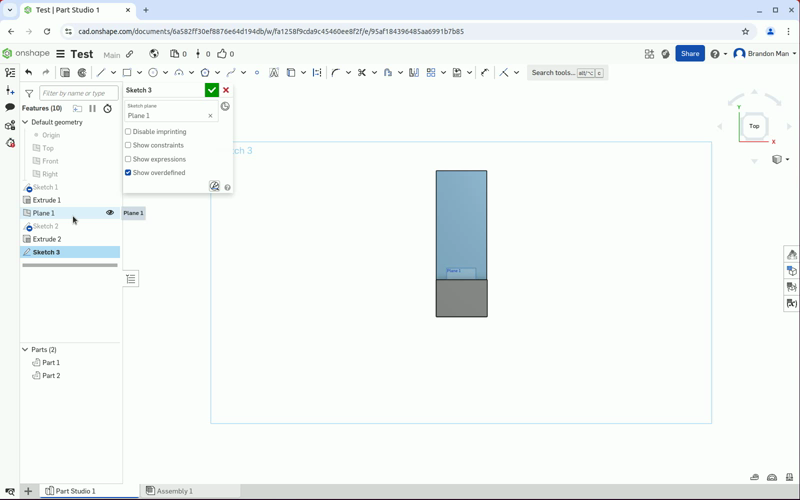
mouse_move(73, 352)
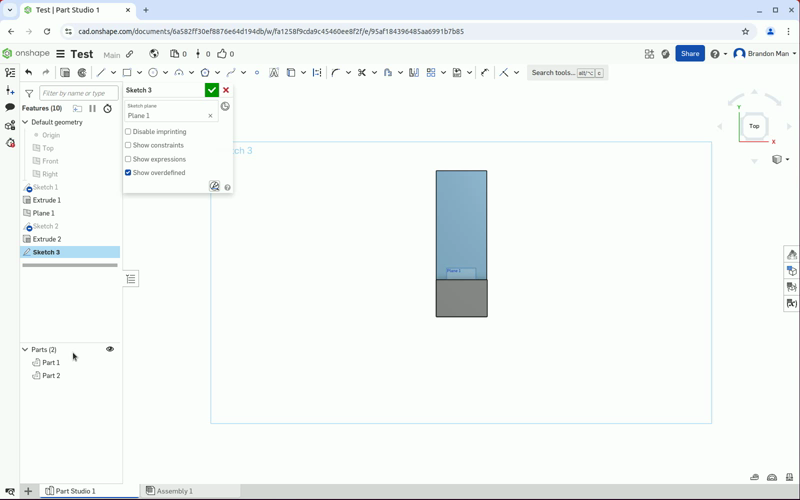
key(y)
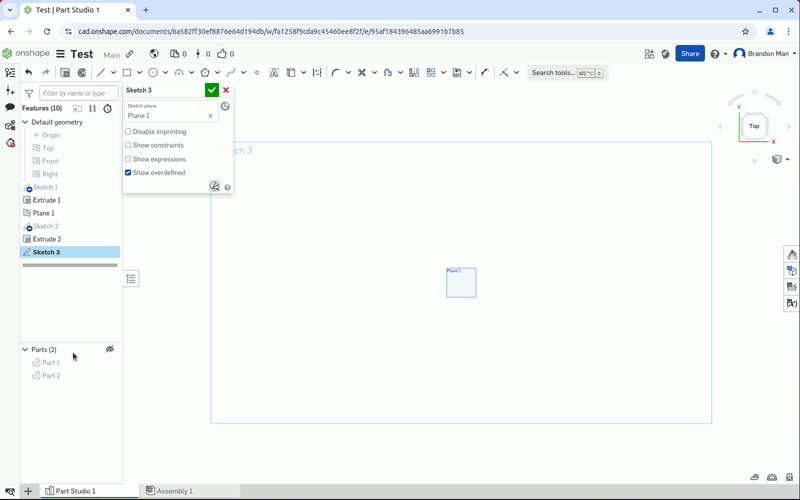
key(l)
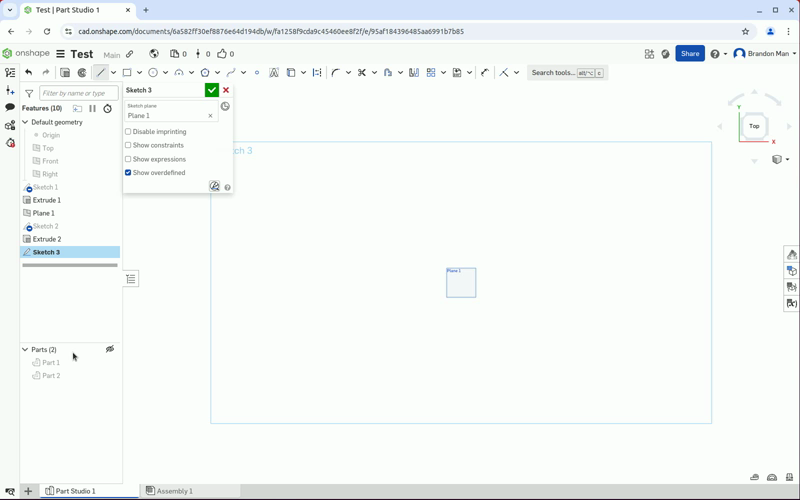
key_down(shift)
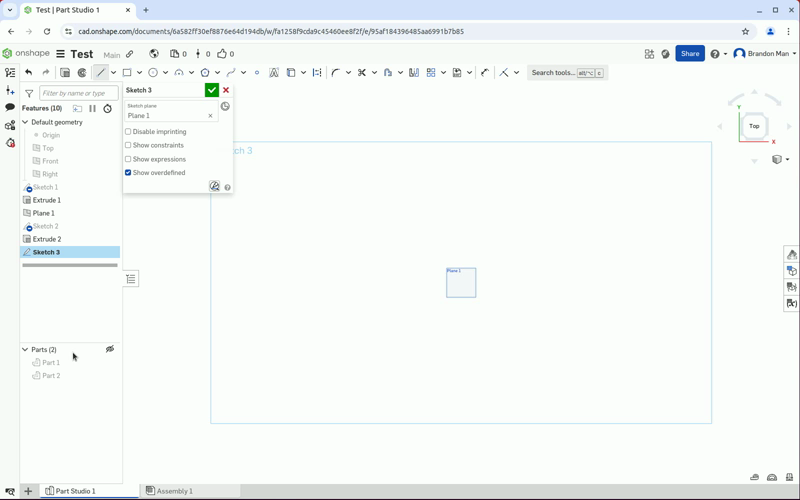
mouse_move(436, 219)
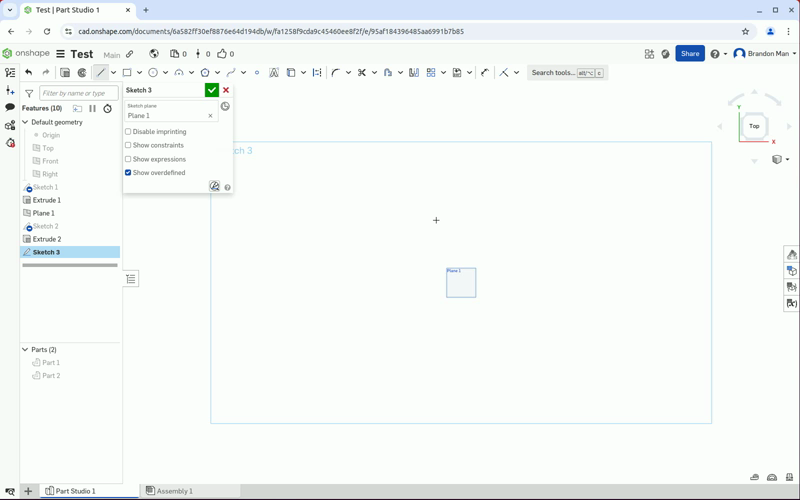
click(436, 219)
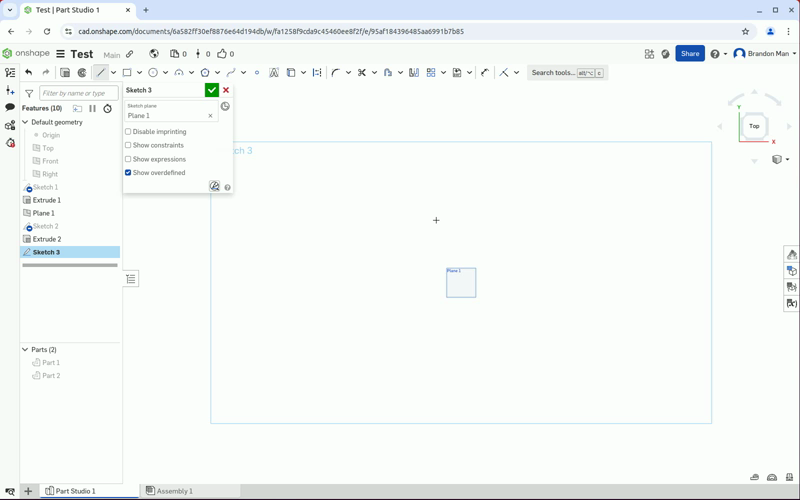
key_up(shift)
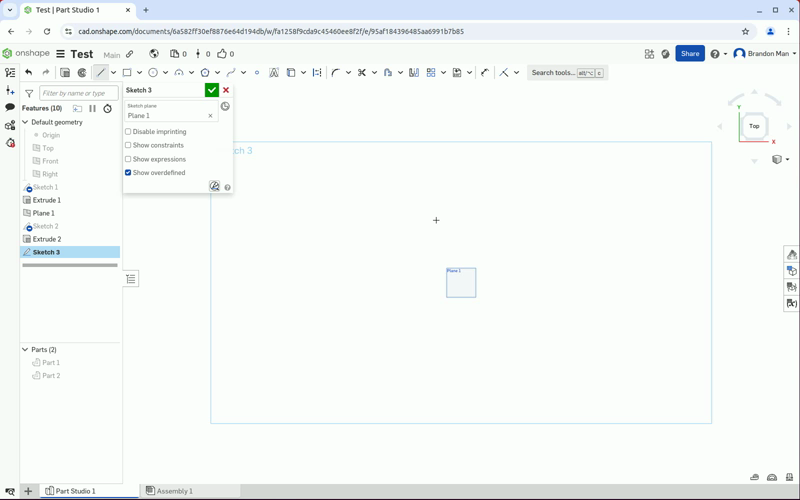
key_down(shift)
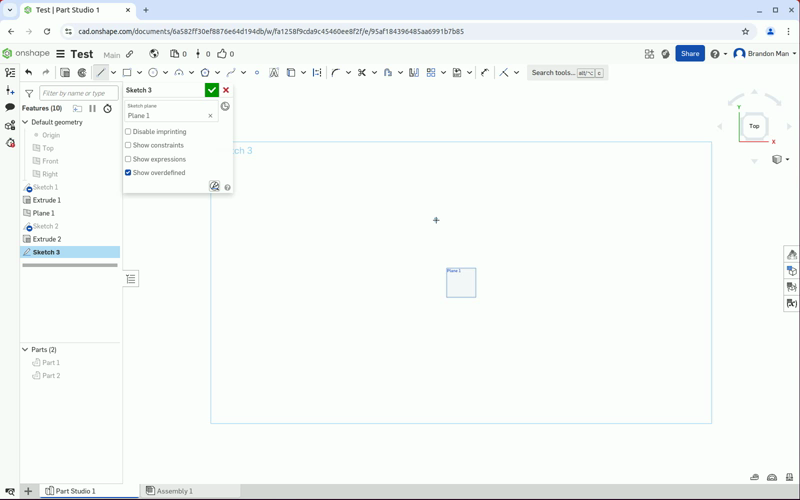
mouse_move(466, 219)
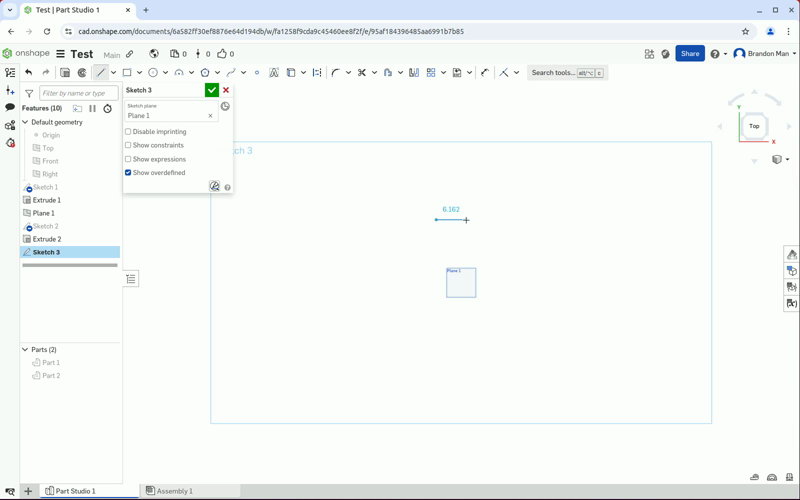
mouse_move(487, 219)
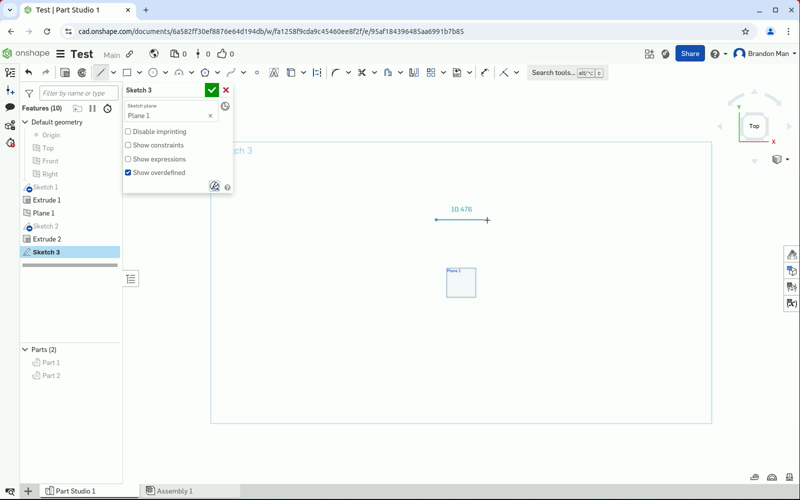
click(487, 219)
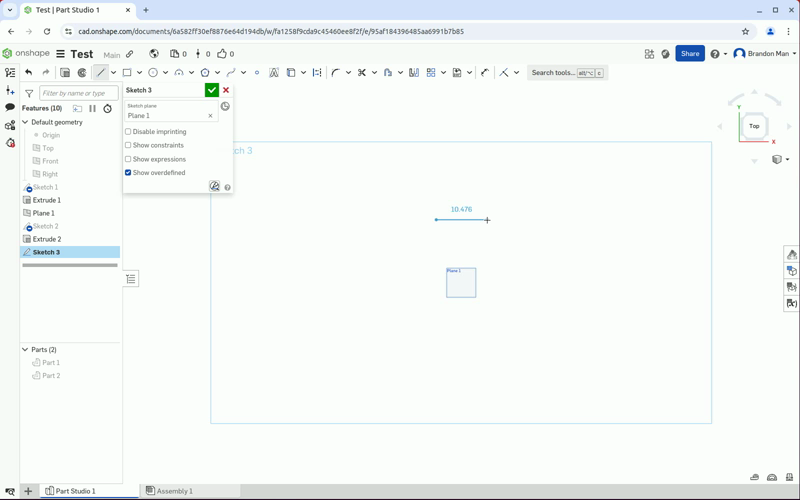
key_up(shift)
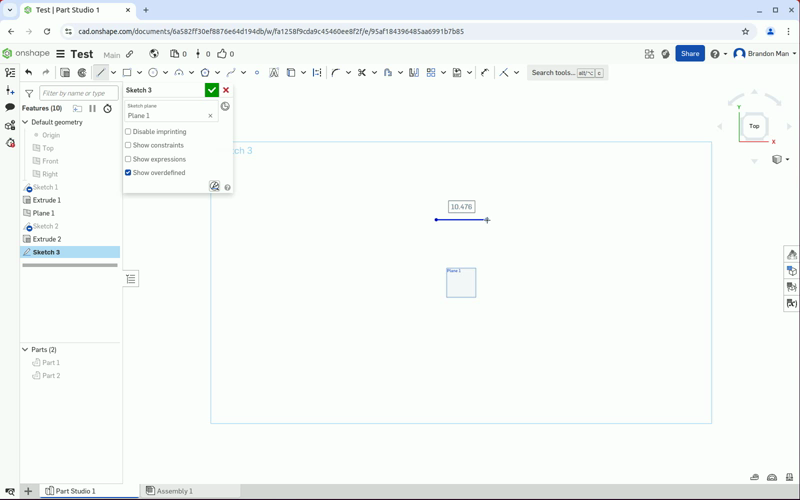
key_down(shift)
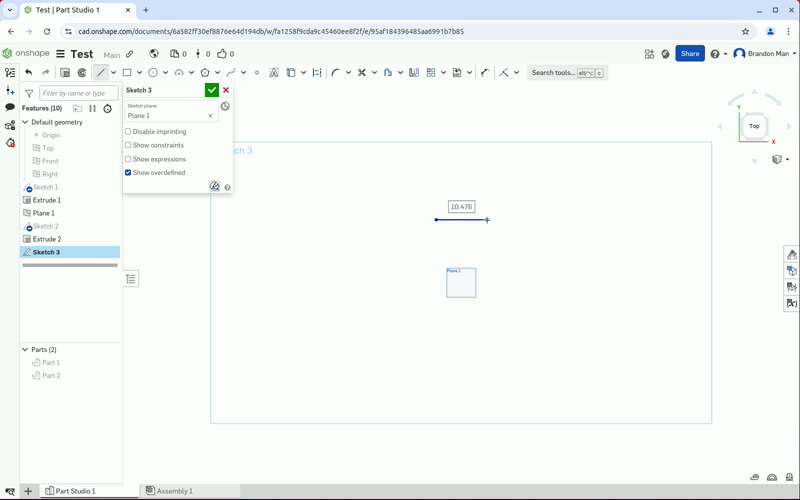
mouse_move(517, 219)
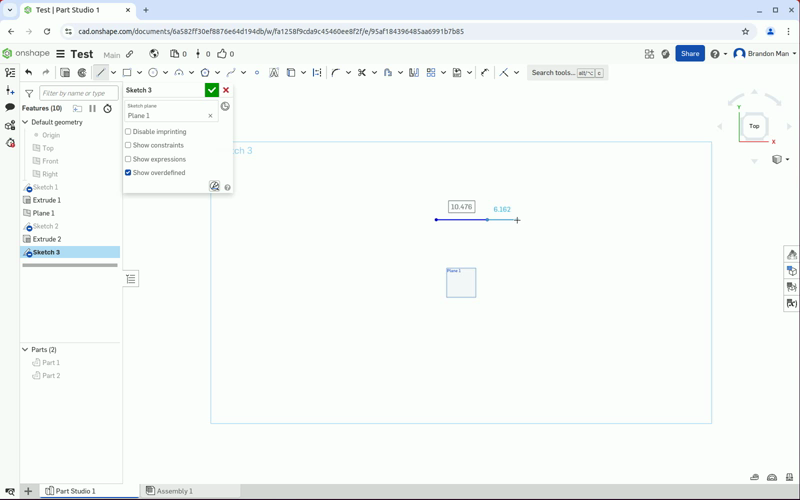
mouse_move(487, 169)
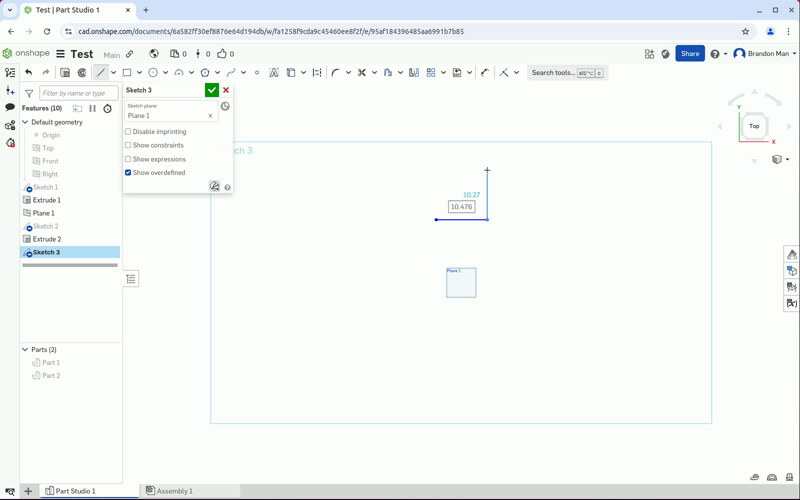
click(487, 169)
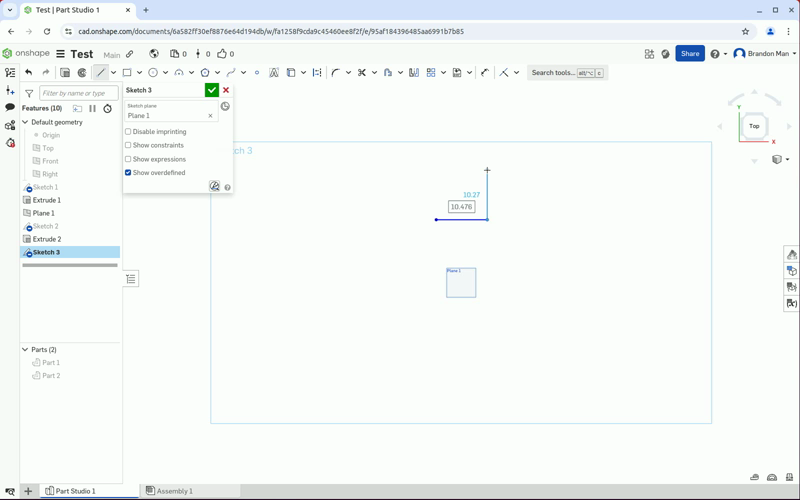
key_up(shift)
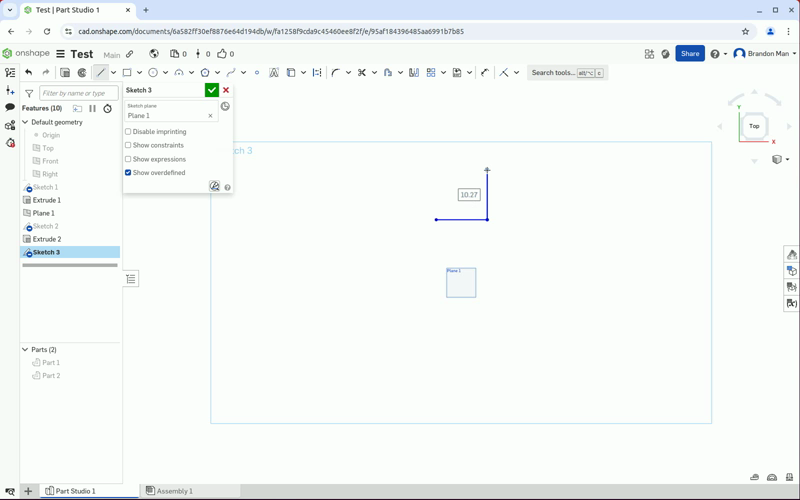
key_down(shift)
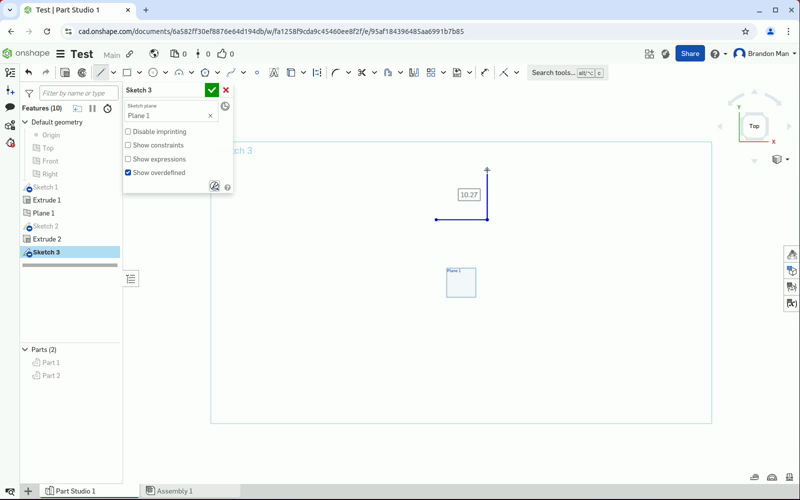
mouse_move(517, 169)
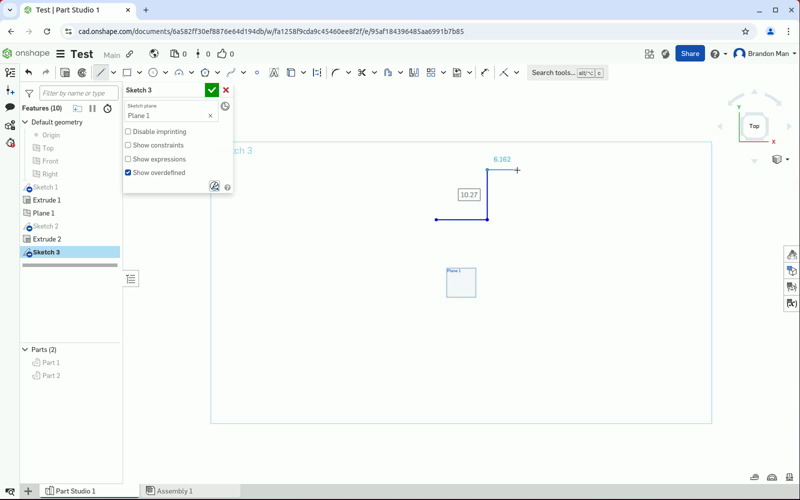
mouse_move(436, 169)
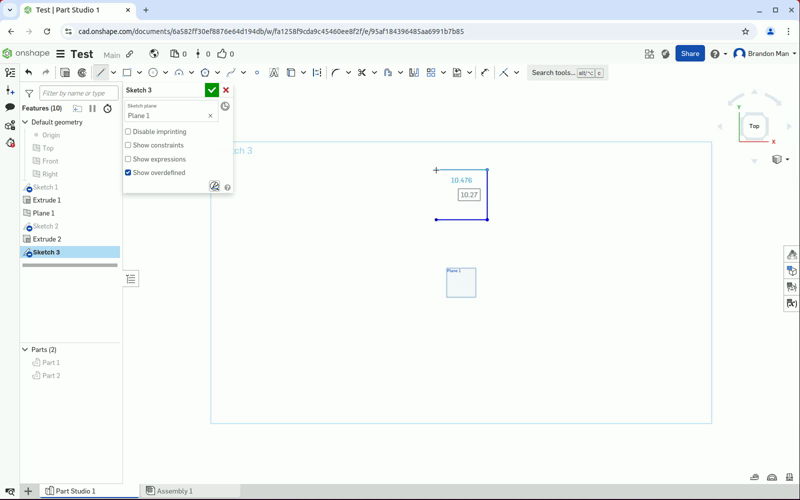
click(436, 169)
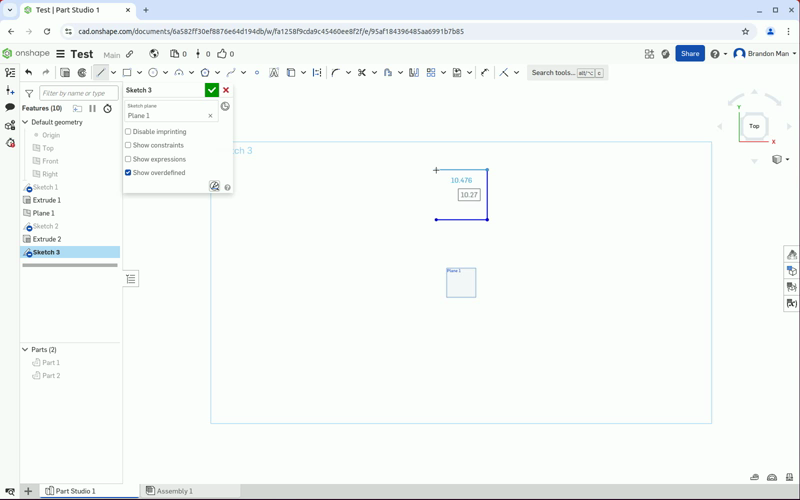
key_up(shift)
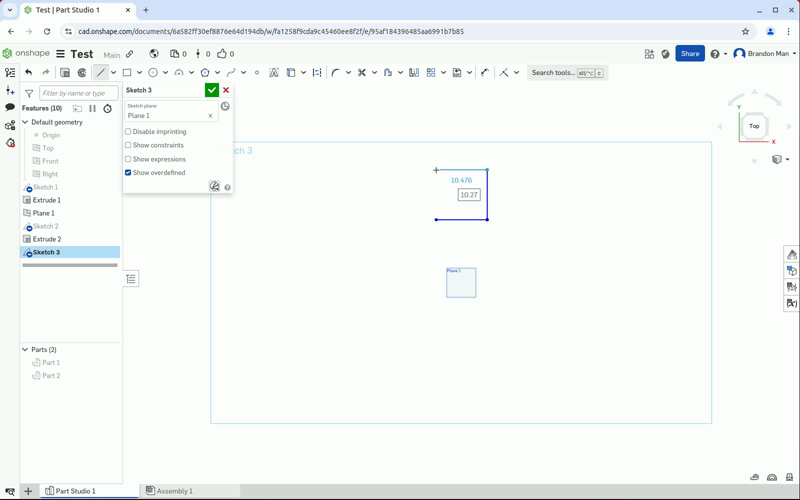
mouse_move(466, 169)
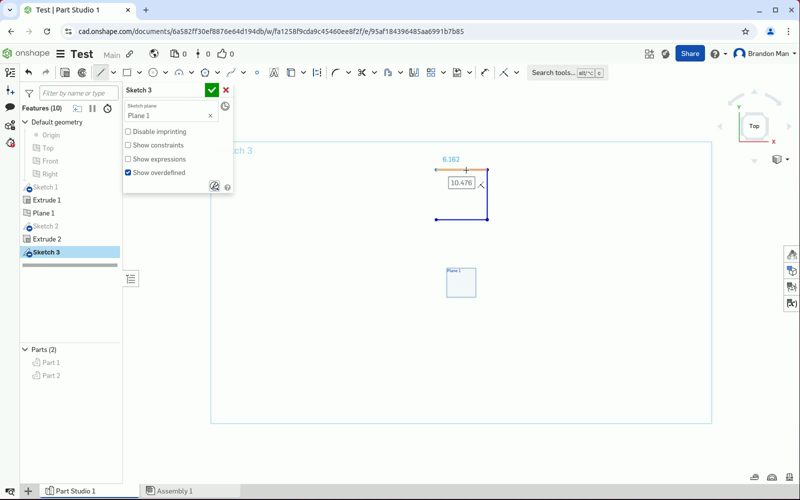
key_down(shift)
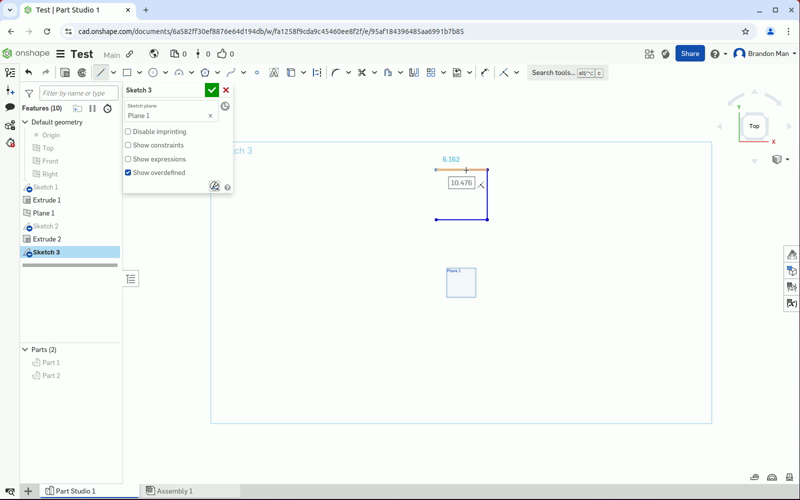
mouse_move(436, 219)
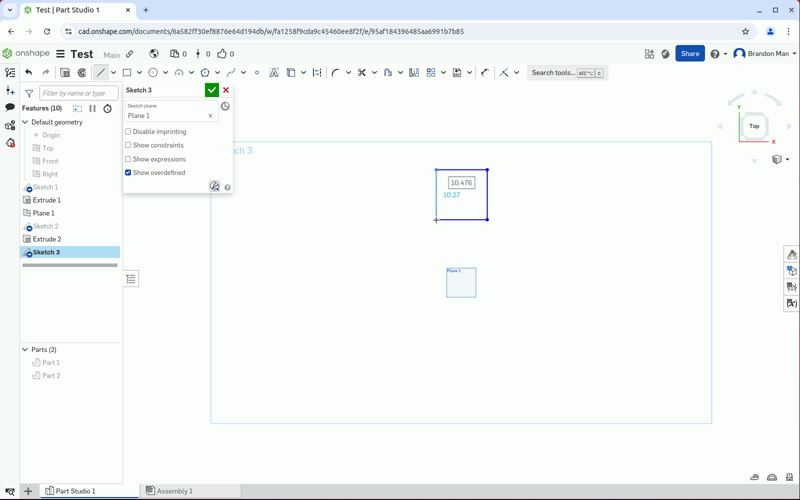
key_up(shift)
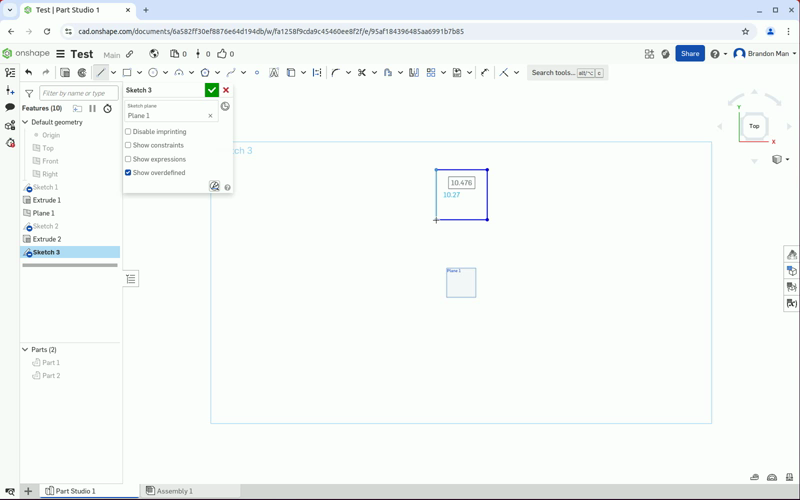
click(436, 219)
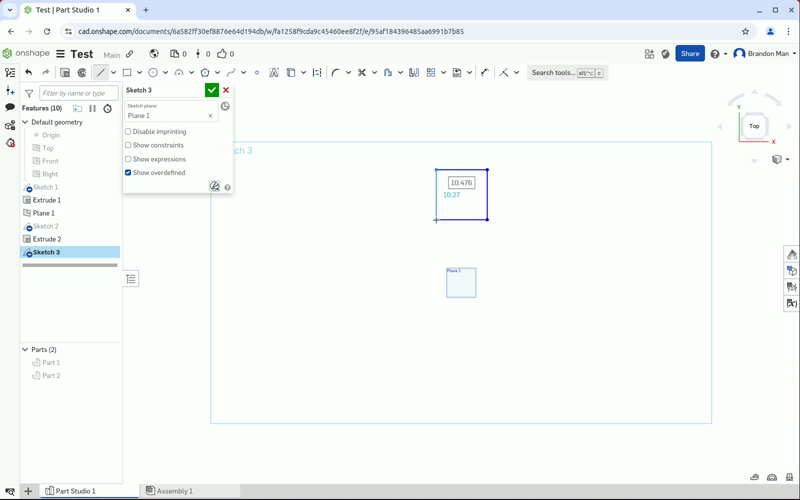
key(esc)
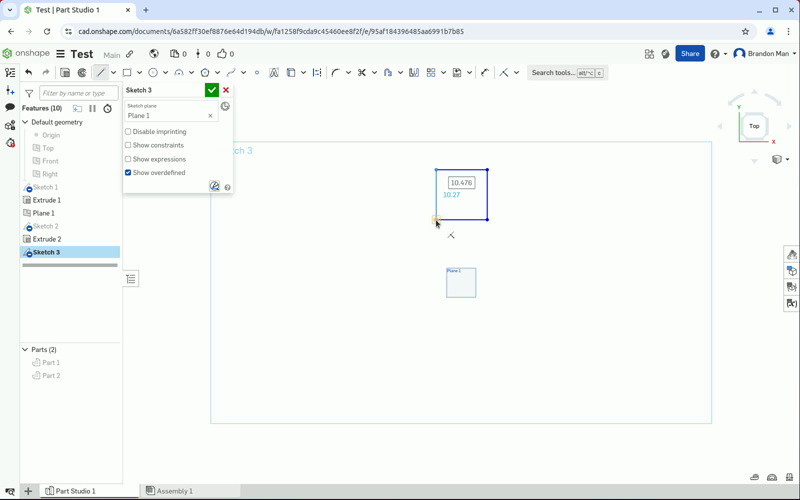
mouse_move(440, 200)
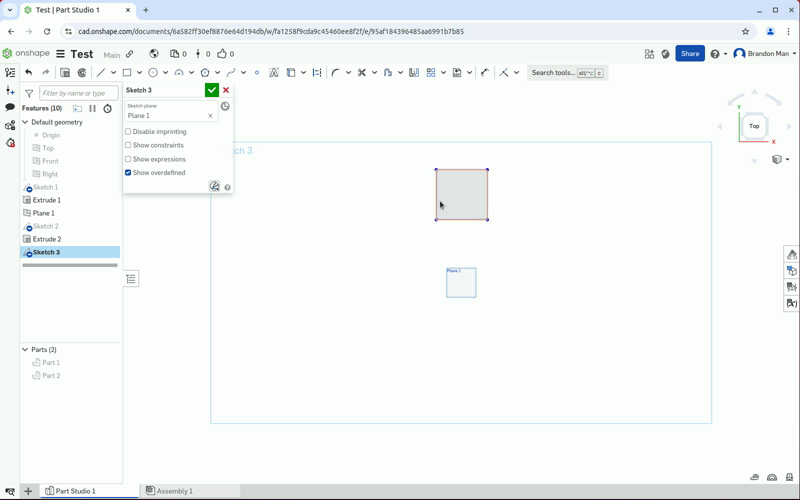
click(440, 200)
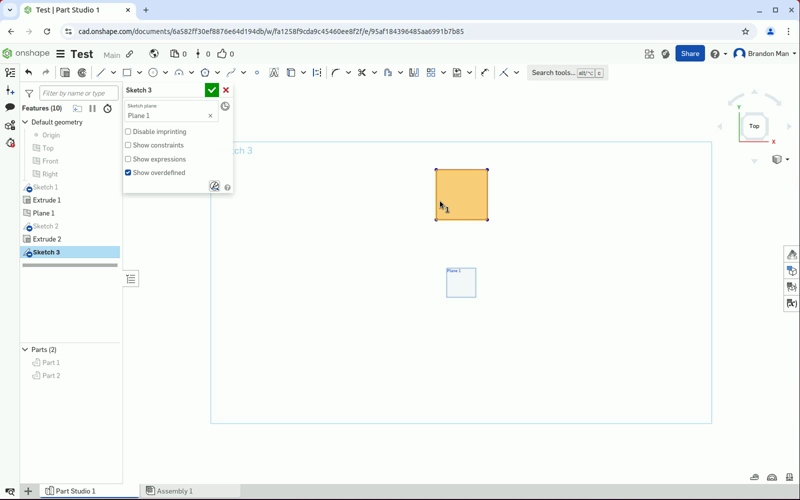
mouse_move(73, 352)
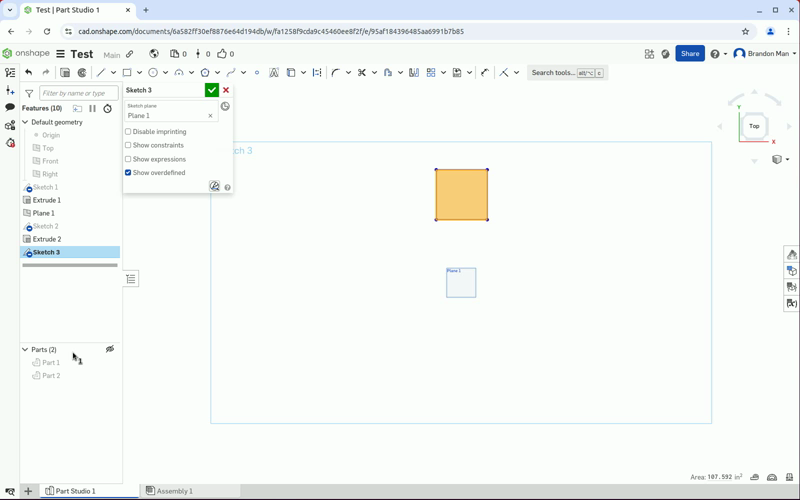
key(shift+y)
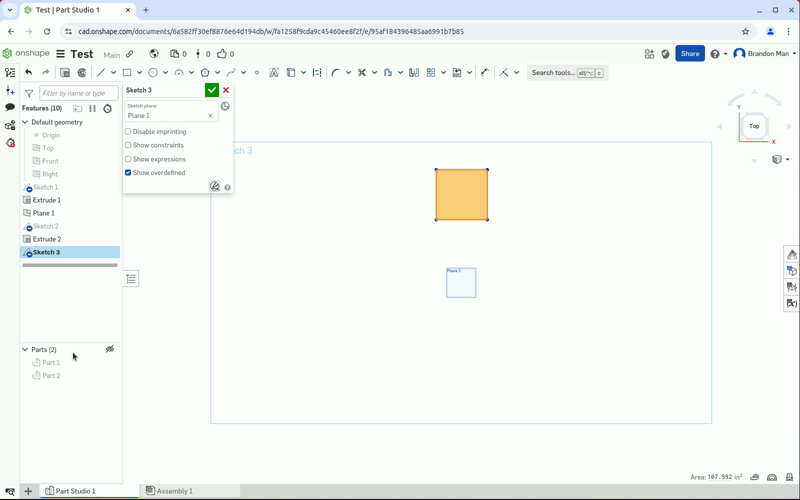
key(shift+e)
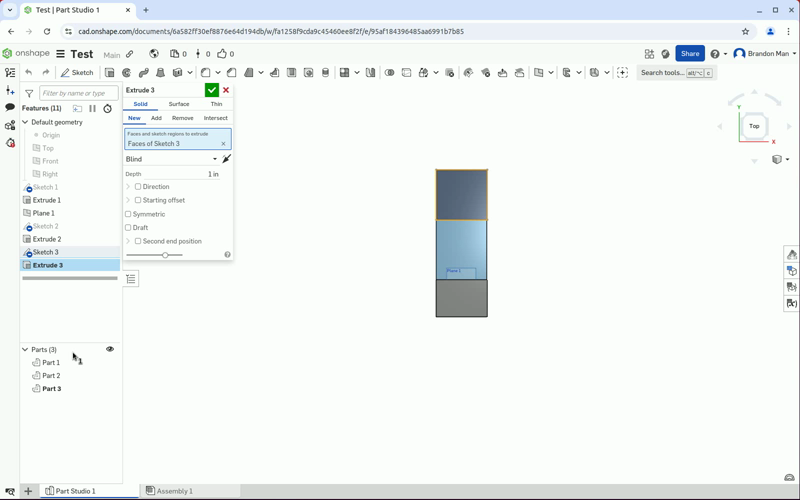
mouse_move(143, 106)
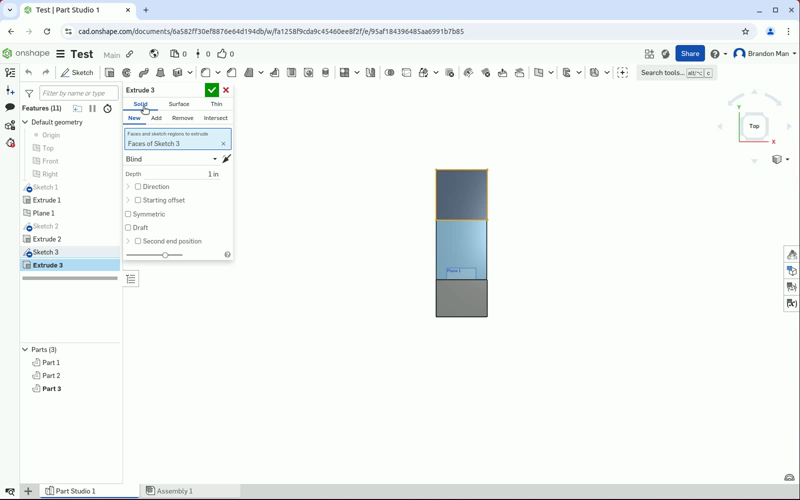
click(143, 106)
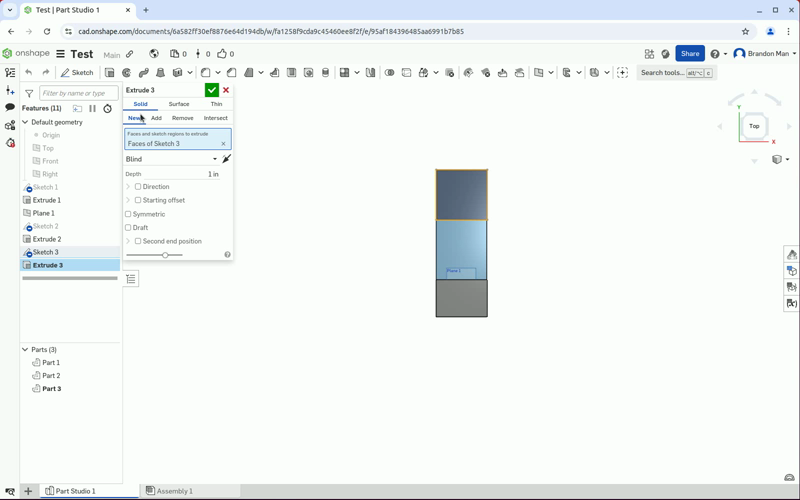
mouse_move(137, 120)
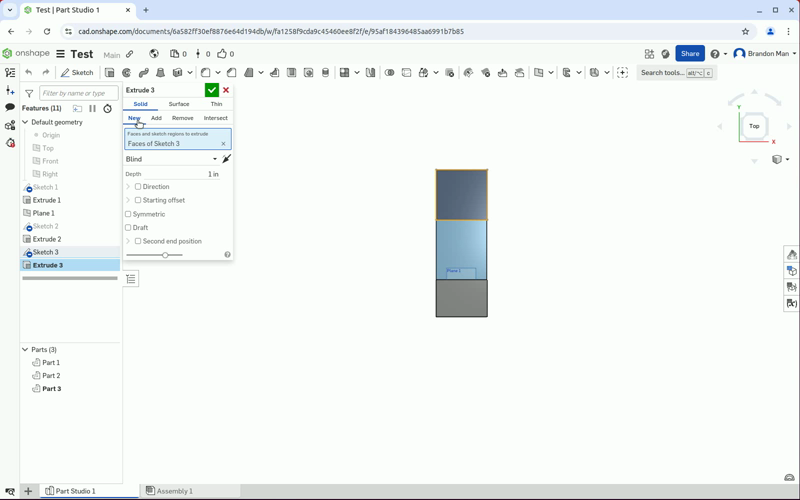
click(137, 120)
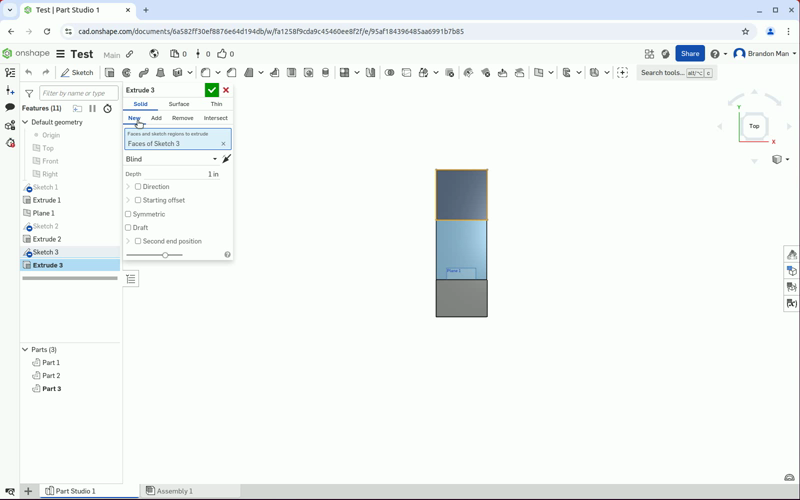
key(tab, 4)
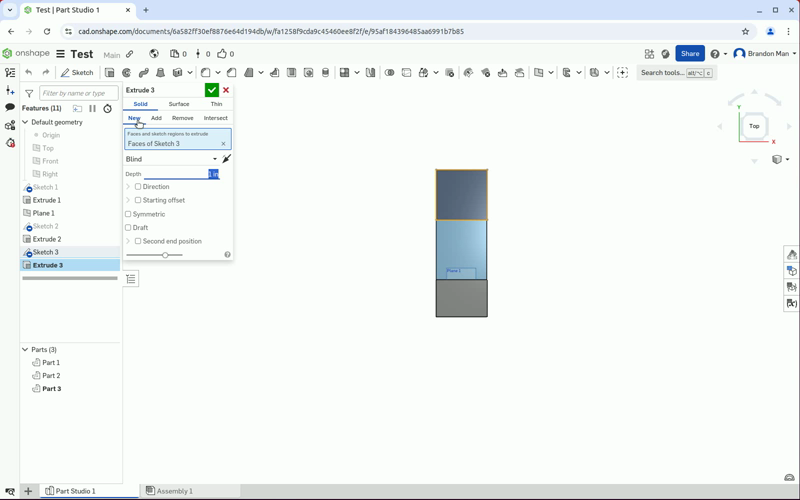
text(0.481)
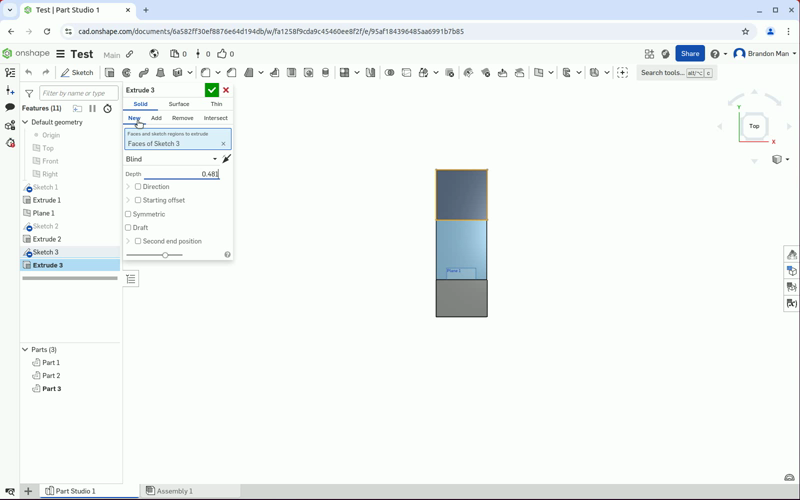
key(enter)
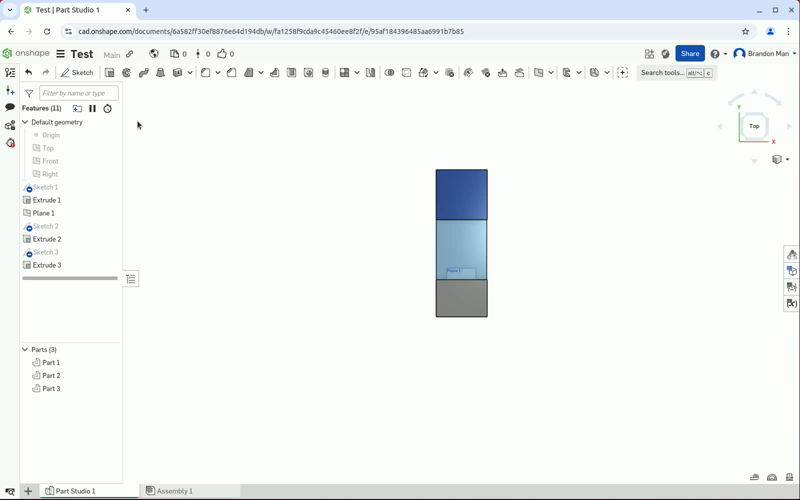
key(shift+h)
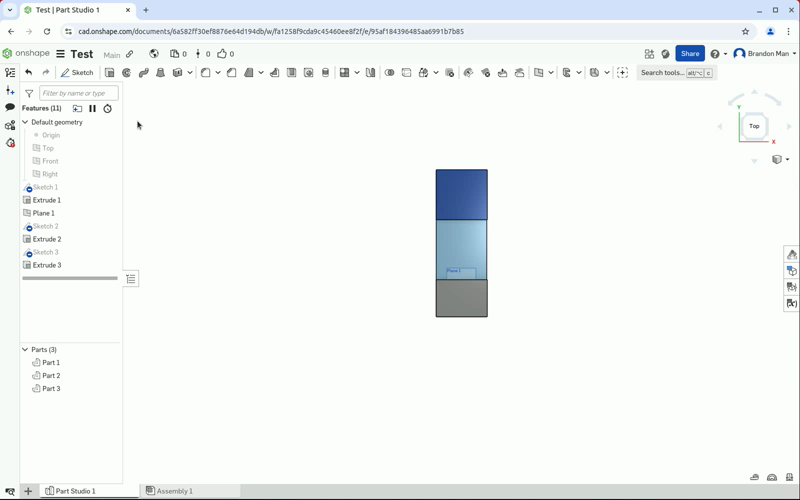
key(shift+h)
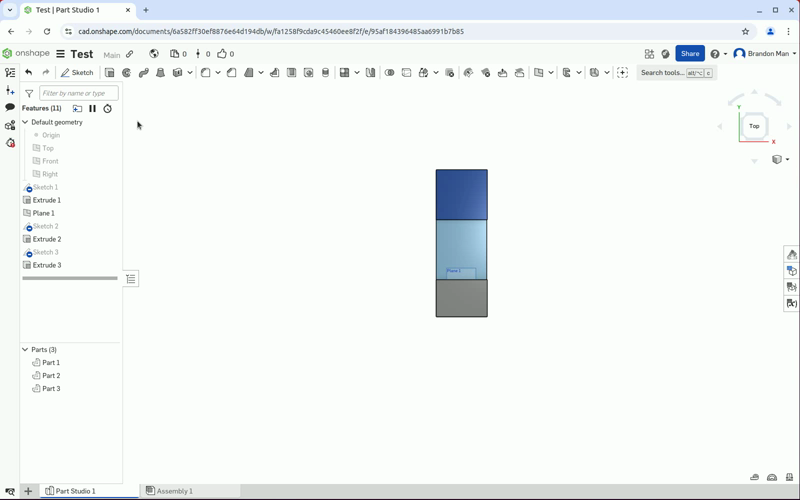
mouse_move(73, 189)
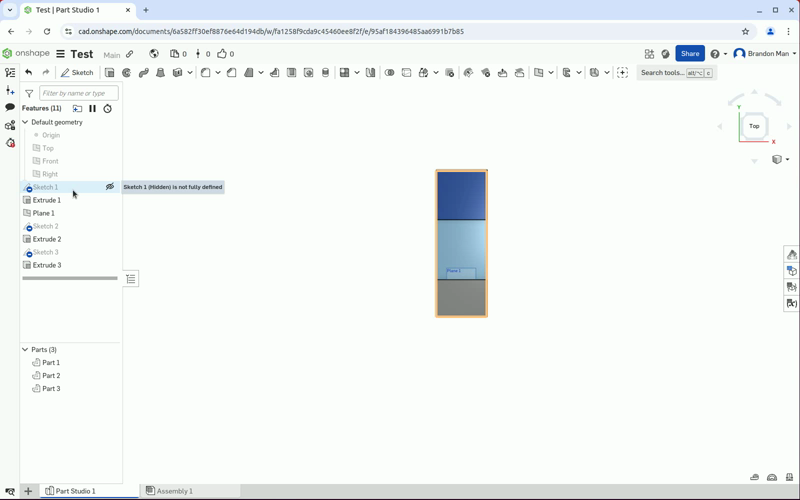
click(73, 189)
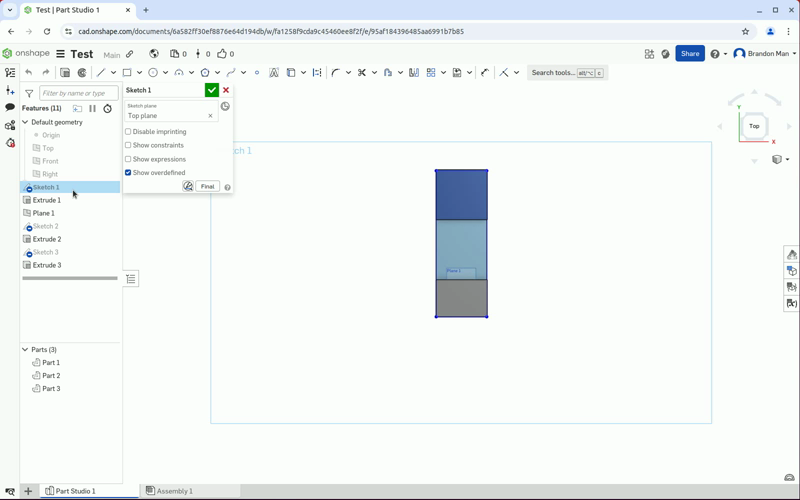
mouse_move(229, 92)
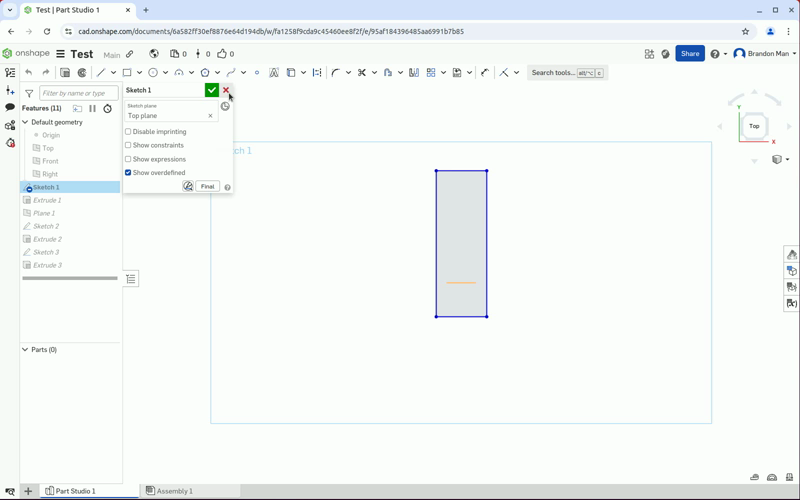
click(229, 92)
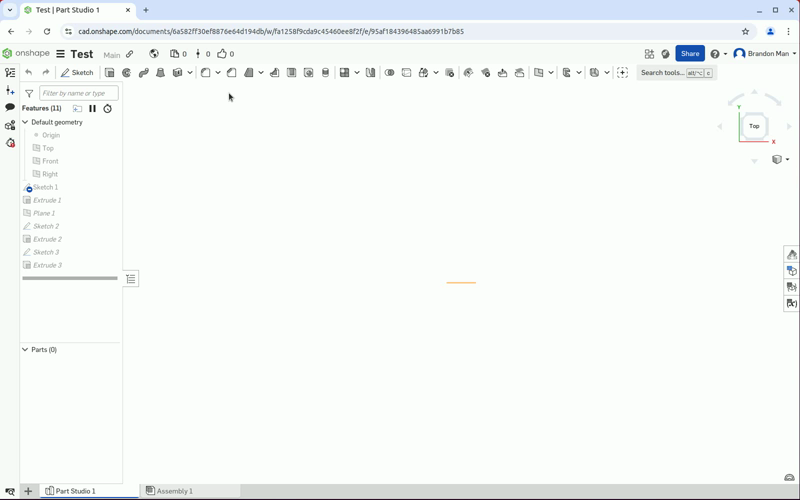
key(shift+s)
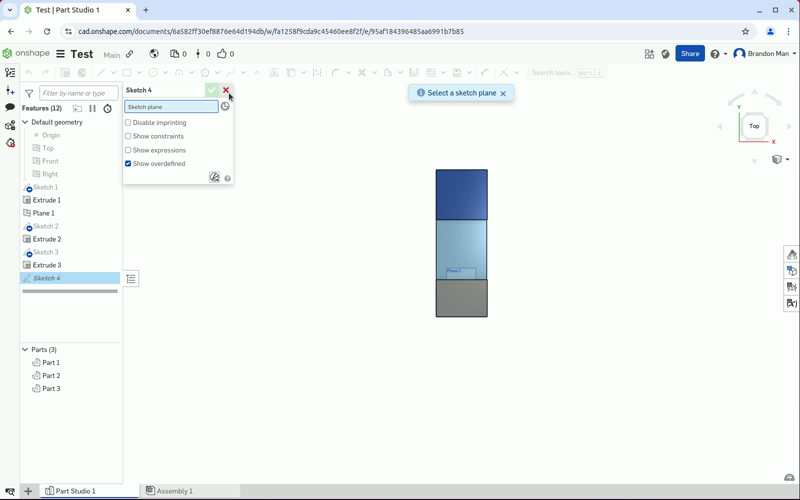
mouse_move(73, 215)
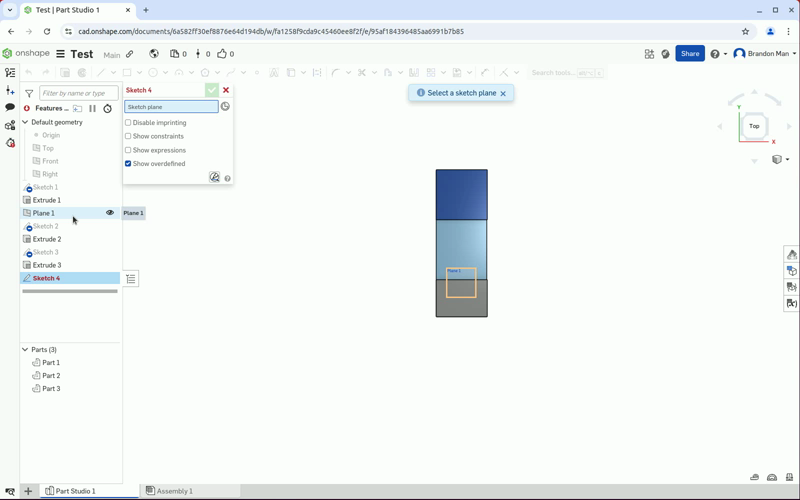
click(73, 215)
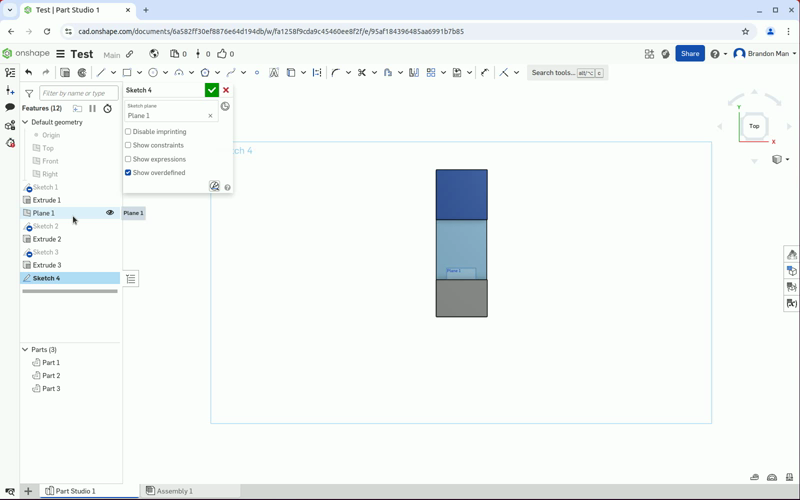
mouse_move(73, 352)
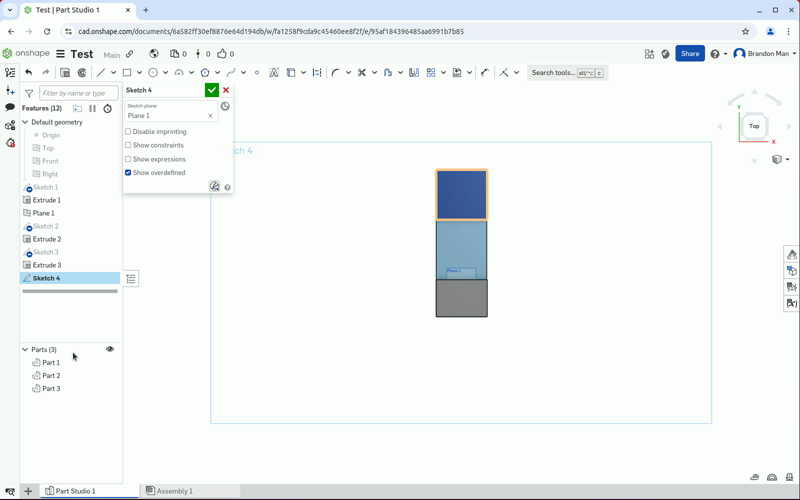
key(y)
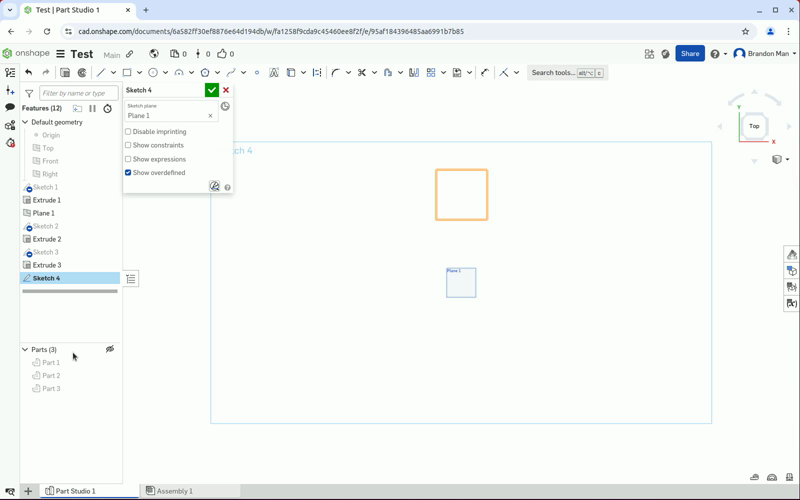
key(l)
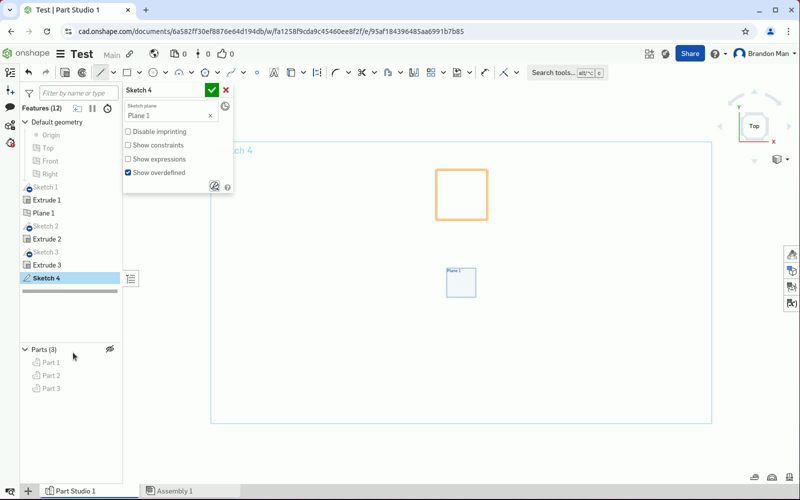
key_down(shift)
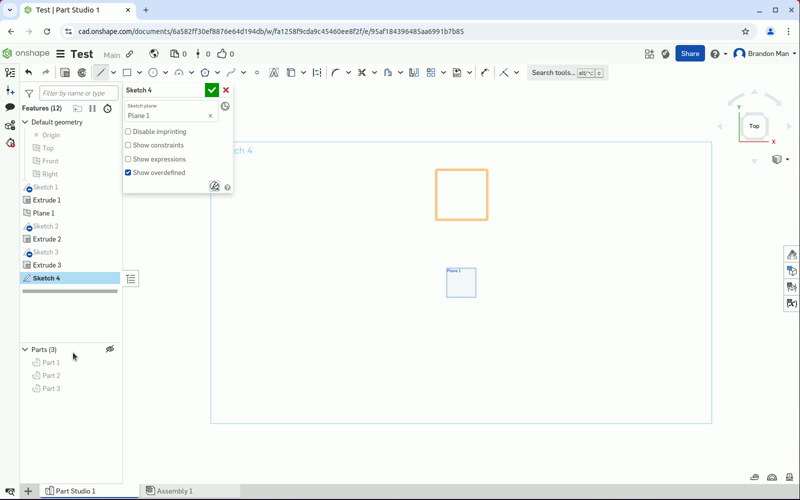
mouse_move(436, 271)
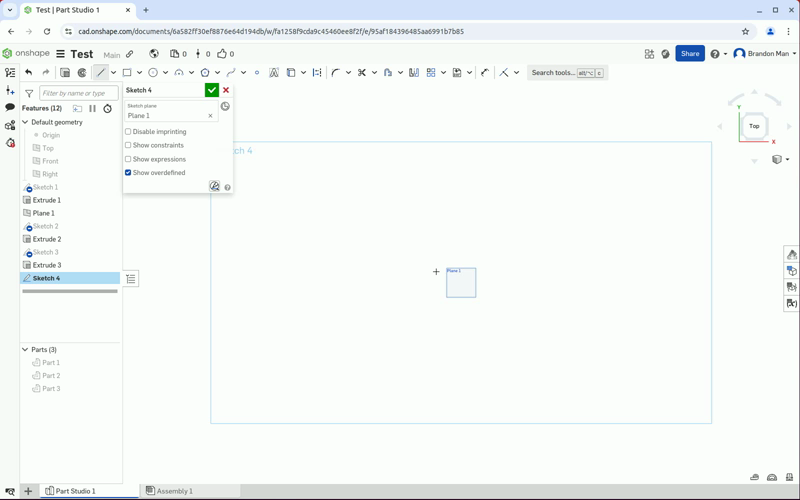
click(436, 271)
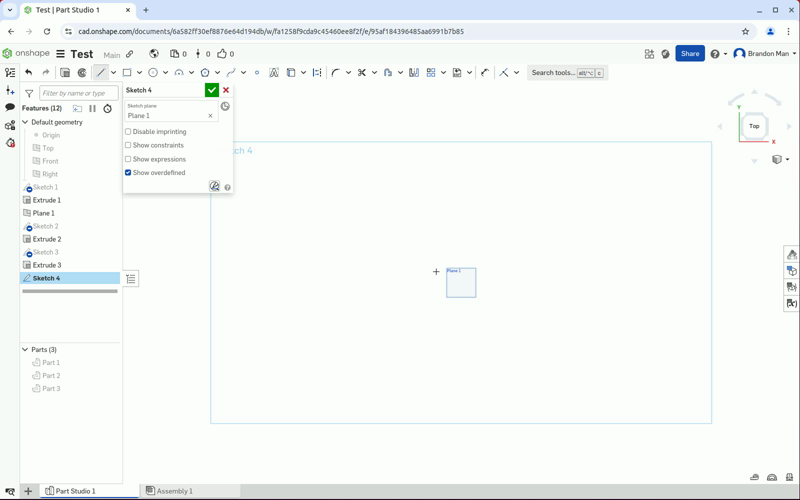
key_up(shift)
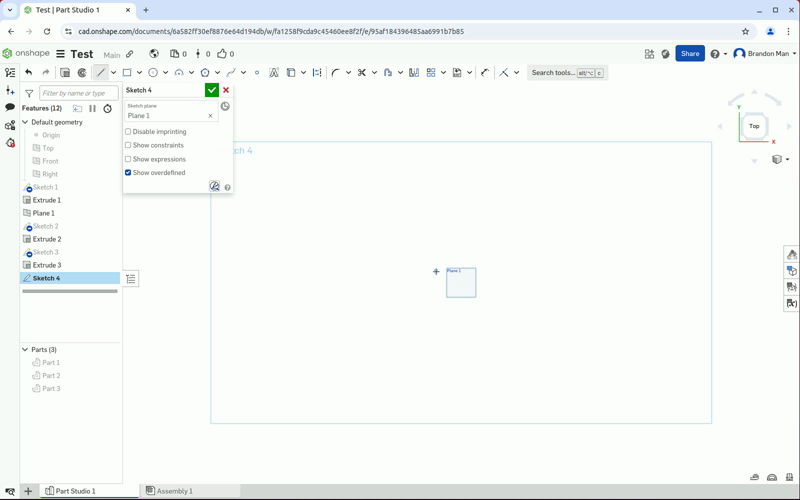
key_down(shift)
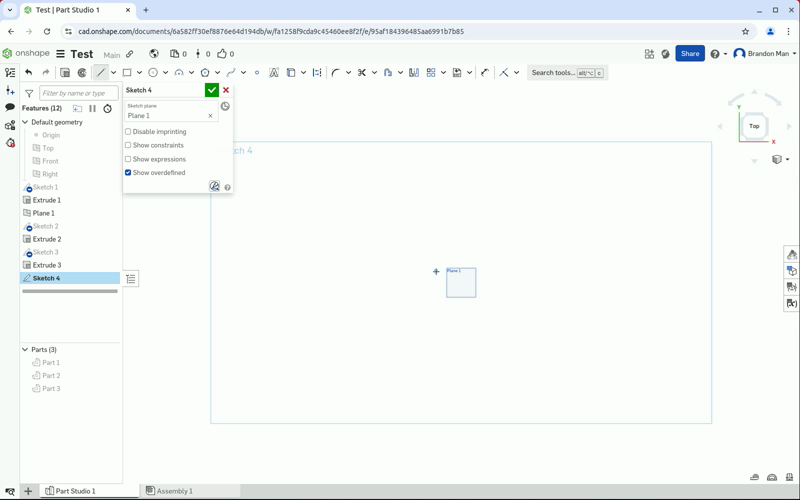
mouse_move(466, 271)
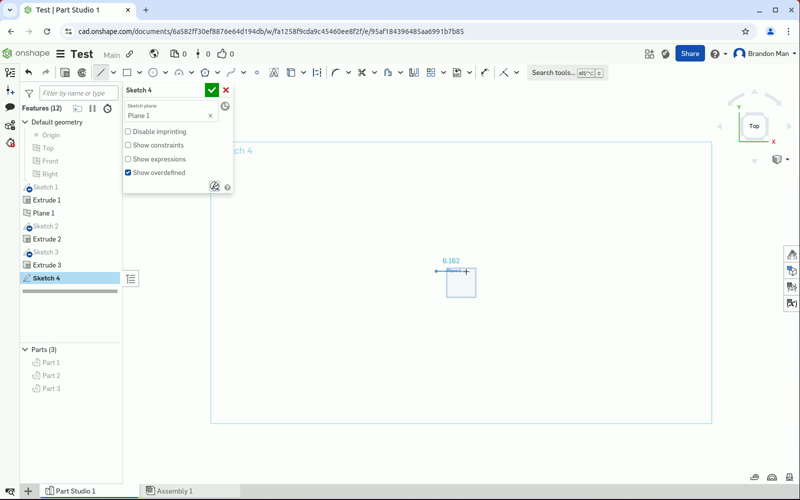
mouse_move(487, 271)
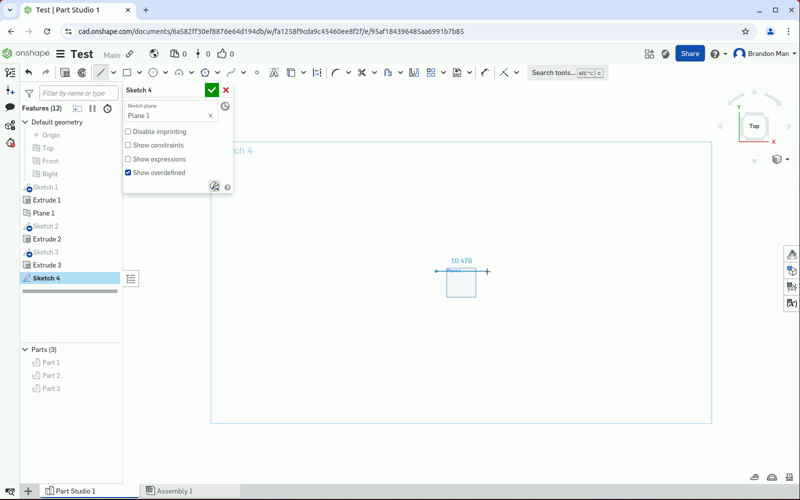
click(487, 271)
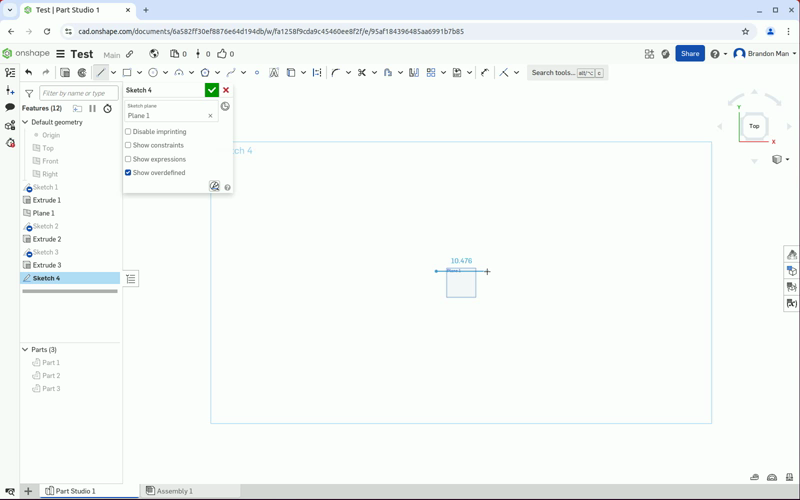
key_up(shift)
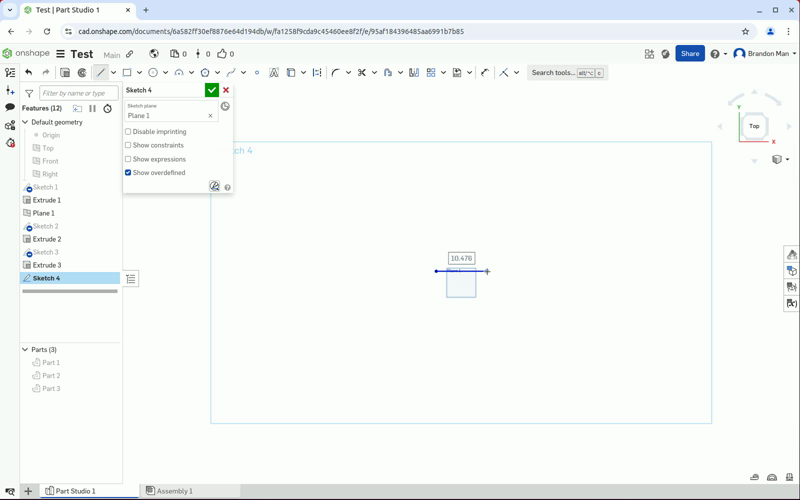
key_down(shift)
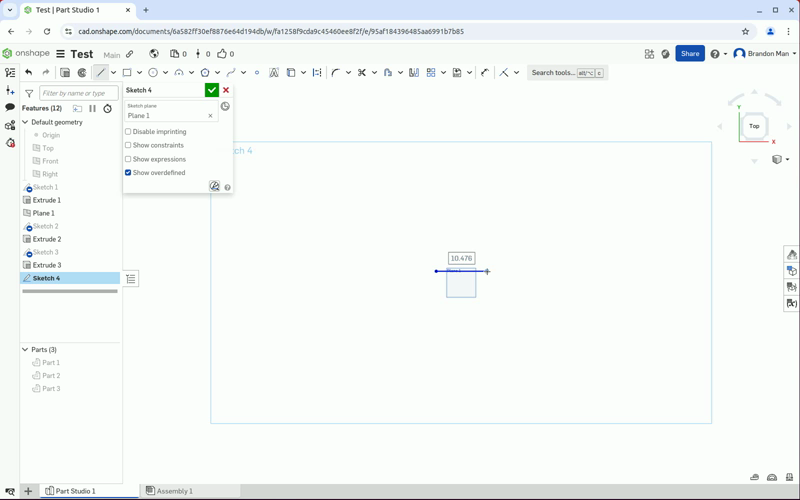
mouse_move(517, 271)
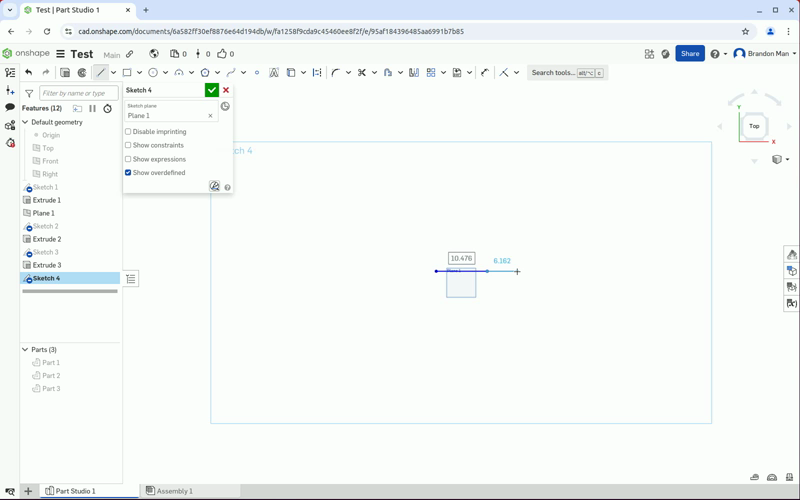
mouse_move(487, 262)
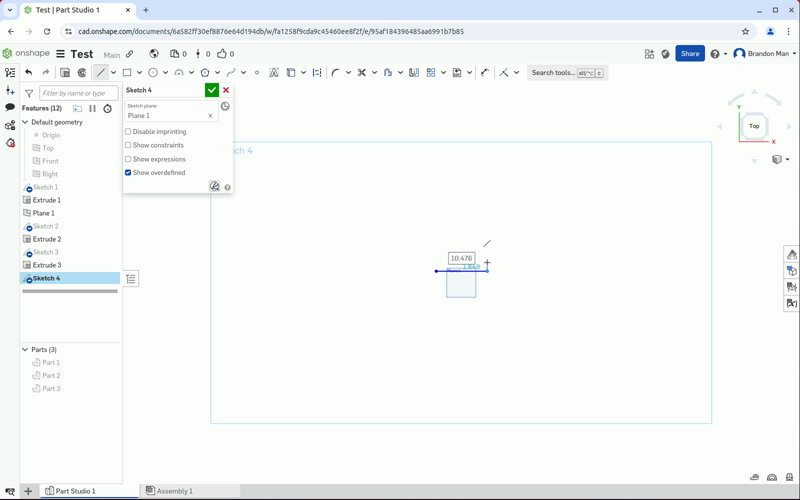
click(487, 262)
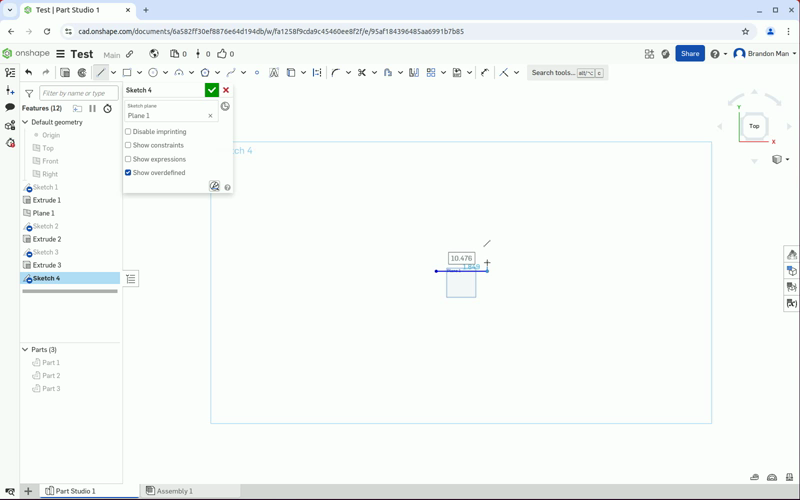
key_up(shift)
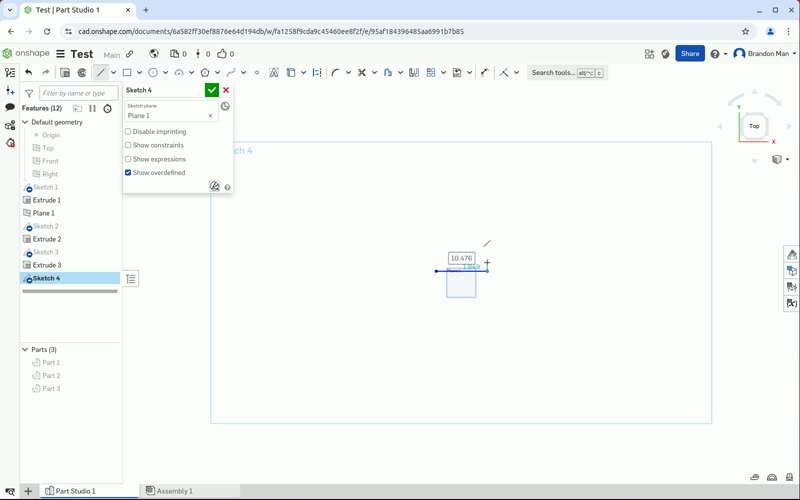
key_down(shift)
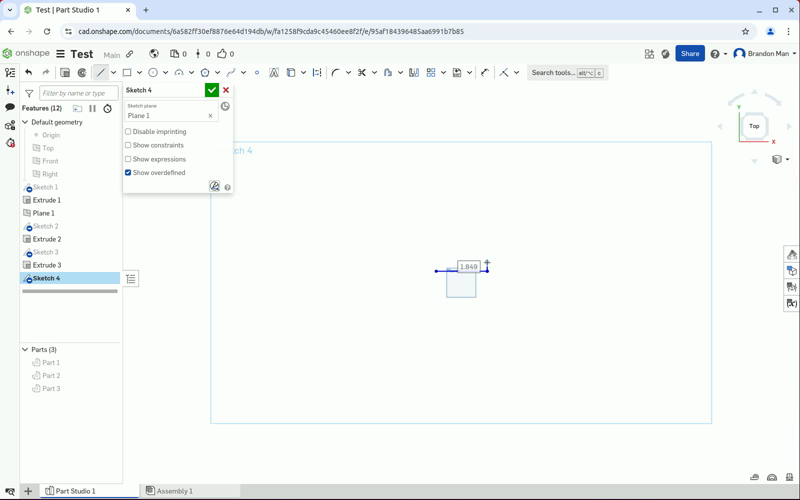
mouse_move(517, 262)
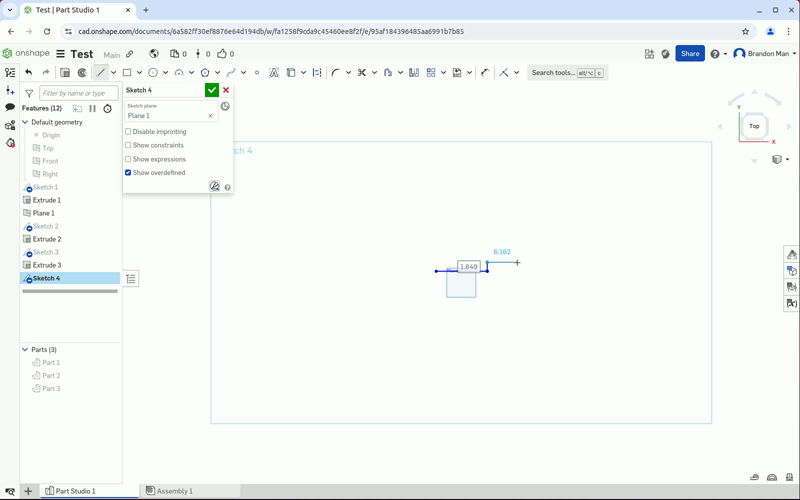
mouse_move(436, 262)
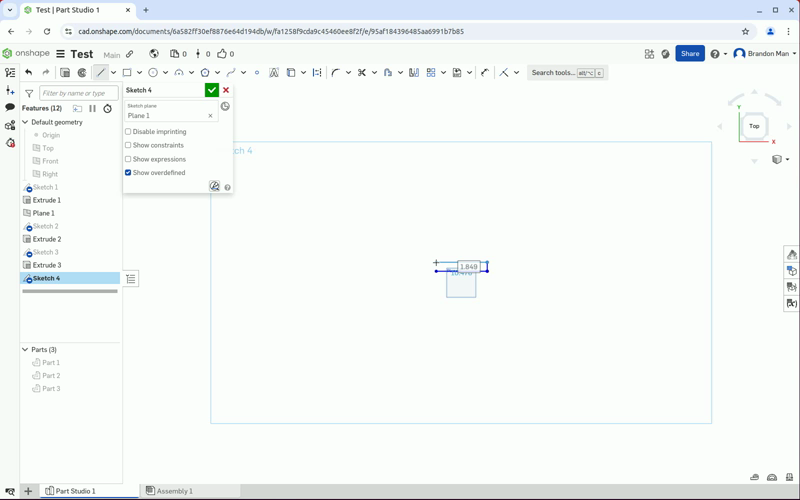
click(436, 262)
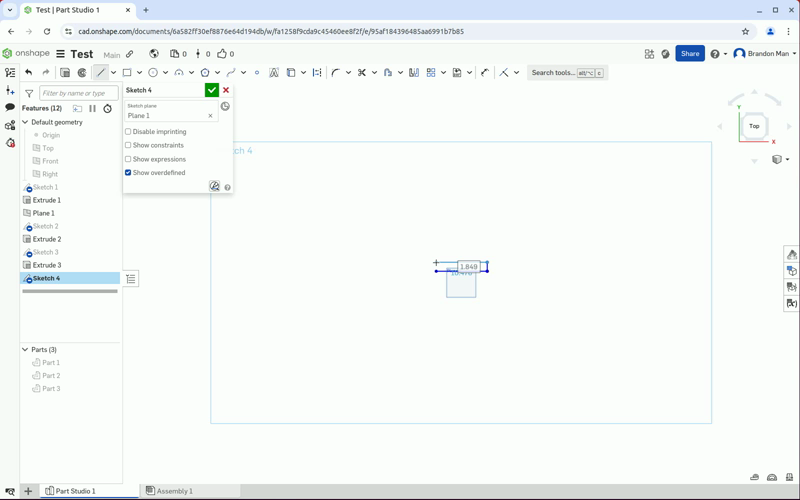
key_up(shift)
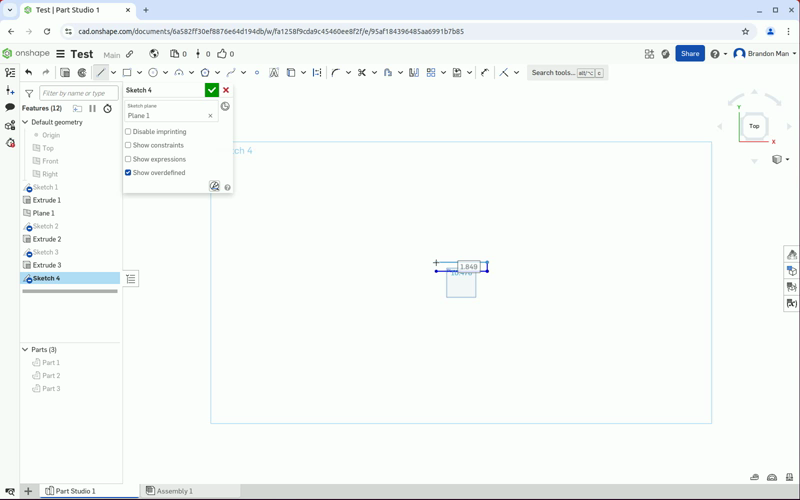
mouse_move(466, 262)
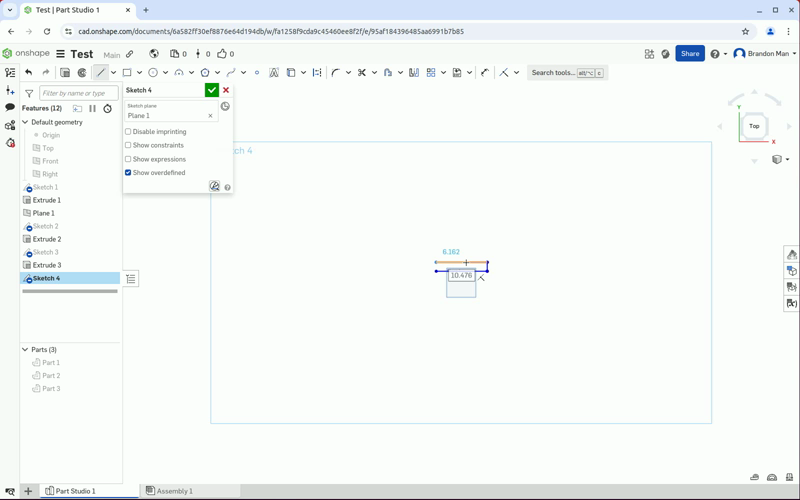
key_down(shift)
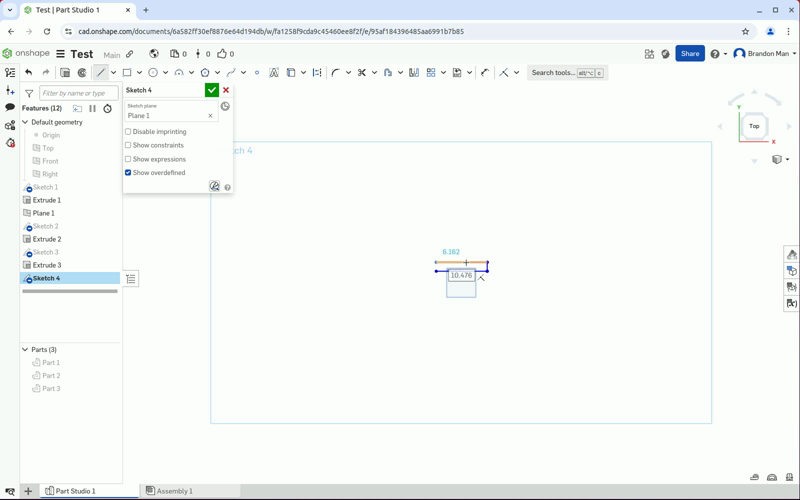
mouse_move(436, 271)
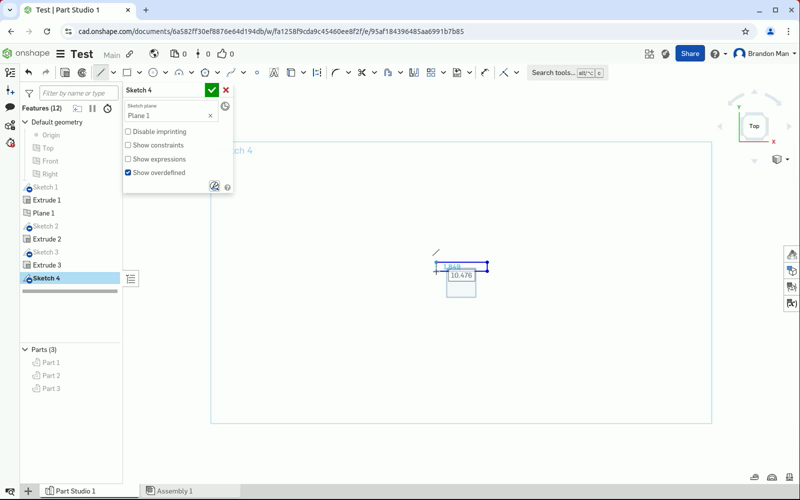
key_up(shift)
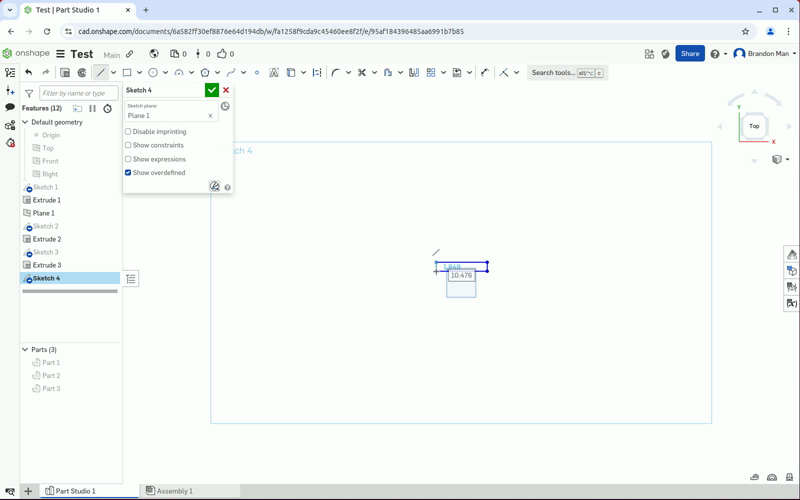
click(436, 271)
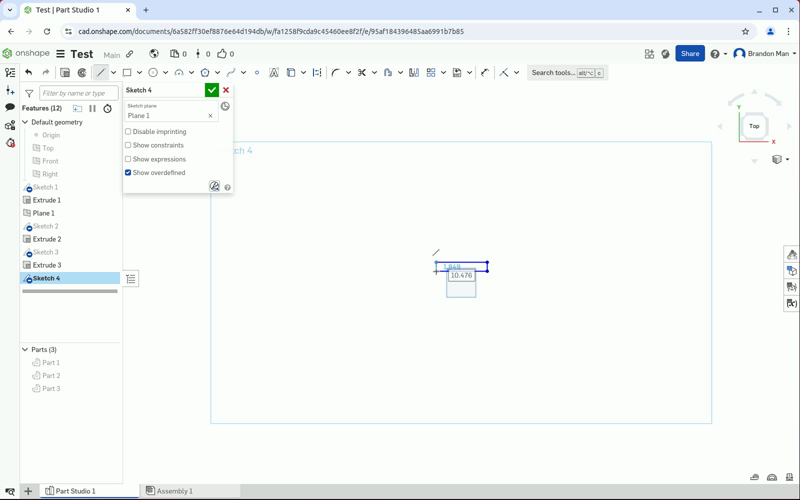
key(esc)
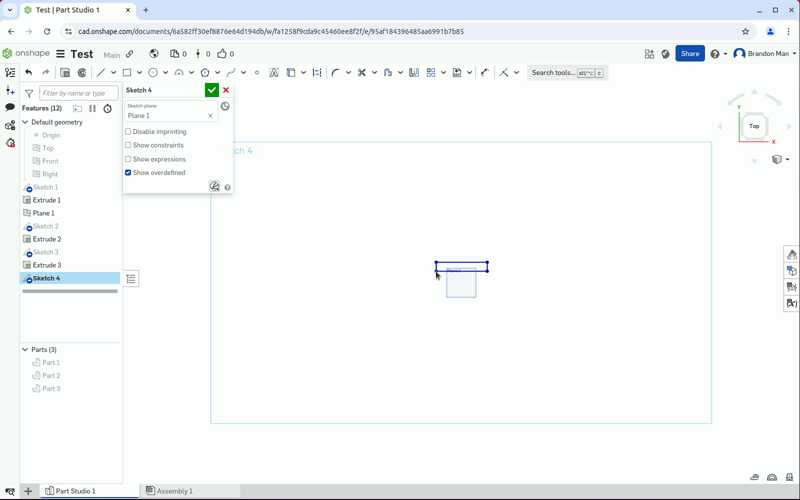
mouse_move(447, 265)
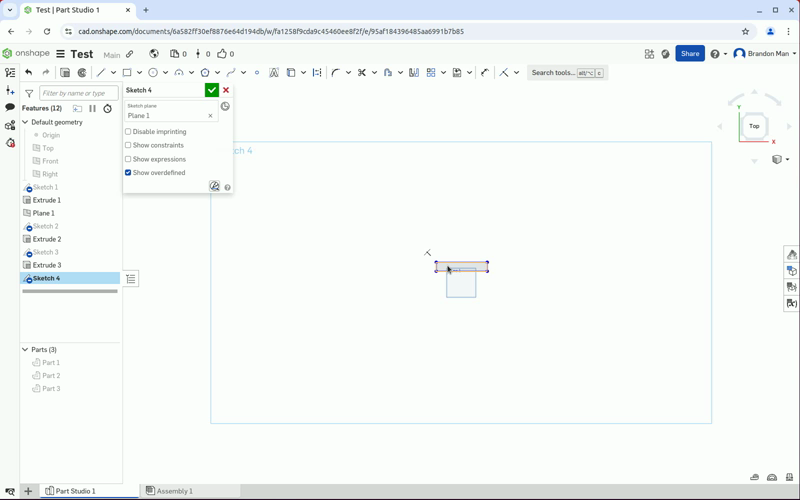
scroll(6)
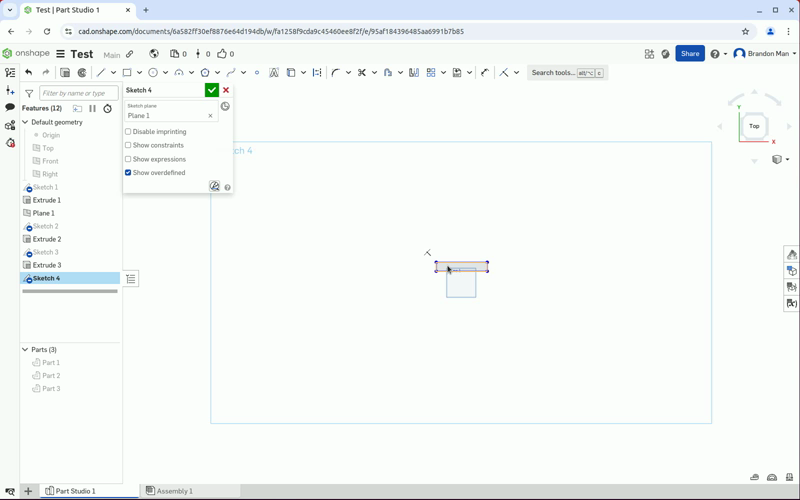
scroll(6)
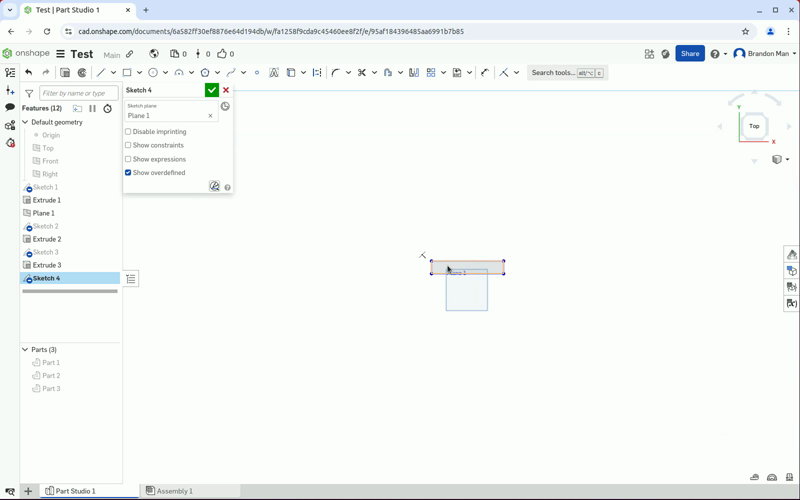
scroll(6)
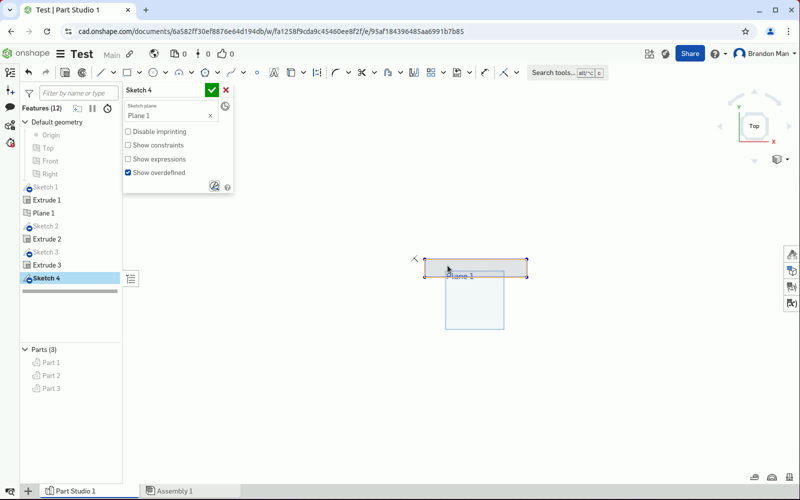
scroll(6)
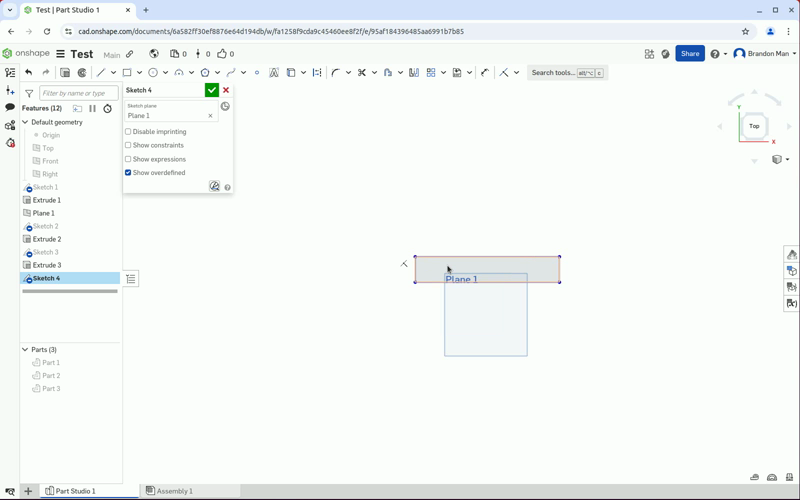
scroll(6)
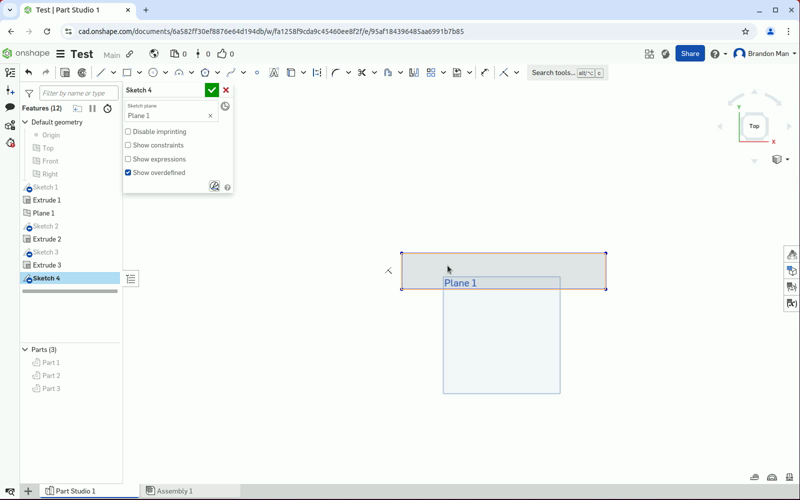
scroll(6)
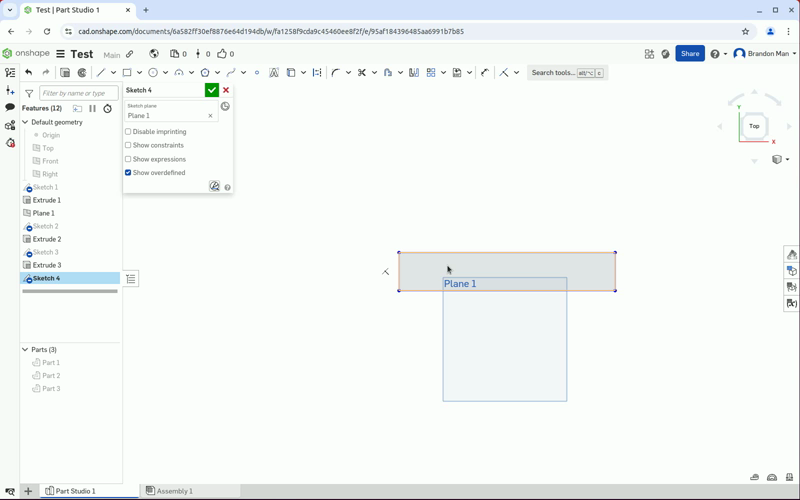
scroll(6)
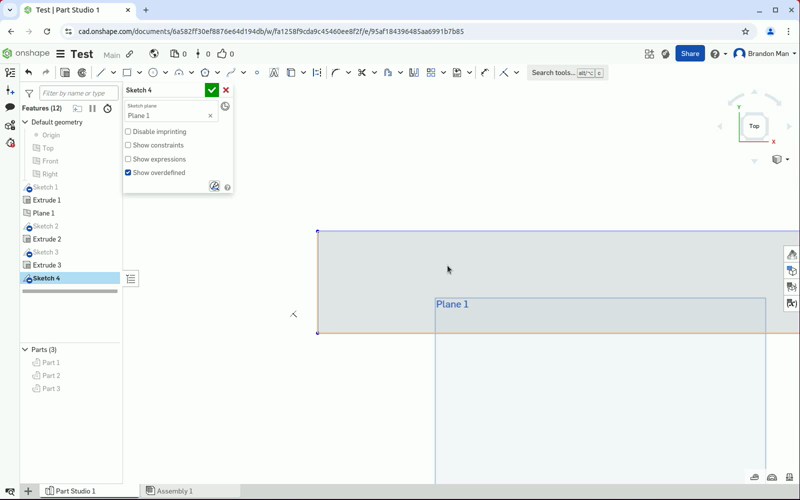
click(447, 265)
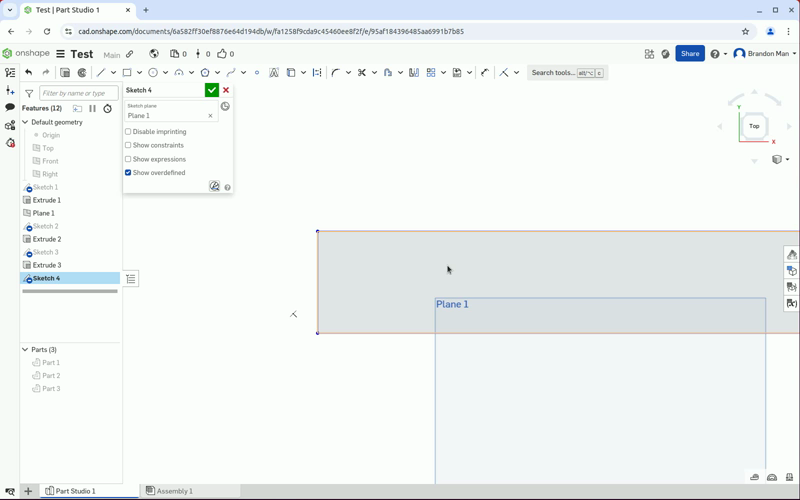
scroll(-6)
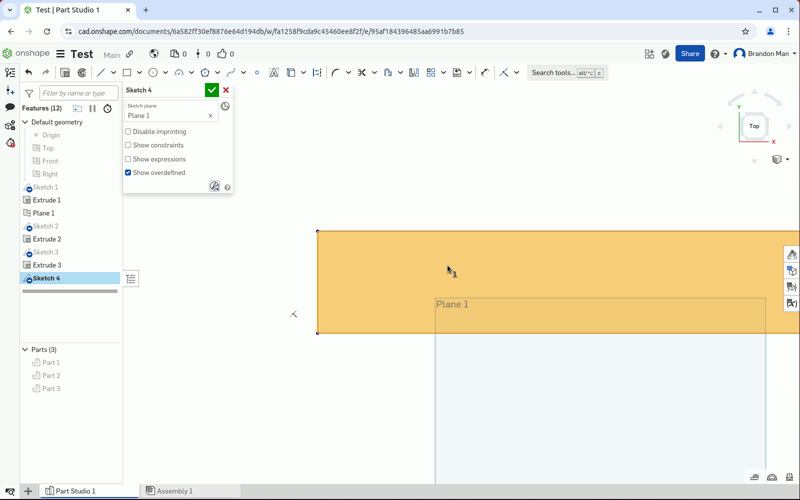
scroll(-6)
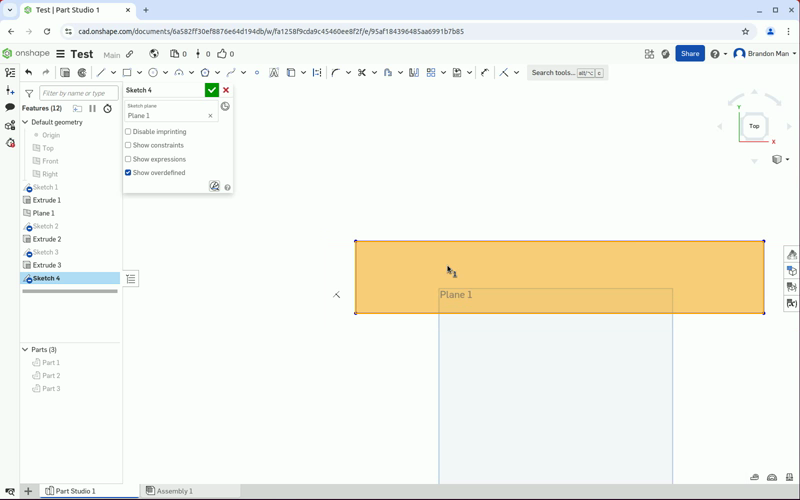
scroll(-6)
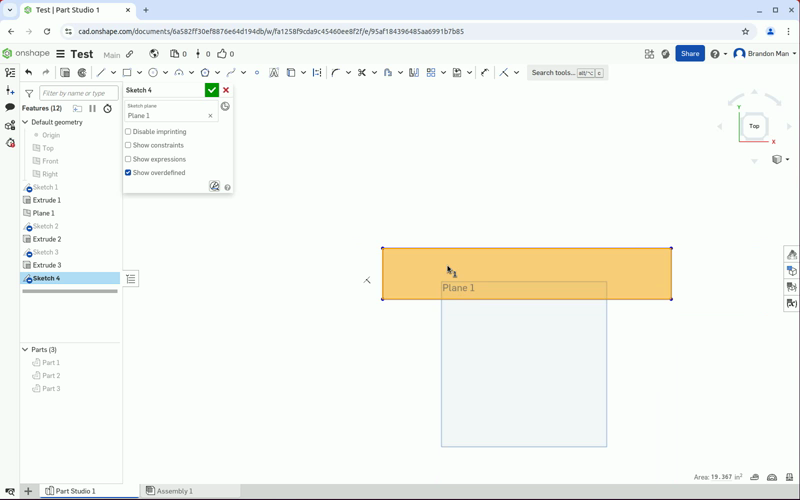
scroll(-6)
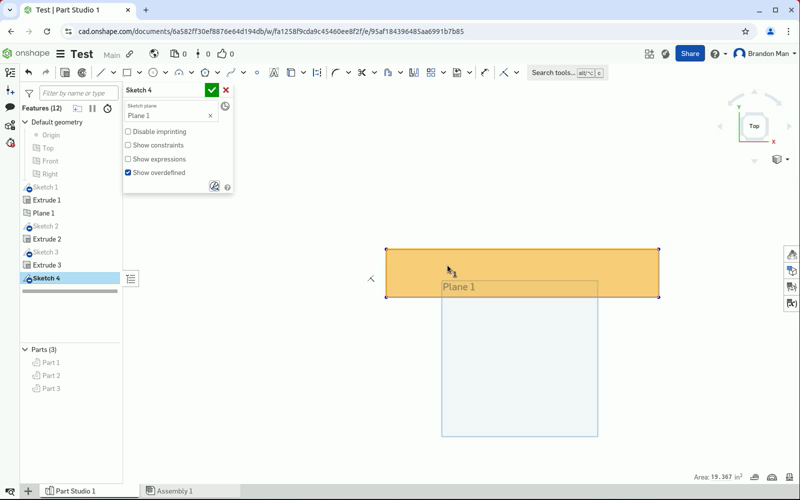
scroll(-6)
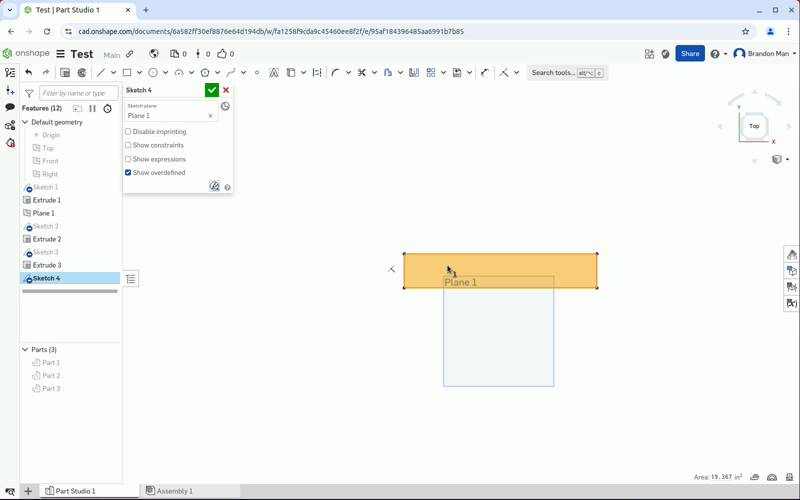
scroll(-6)
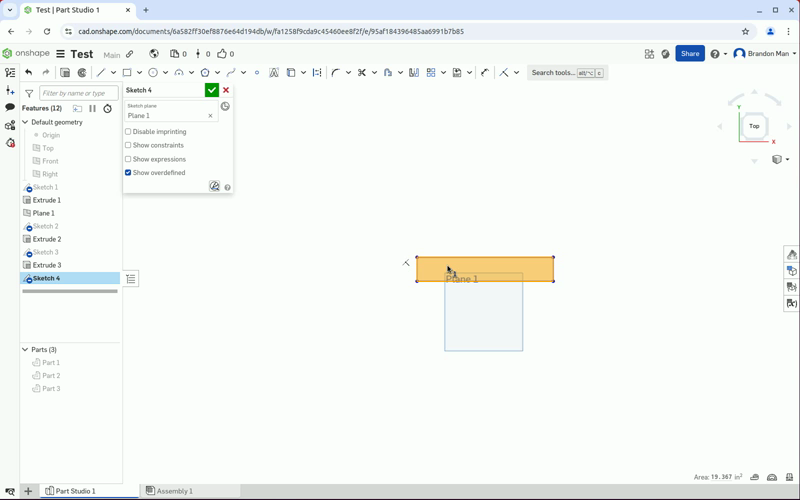
scroll(-6)
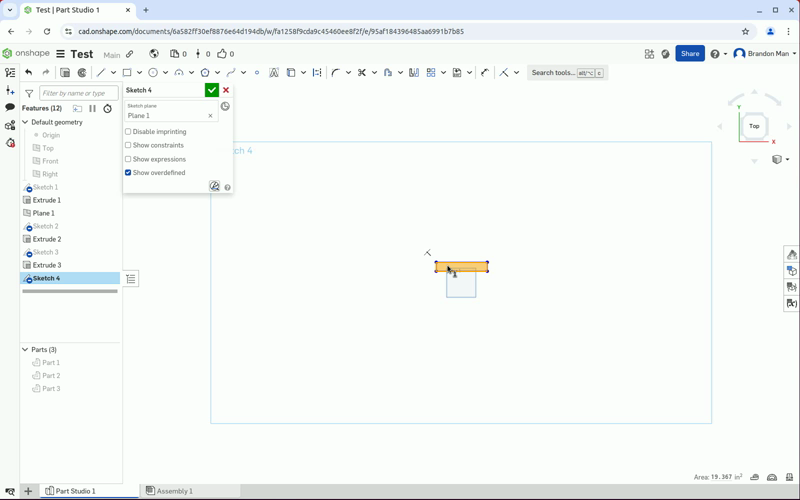
mouse_move(73, 352)
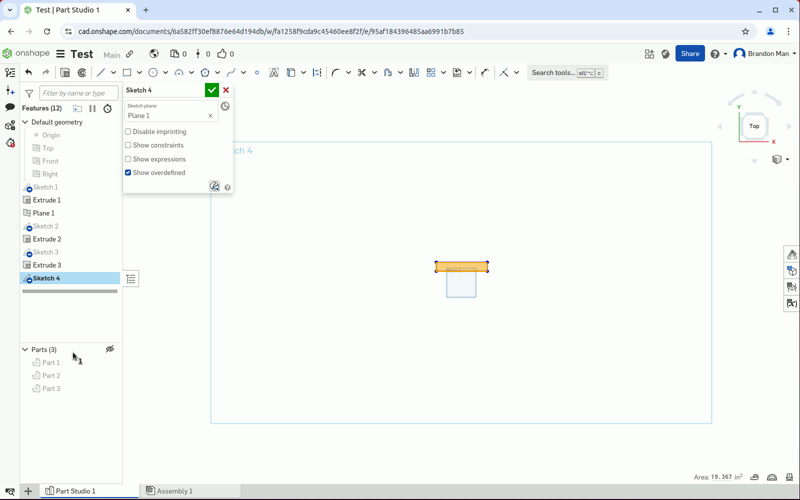
key(shift+y)
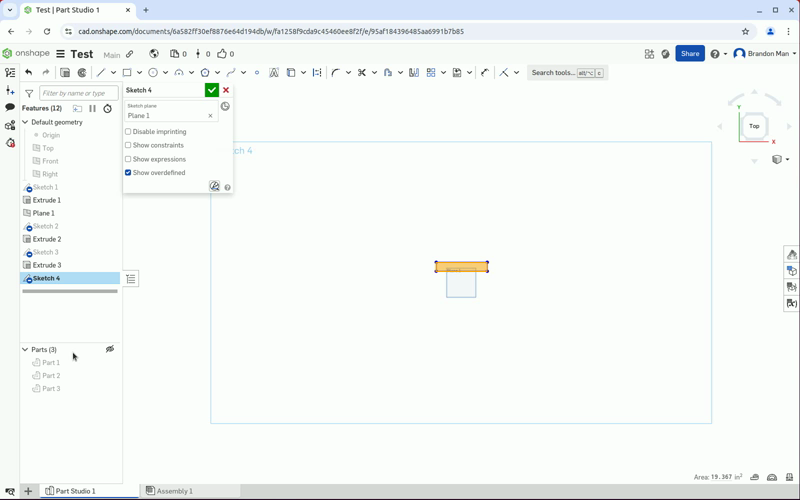
key(shift+e)
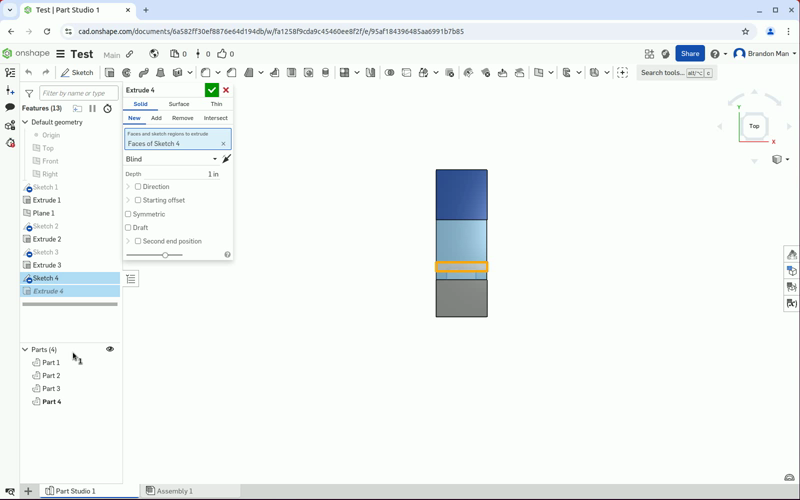
mouse_move(143, 106)
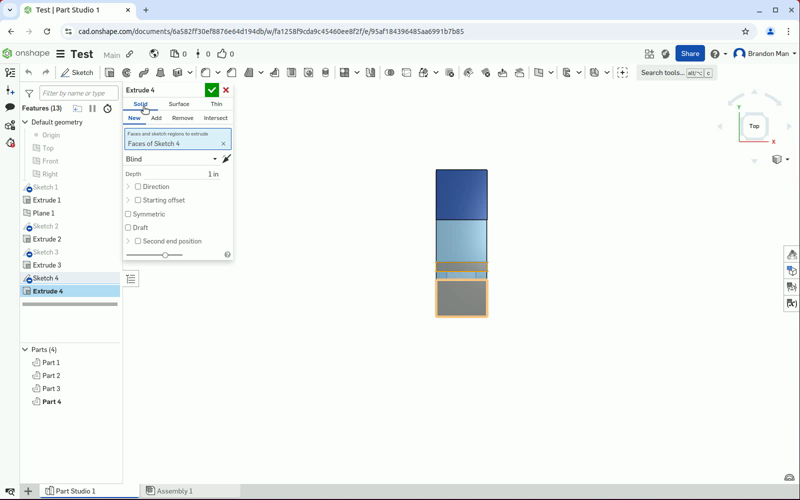
click(143, 106)
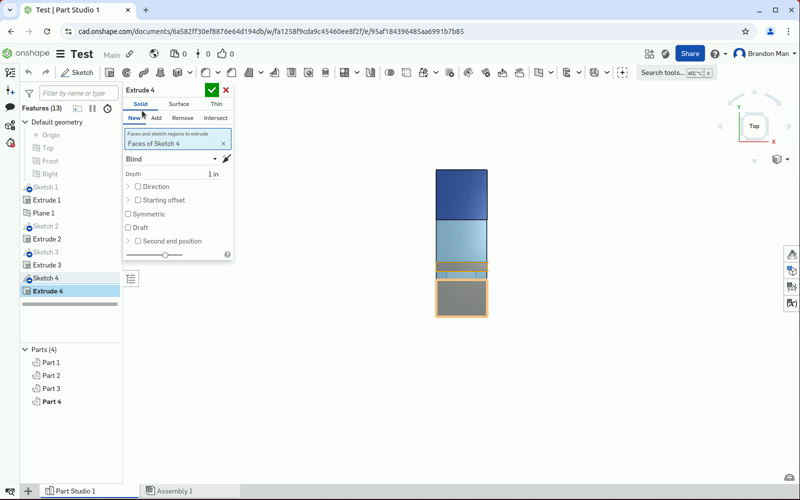
mouse_move(137, 120)
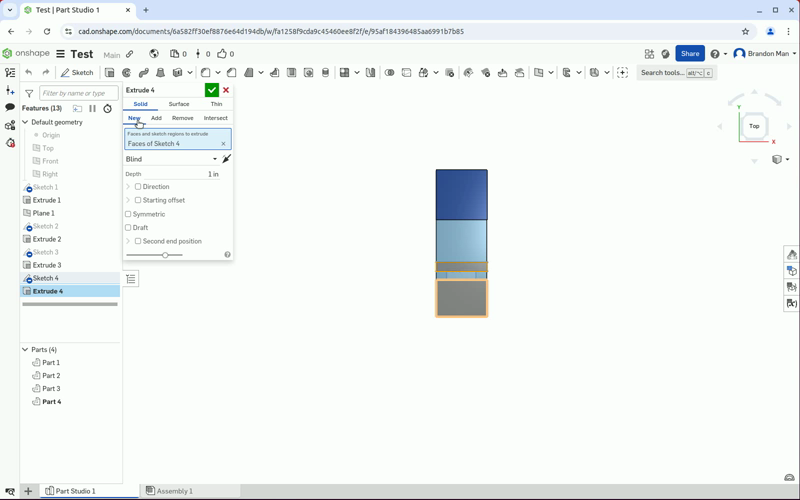
click(137, 120)
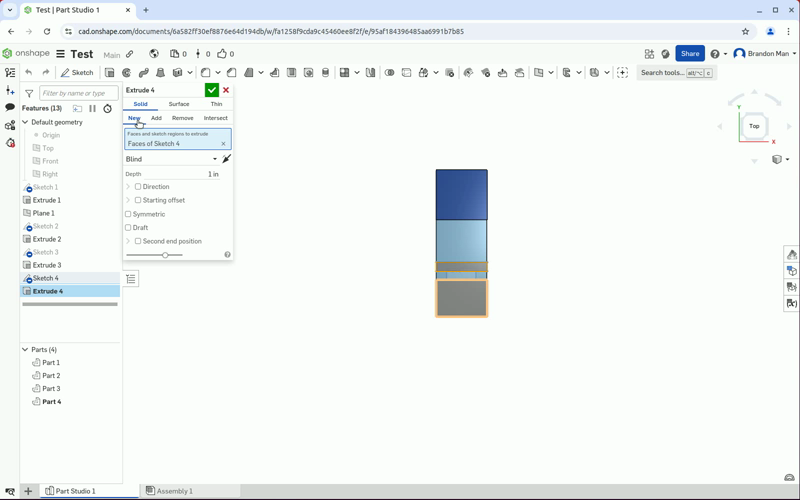
key(tab, 4)
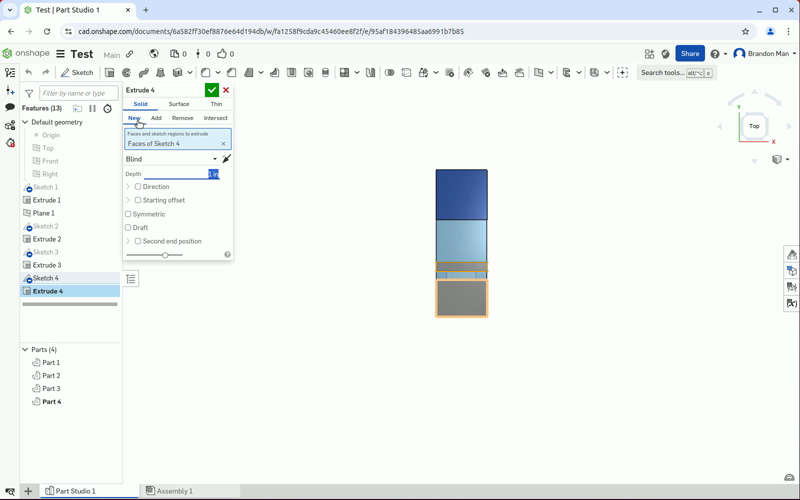
text(0.481)
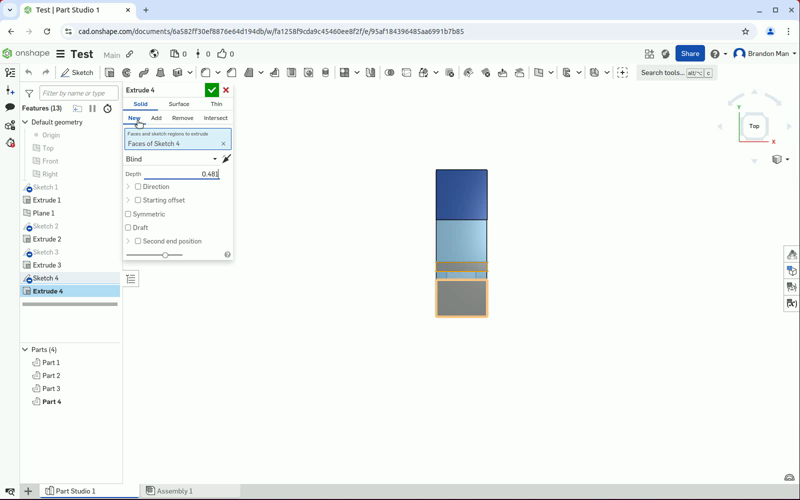
key(enter)
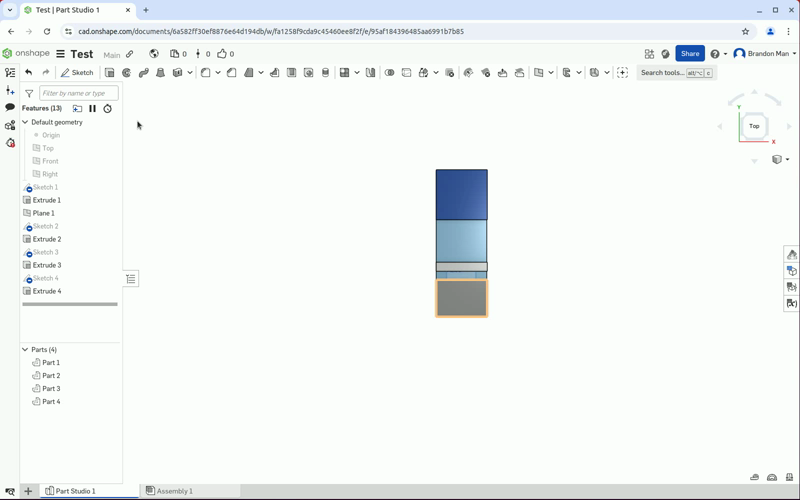
key(shift+h)
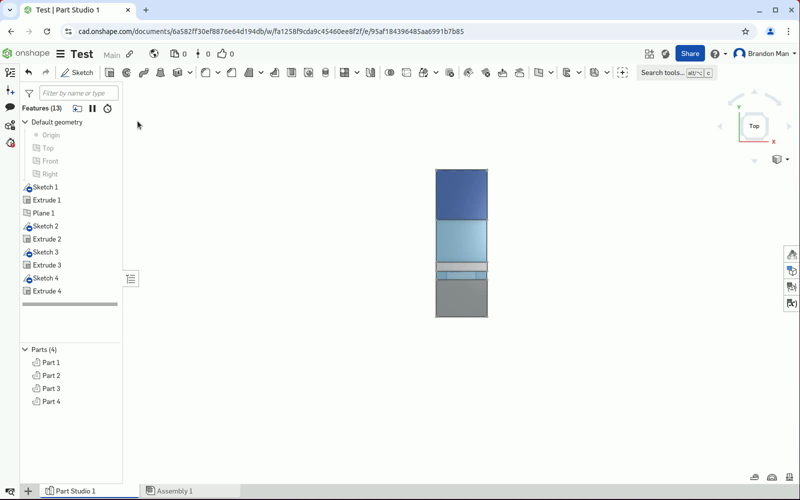
key(shift+h)
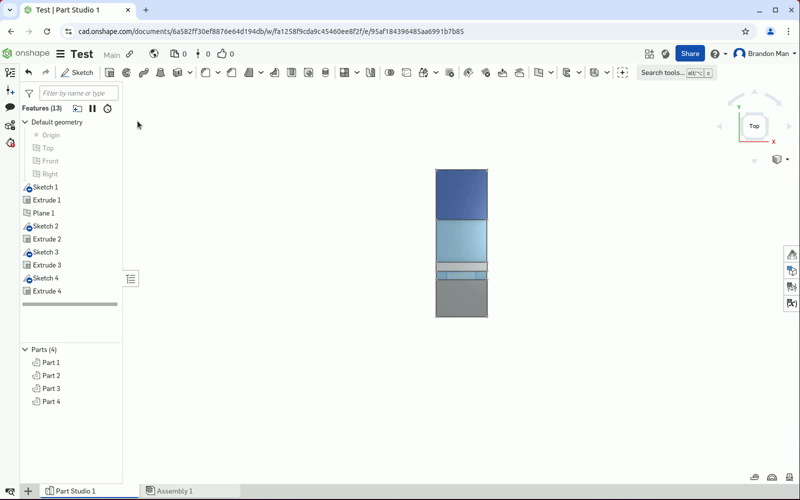
key(shift+7)
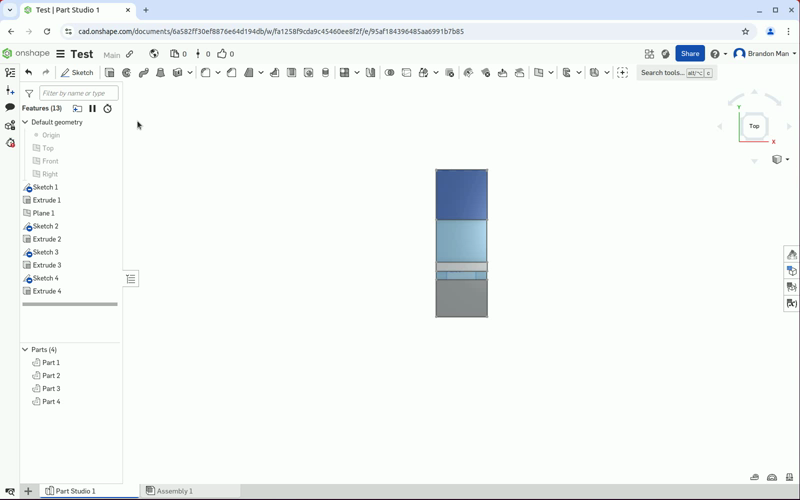
key(up, 3)
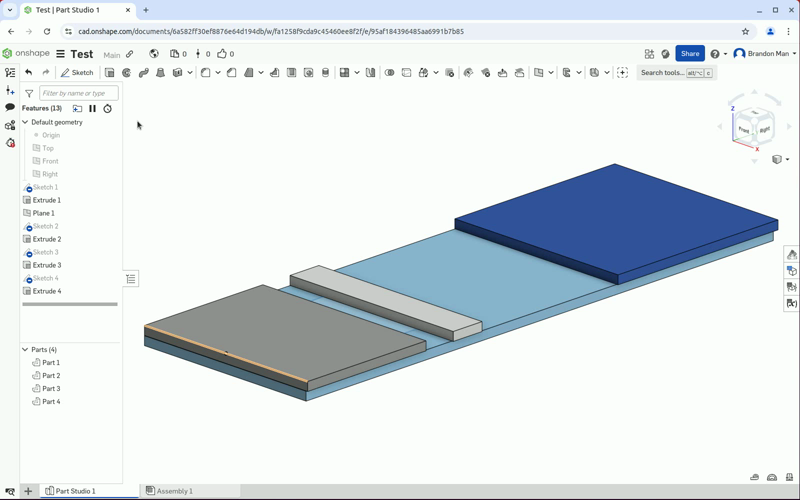
key(left, 3)
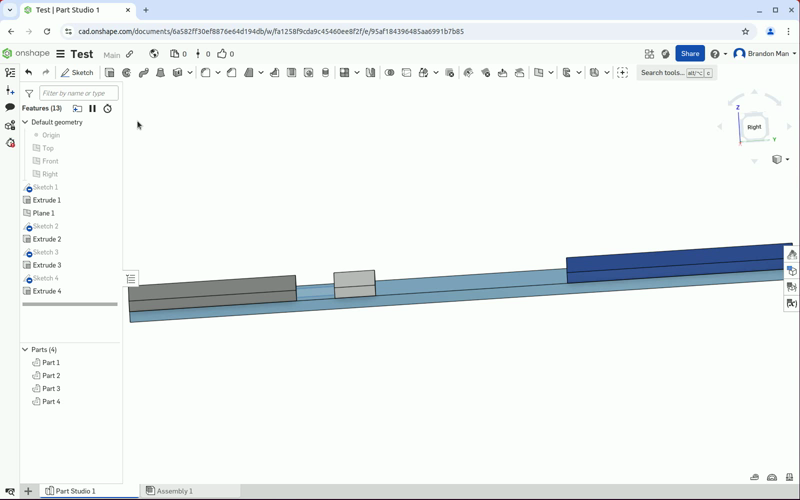
key(right, 3)
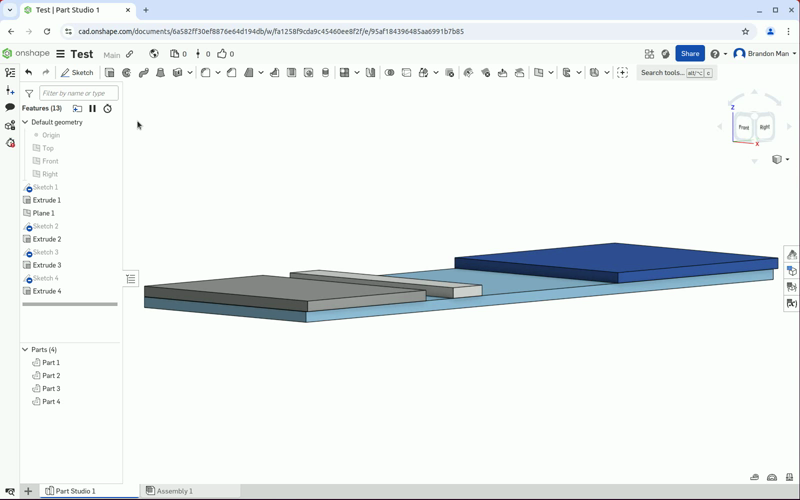
key(down, 3)
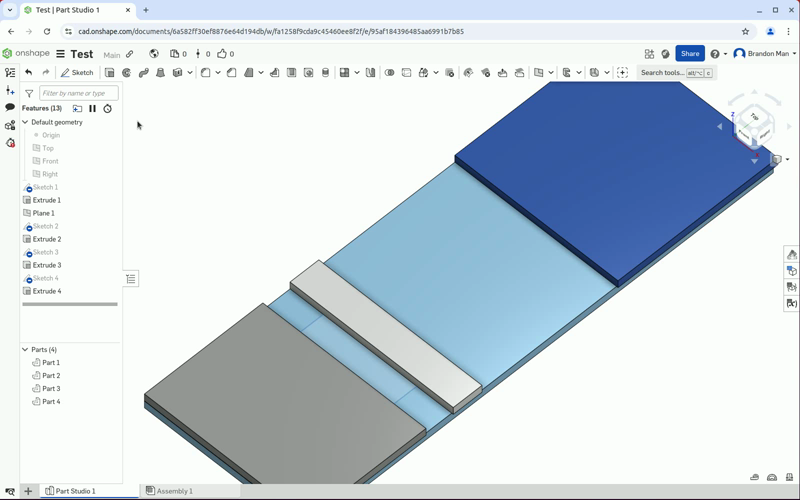
mouse_move(73, 189)
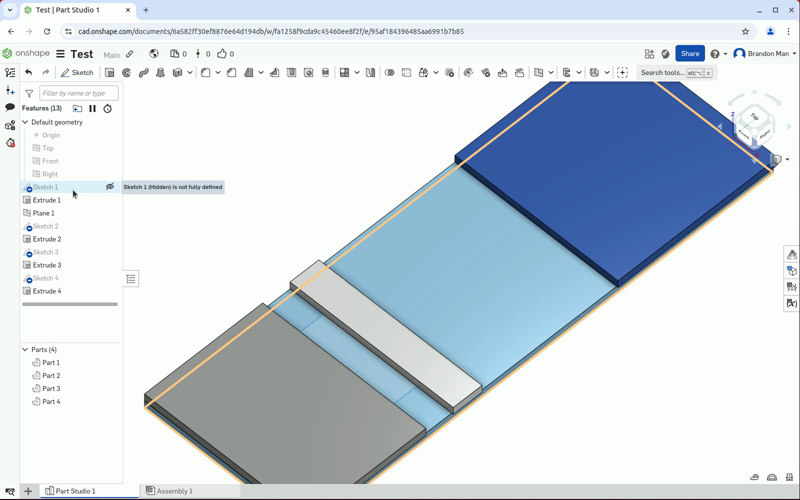
click(73, 189)